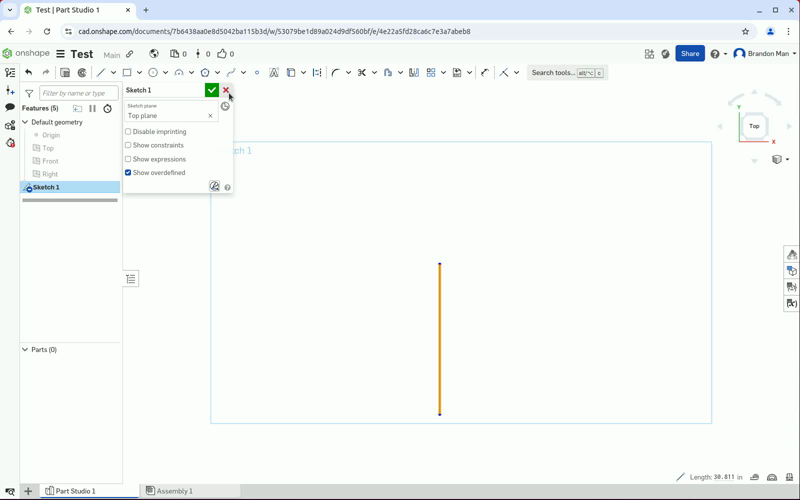
key(shift+h)
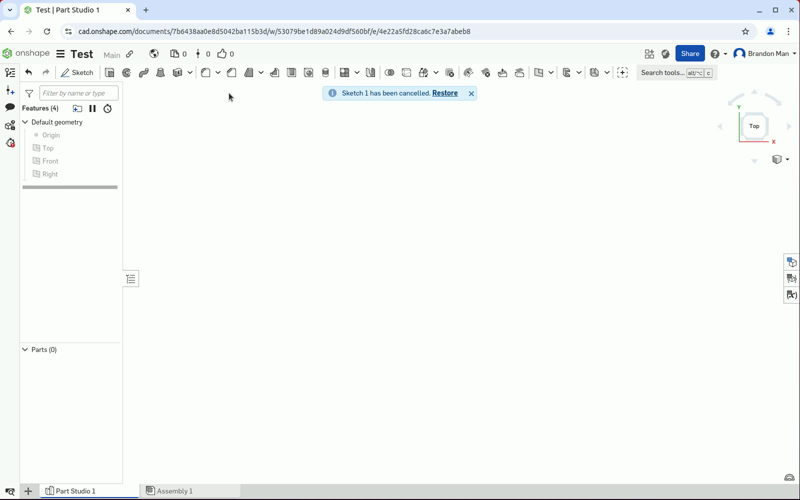
mouse_move(73, 352)
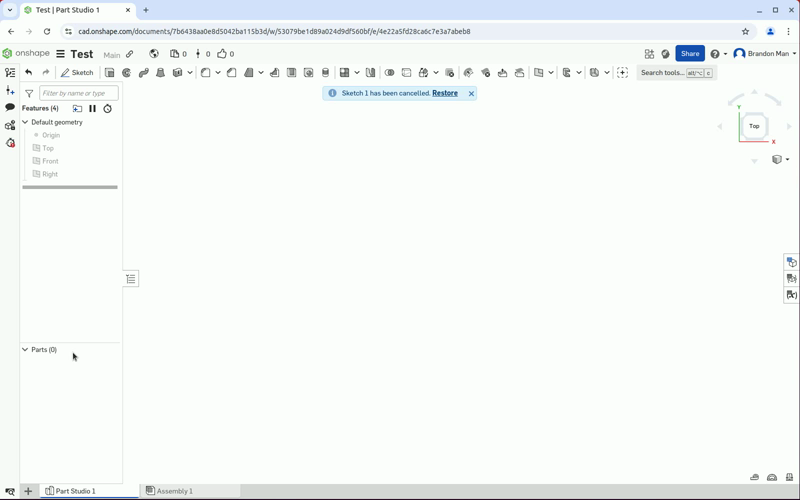
key(y)
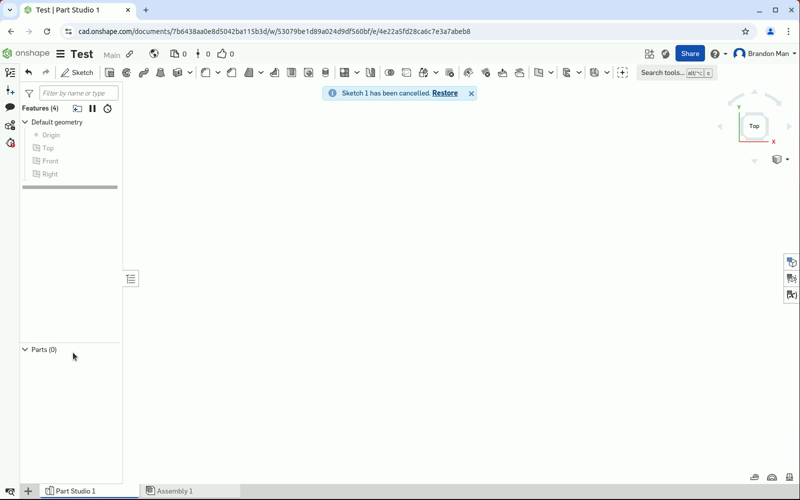
key(shift+p)
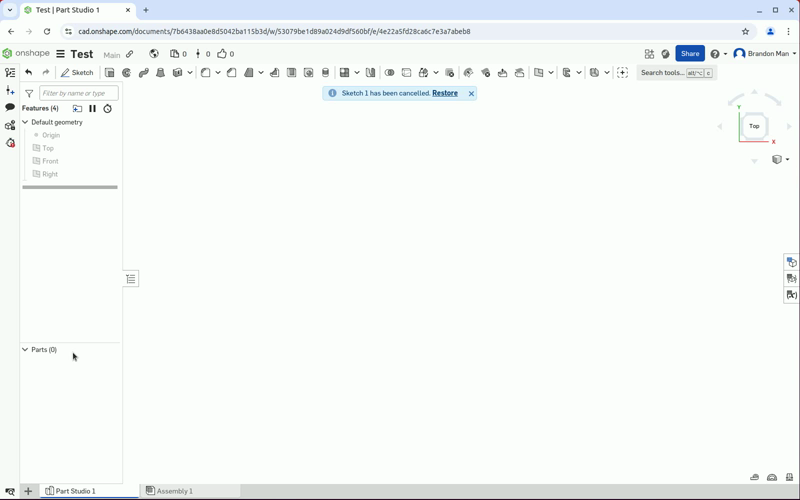
key(space)
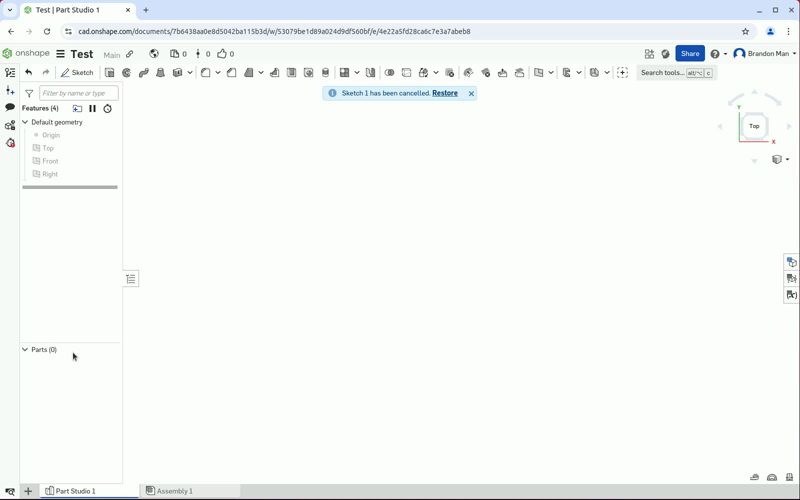
key_down(shift)
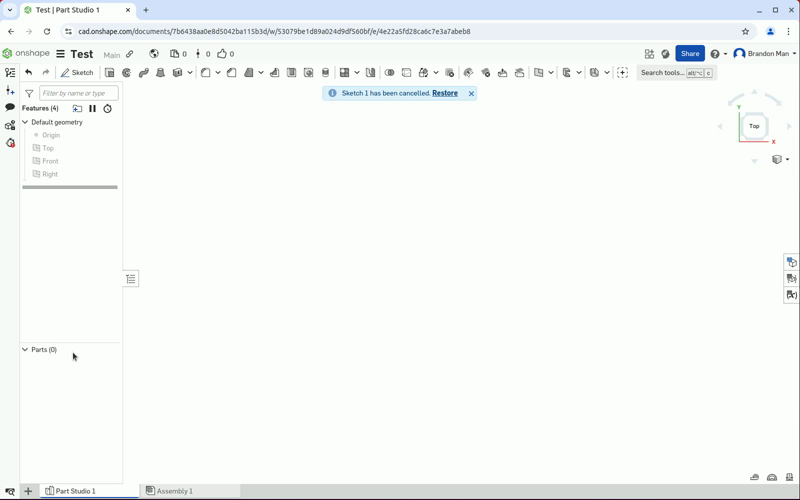
key(up)
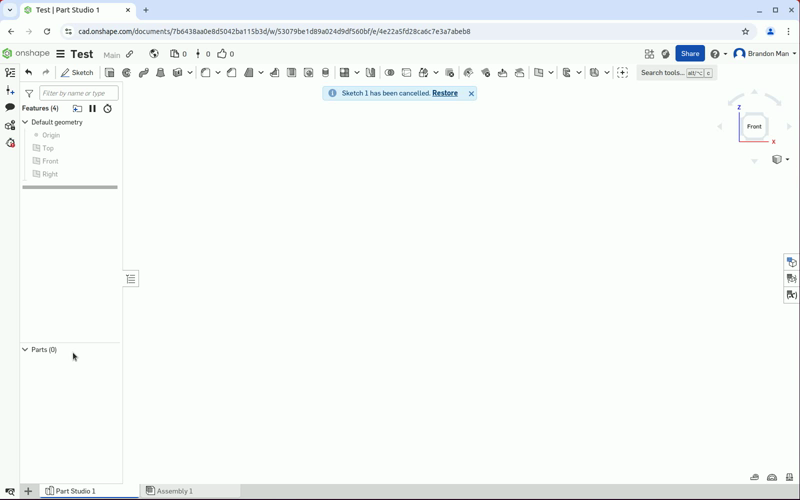
key_up(shift)
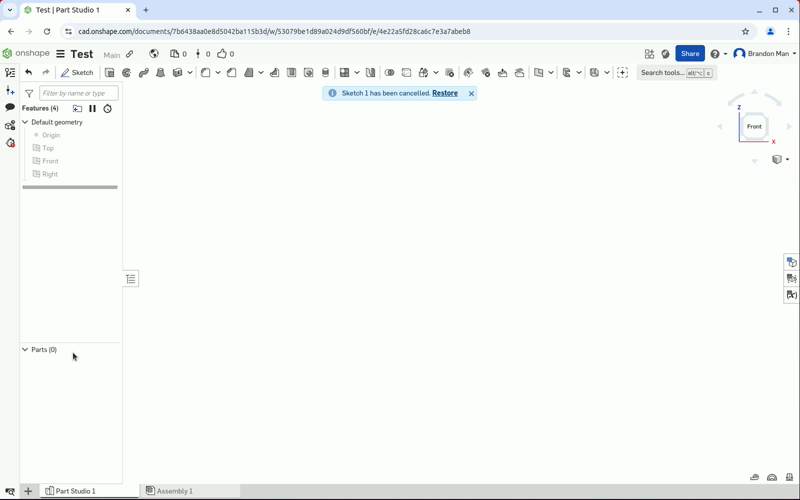
mouse_move(73, 352)
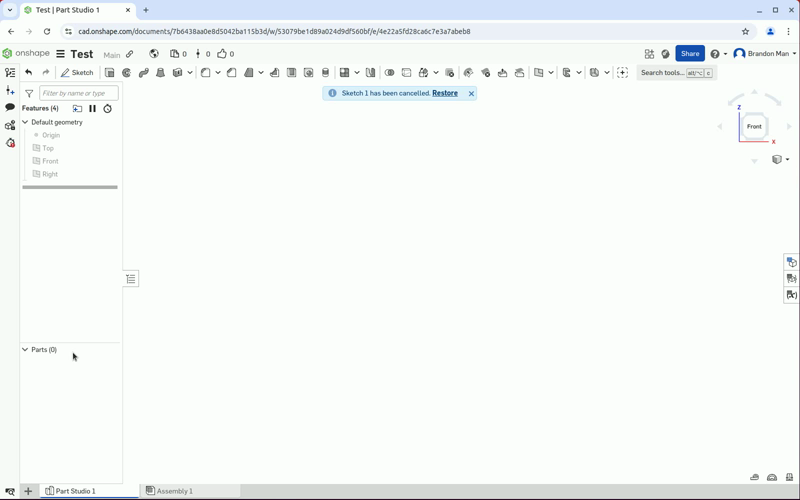
key(shift+y)
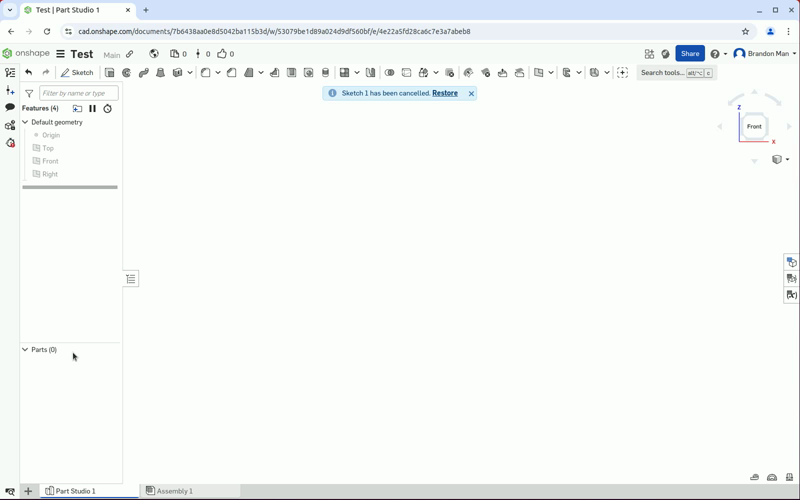
key(shift+s)
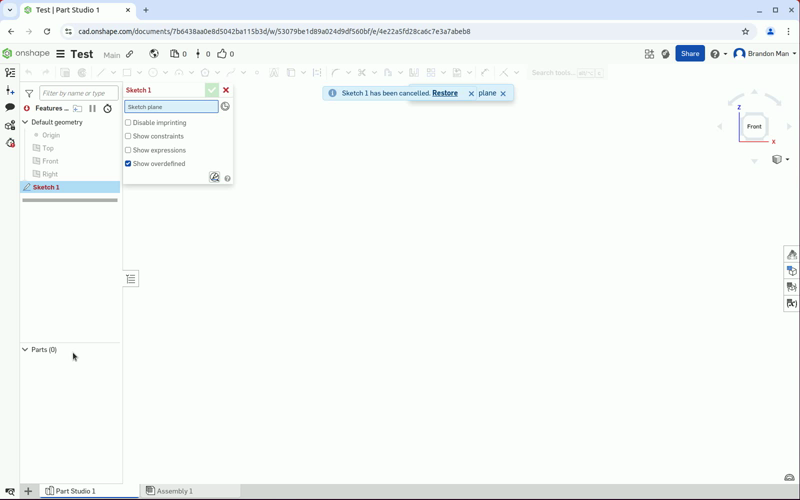
mouse_move(73, 163)
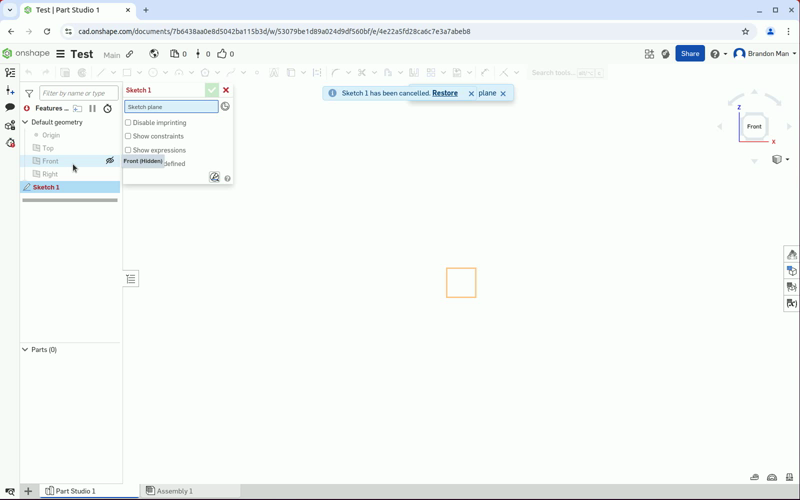
click(73, 163)
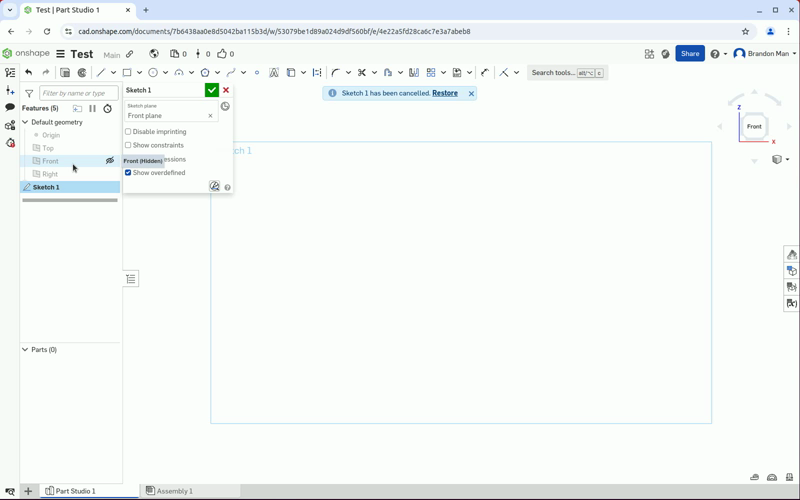
mouse_move(73, 352)
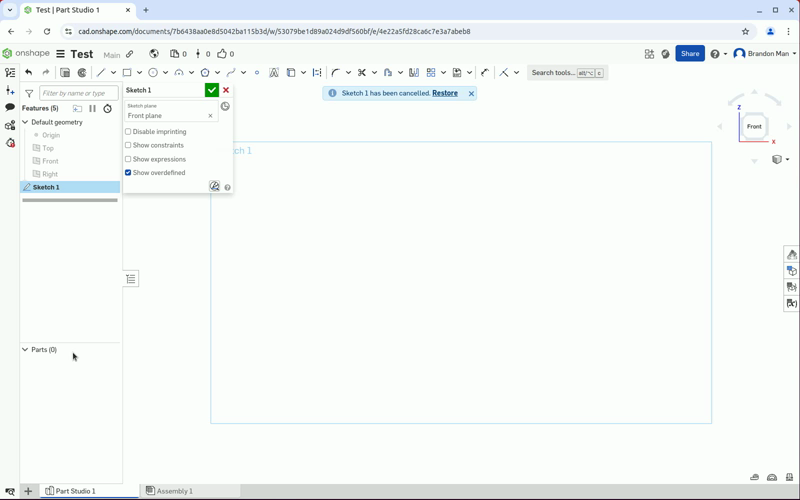
key(y)
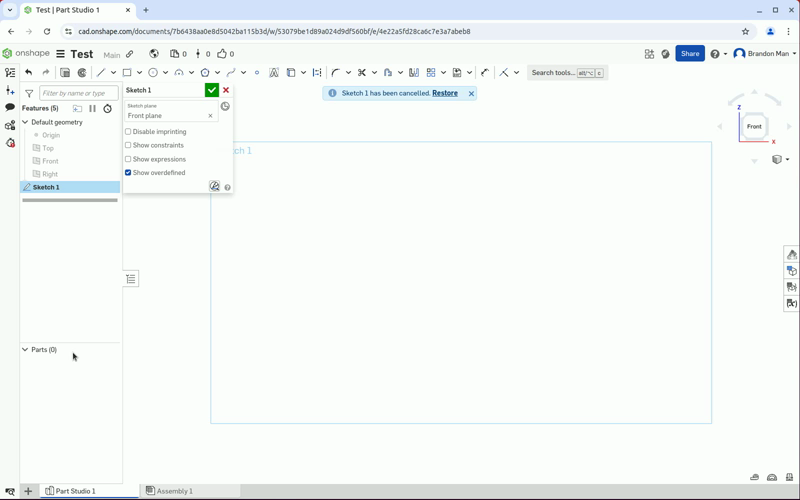
key(l)
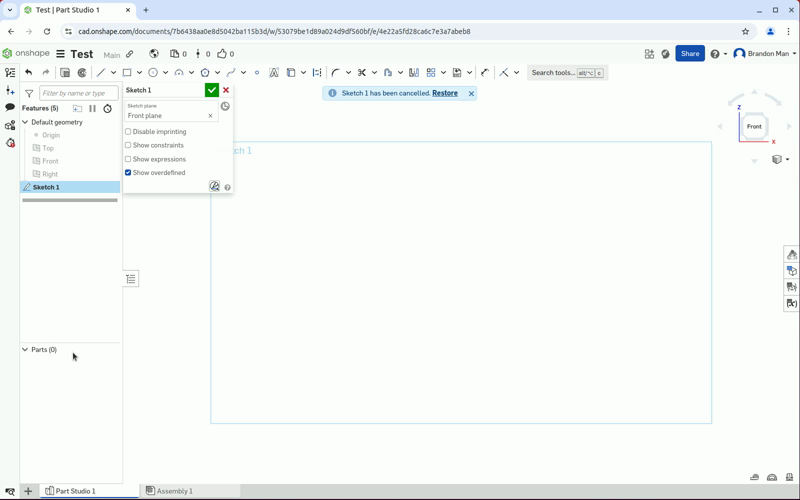
key_down(shift)
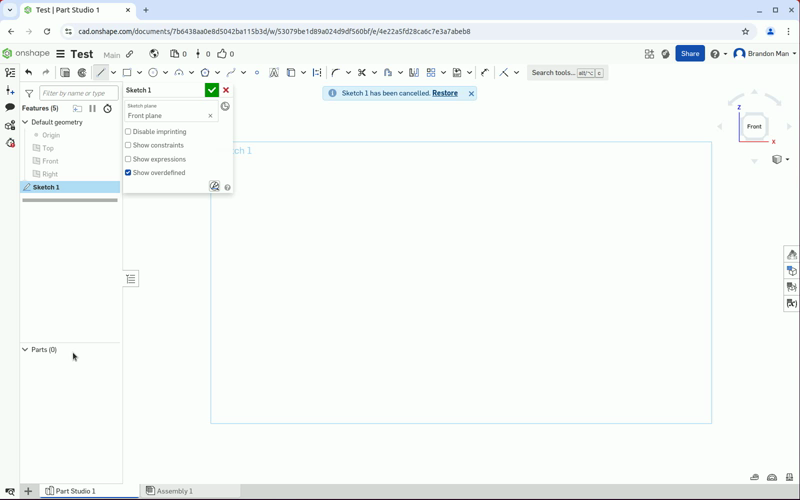
mouse_move(477, 299)
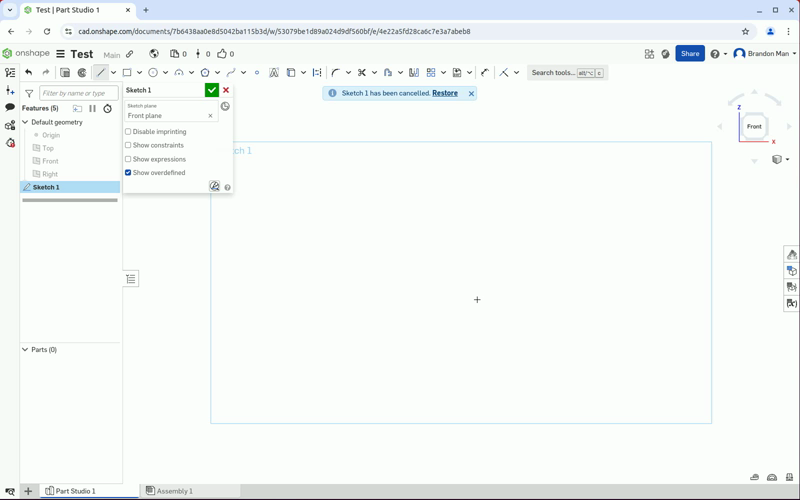
click(477, 299)
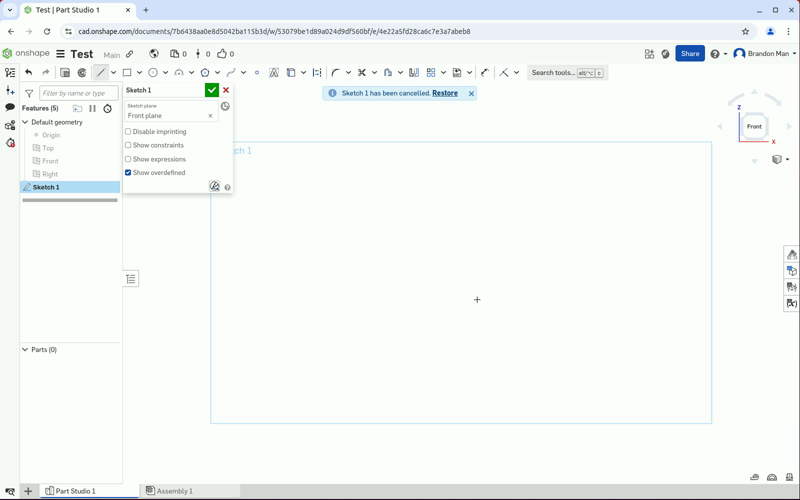
key_up(shift)
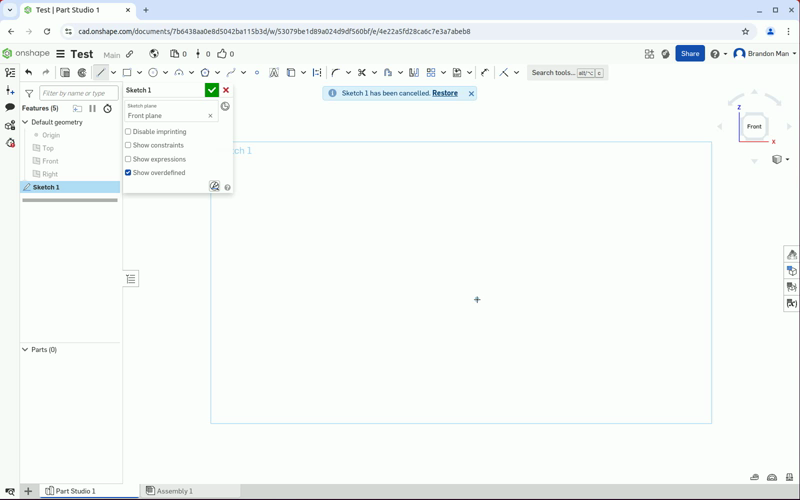
key_down(shift)
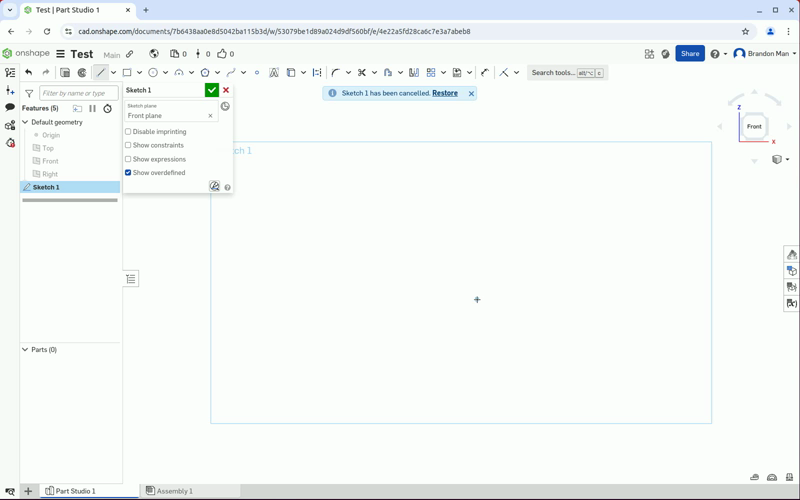
mouse_move(573, 299)
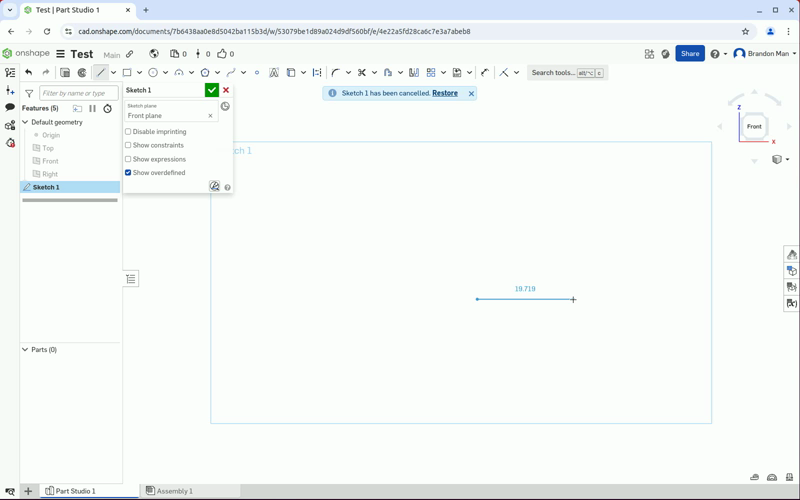
click(573, 299)
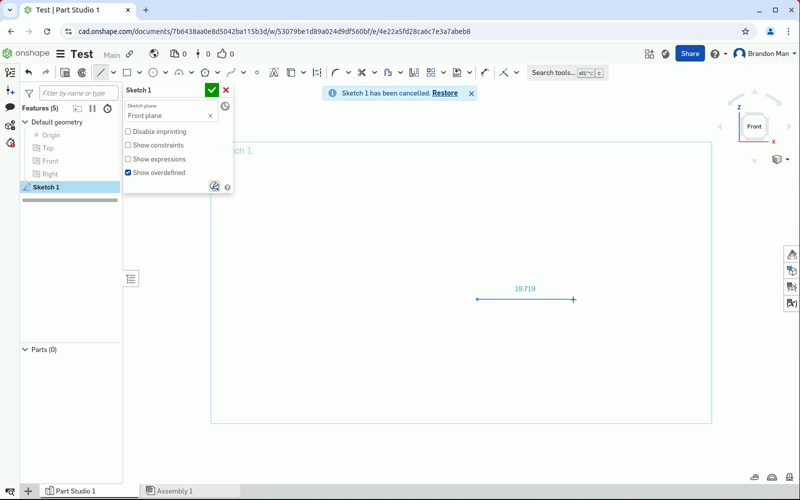
key_up(shift)
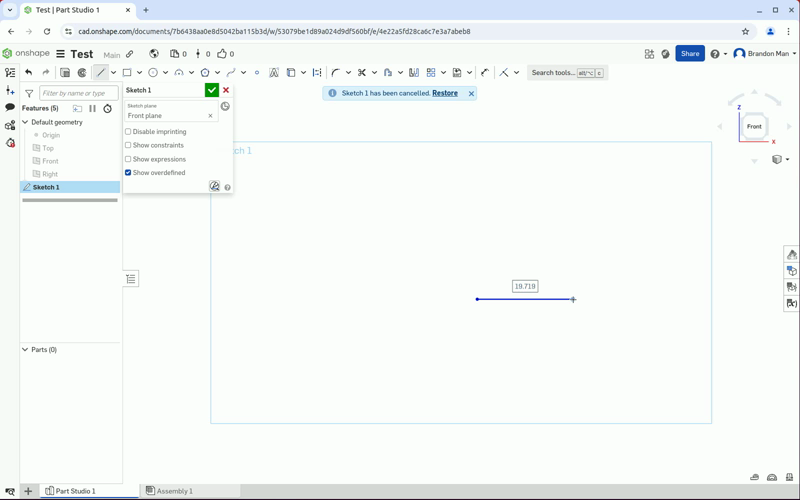
key_down(shift)
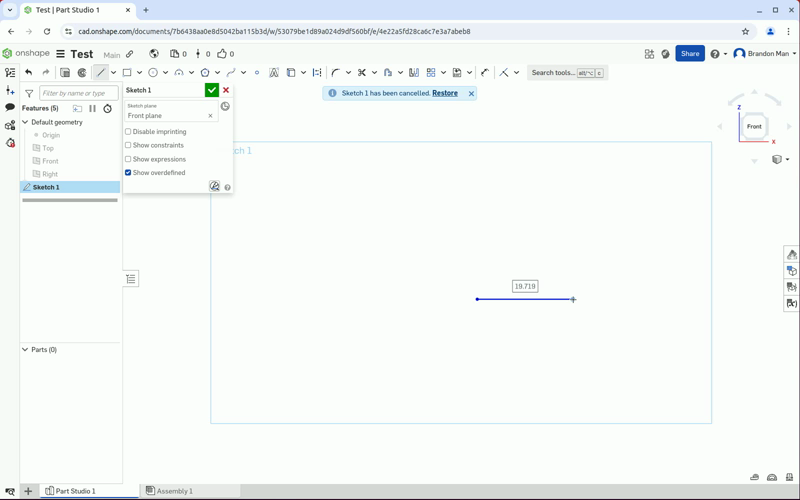
mouse_move(589, 299)
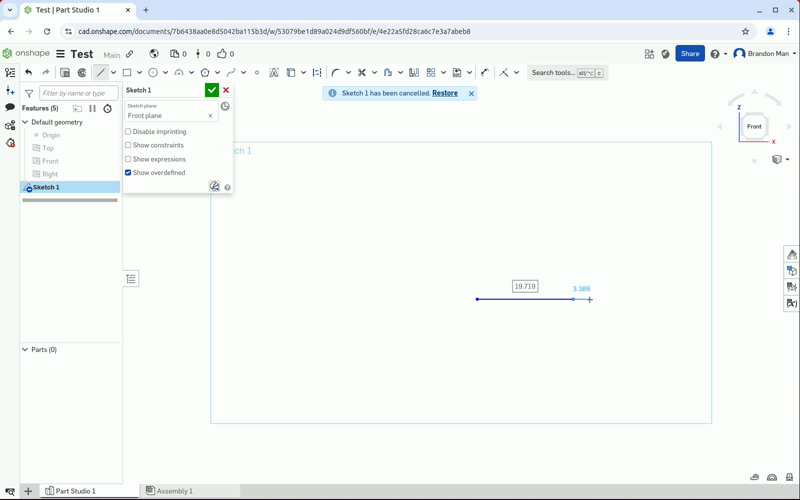
mouse_move(573, 266)
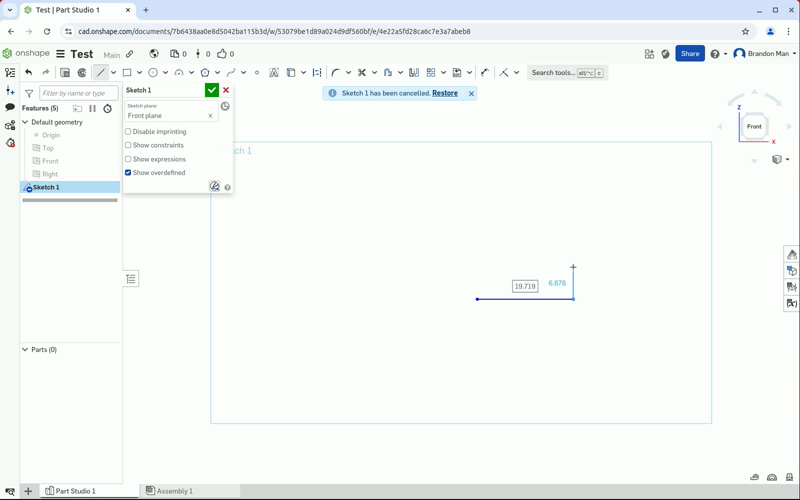
click(573, 266)
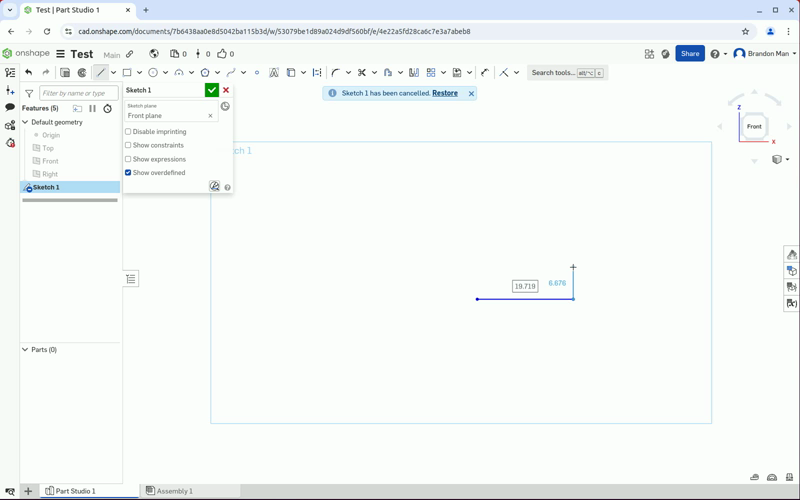
key_up(shift)
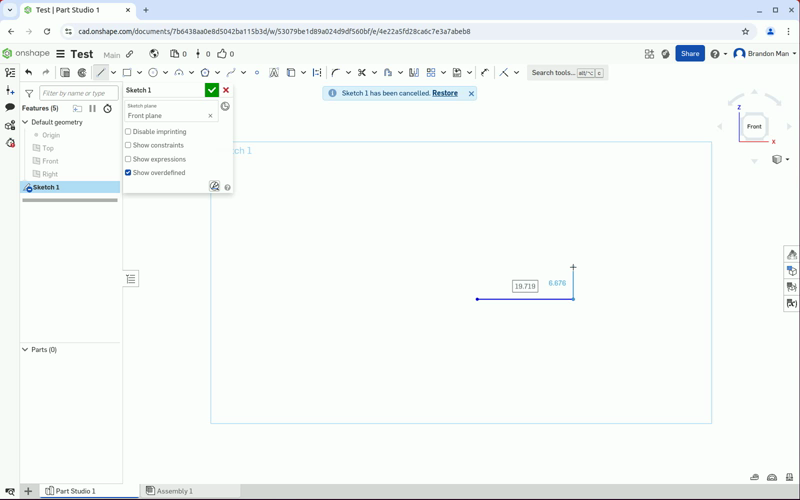
key_down(shift)
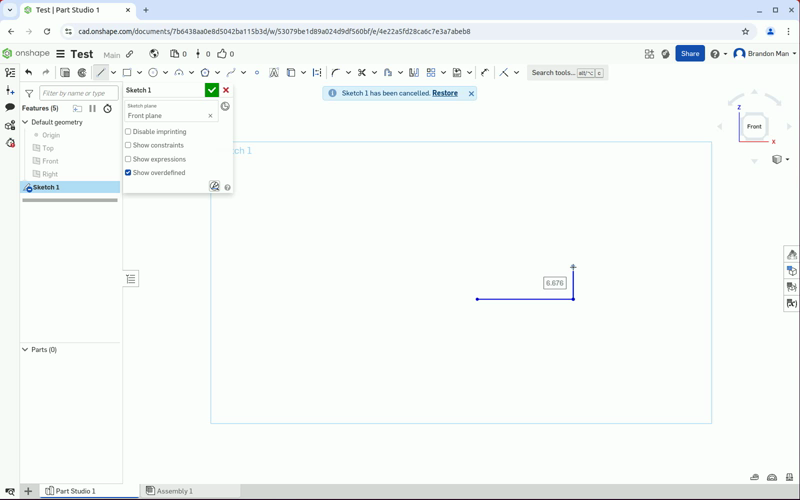
mouse_move(477, 266)
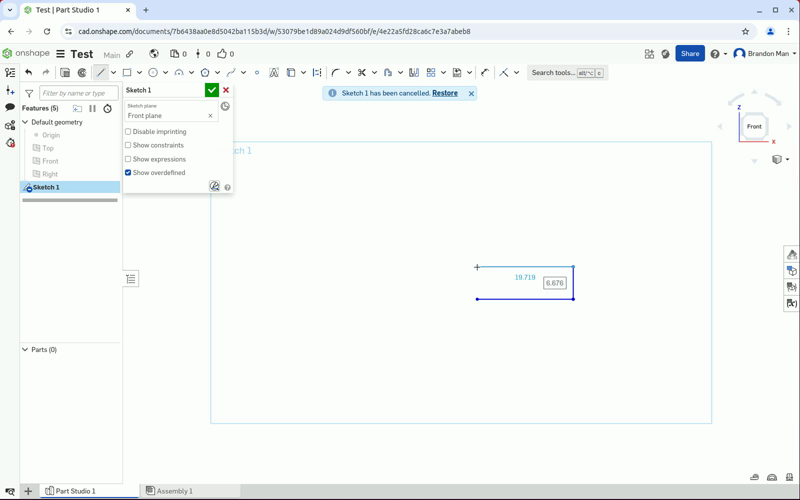
click(477, 266)
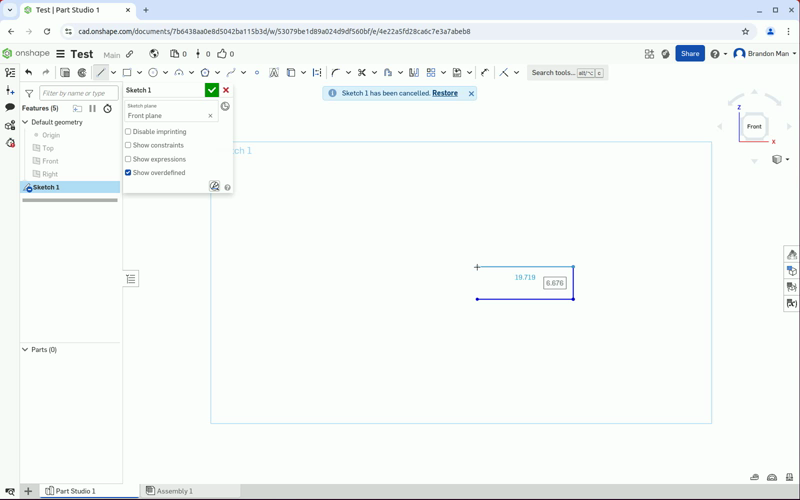
key_up(shift)
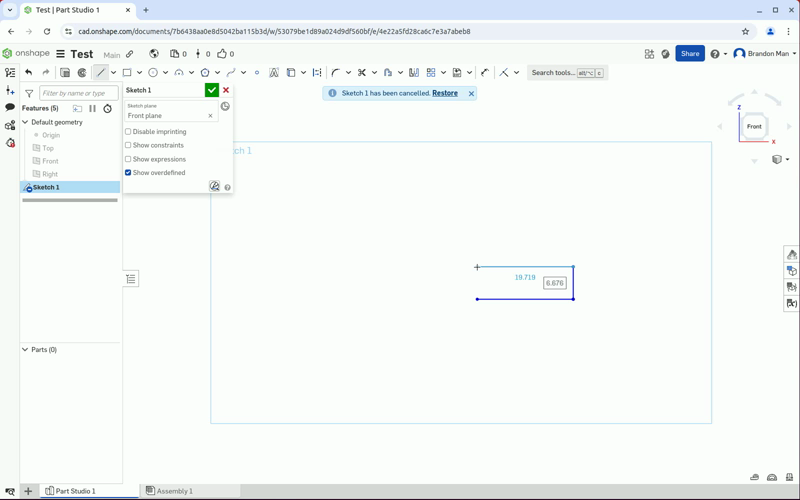
mouse_move(507, 266)
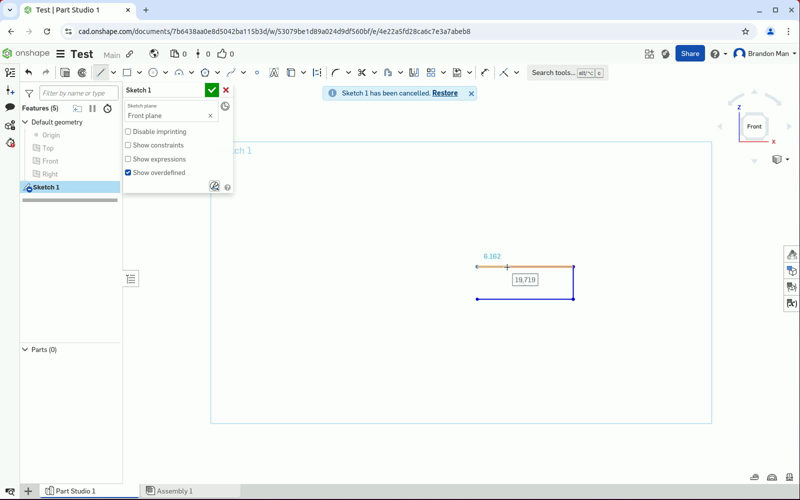
key_down(shift)
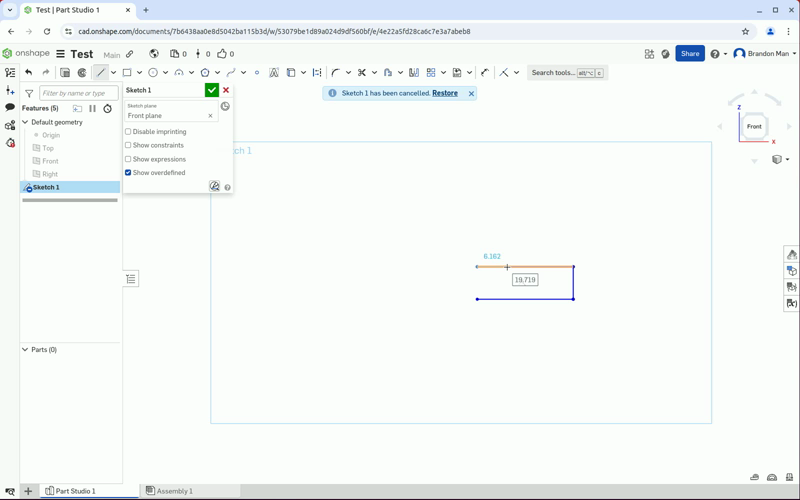
mouse_move(477, 299)
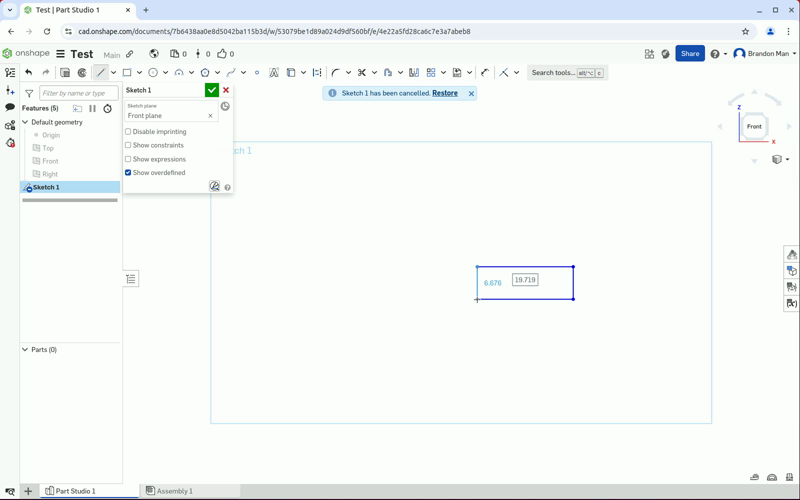
key_up(shift)
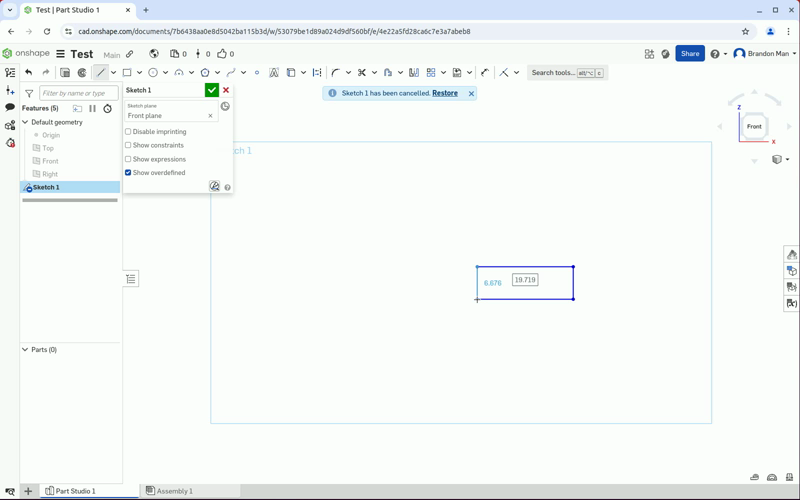
click(477, 299)
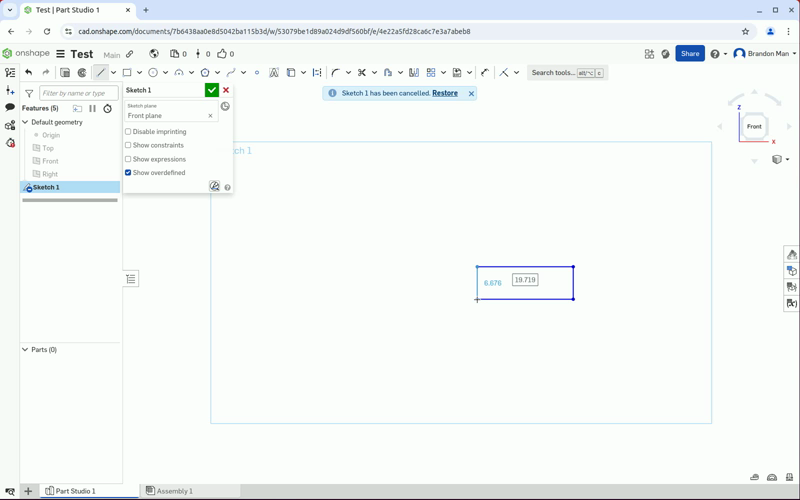
key(esc)
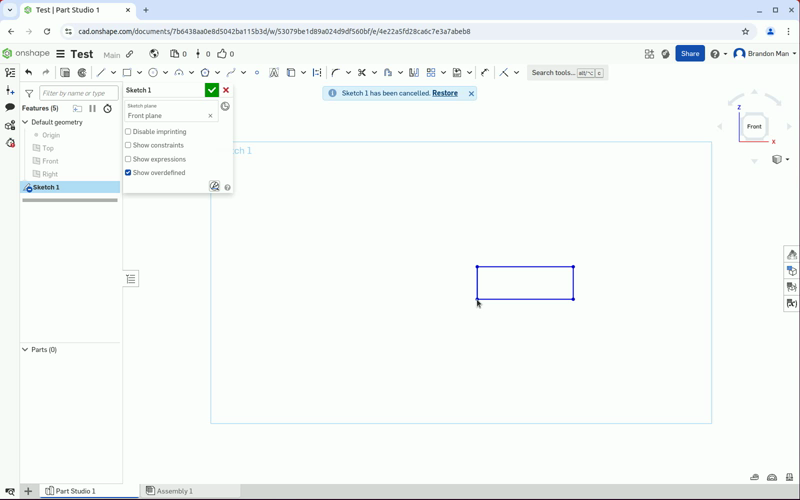
mouse_move(508, 273)
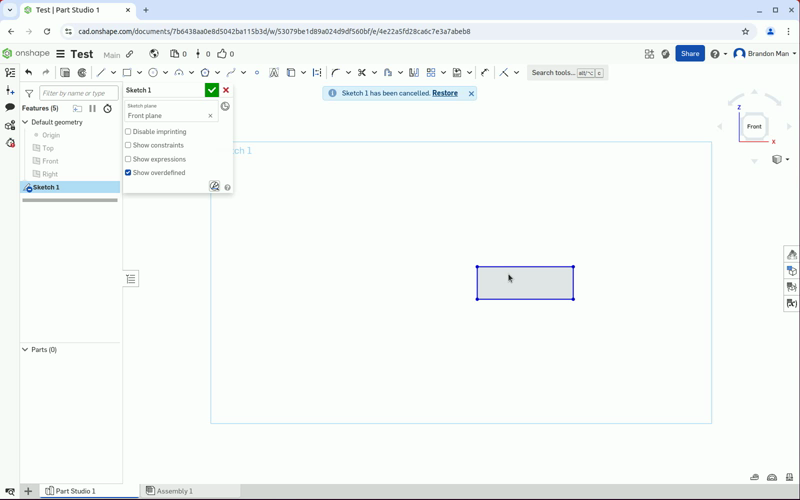
click(508, 273)
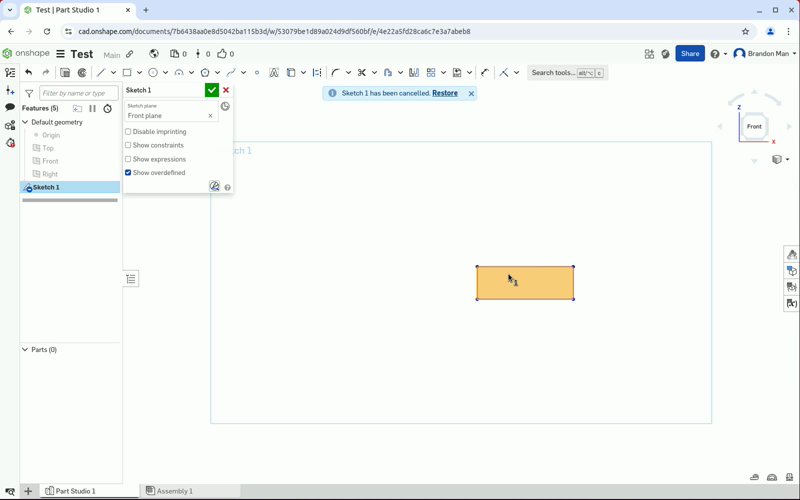
mouse_move(73, 352)
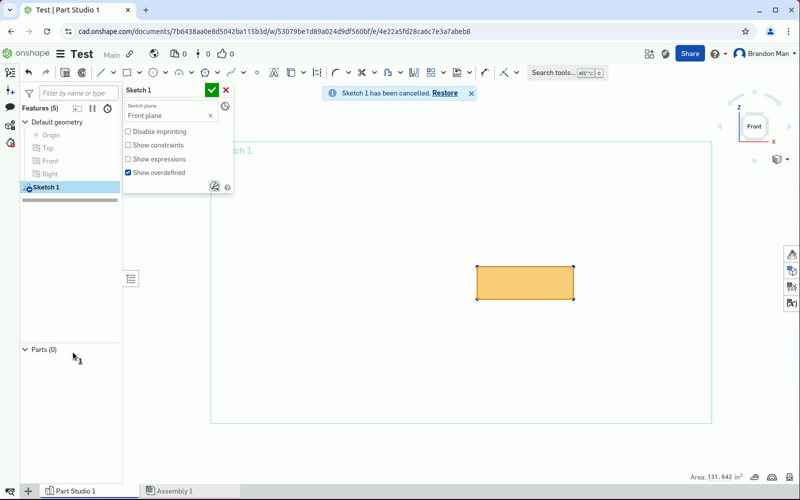
key(shift+y)
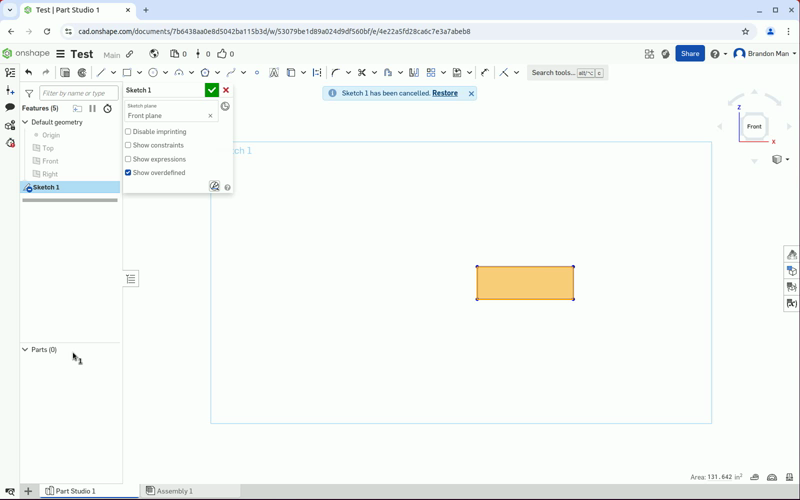
key(shift+e)
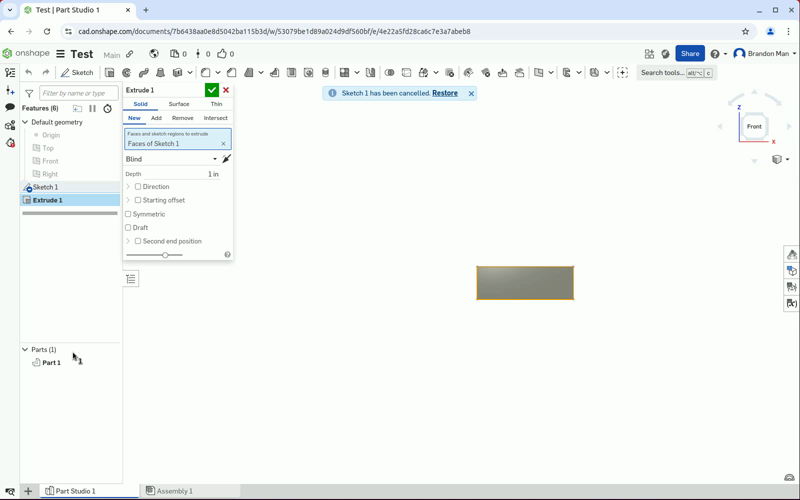
mouse_move(143, 106)
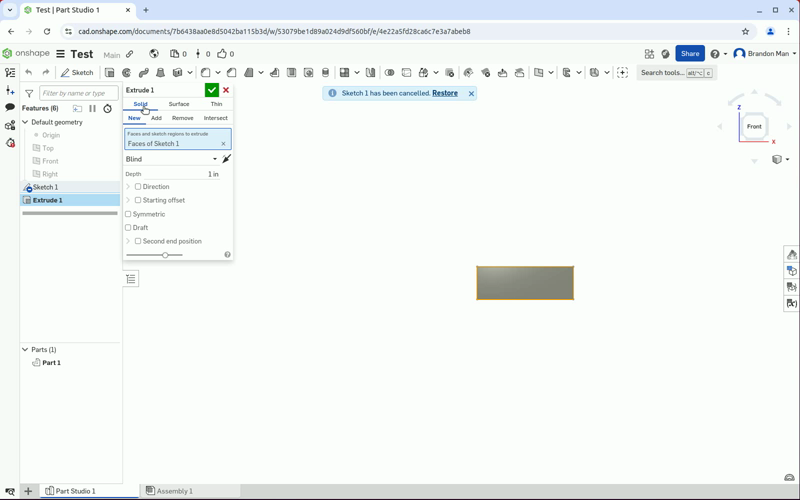
click(143, 106)
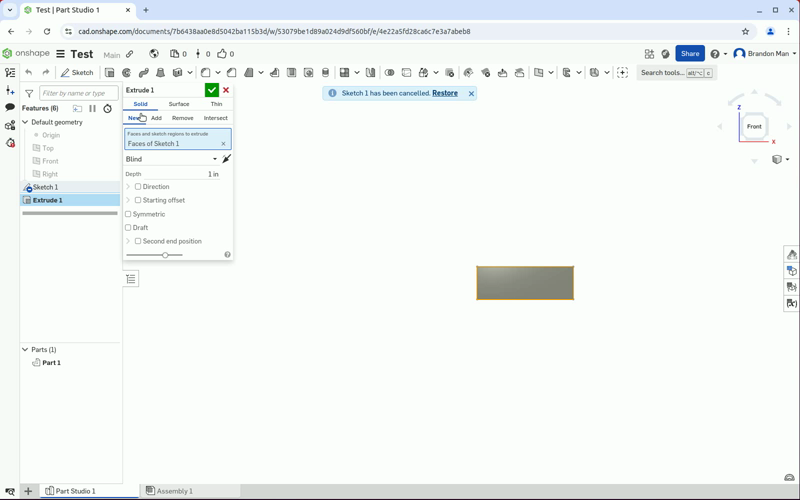
mouse_move(137, 120)
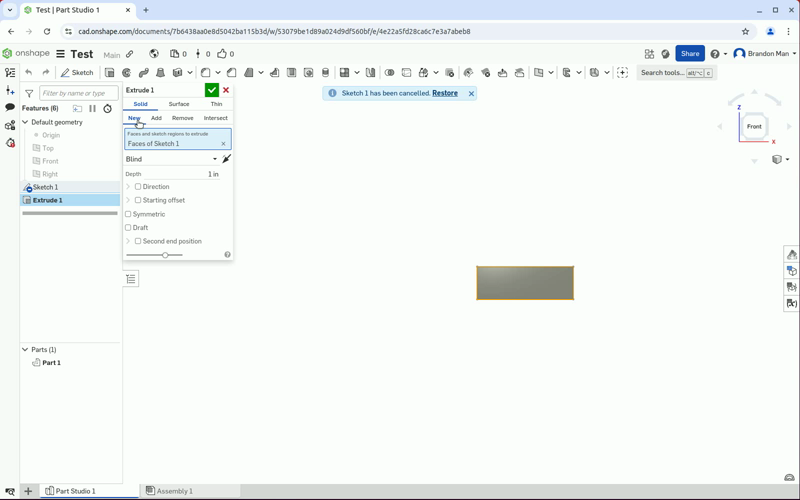
click(137, 120)
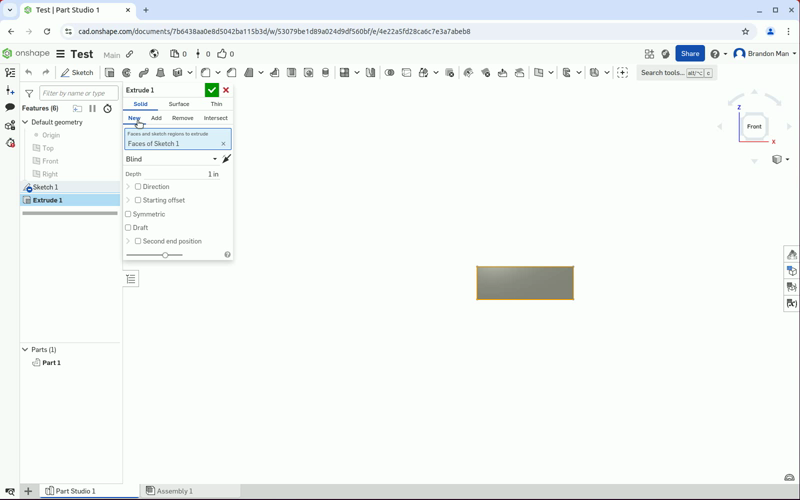
key(tab, 4)
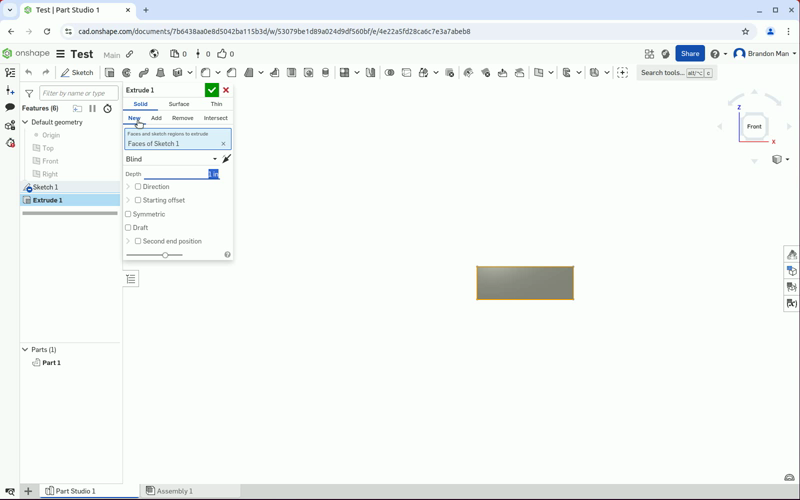
text(0.722)
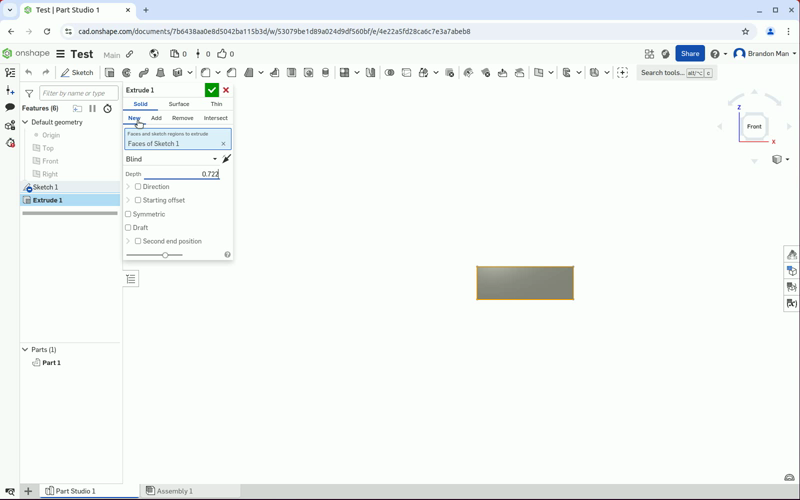
key(enter)
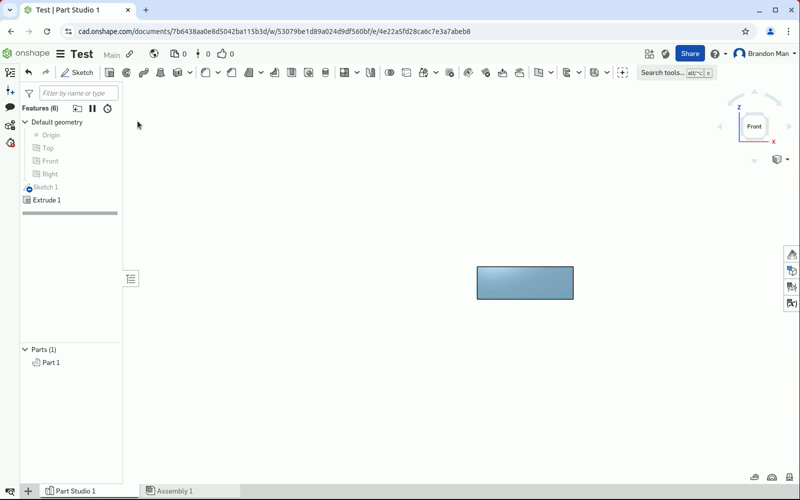
key(shift+h)
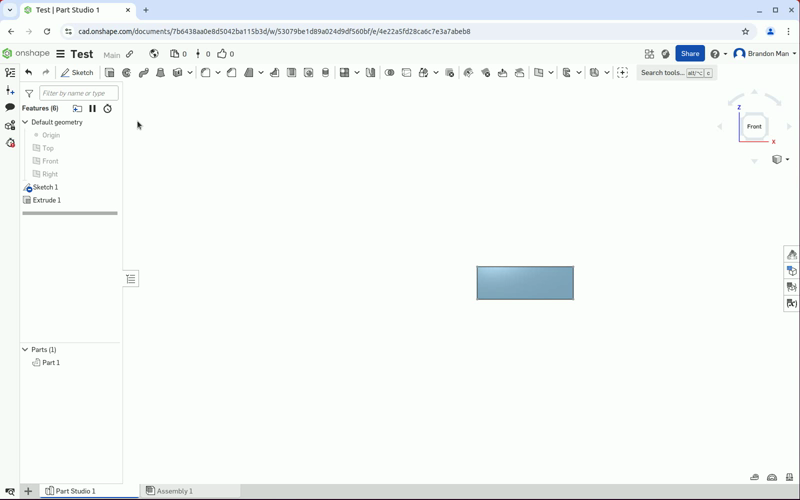
key(shift+h)
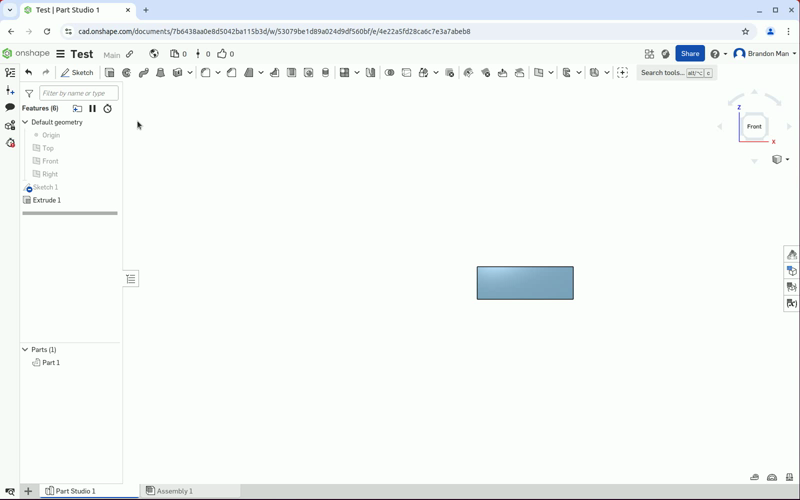
mouse_move(73, 189)
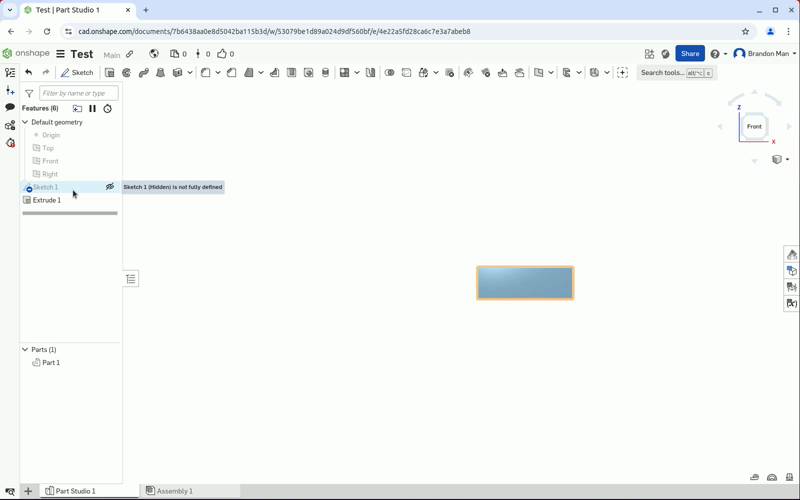
click(73, 189)
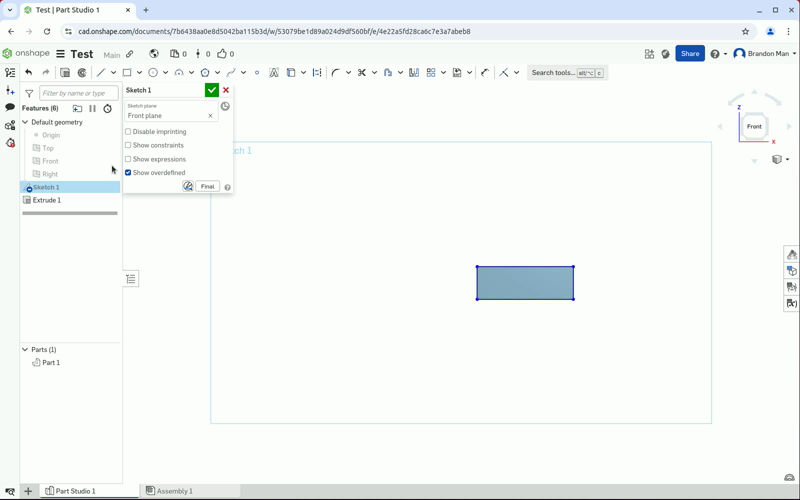
mouse_move(229, 92)
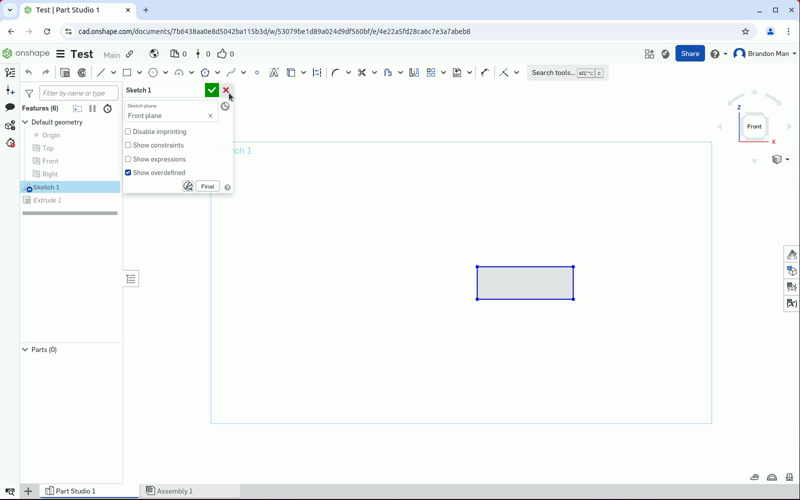
click(229, 92)
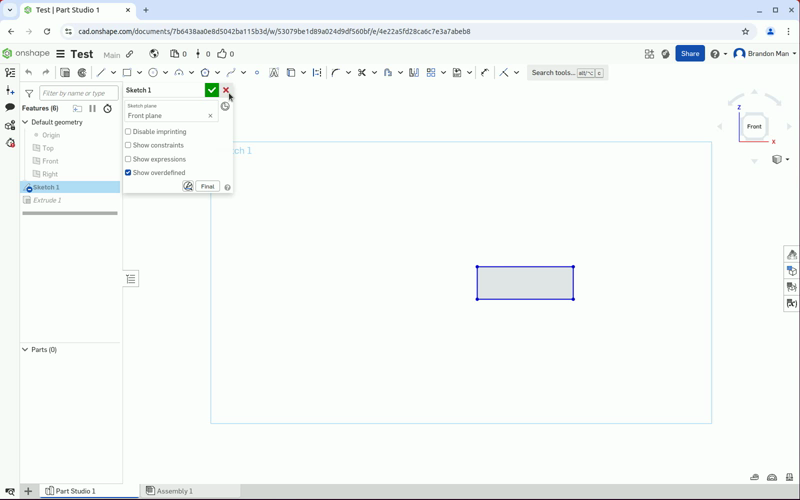
key(shift+s)
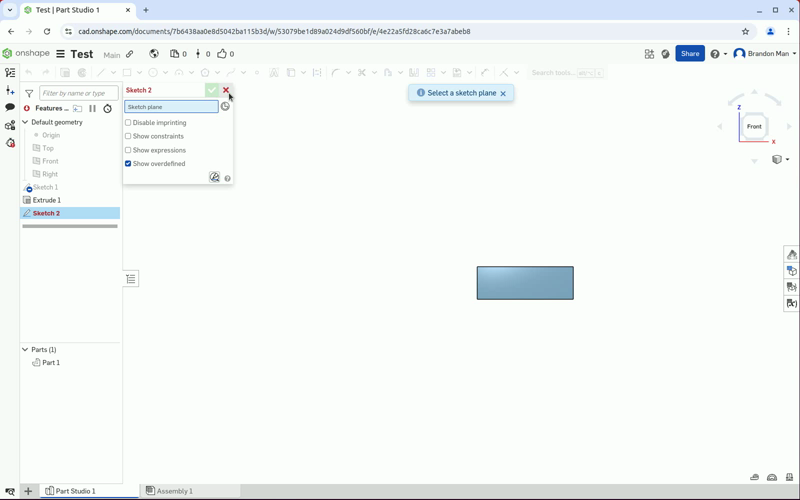
mouse_move(73, 163)
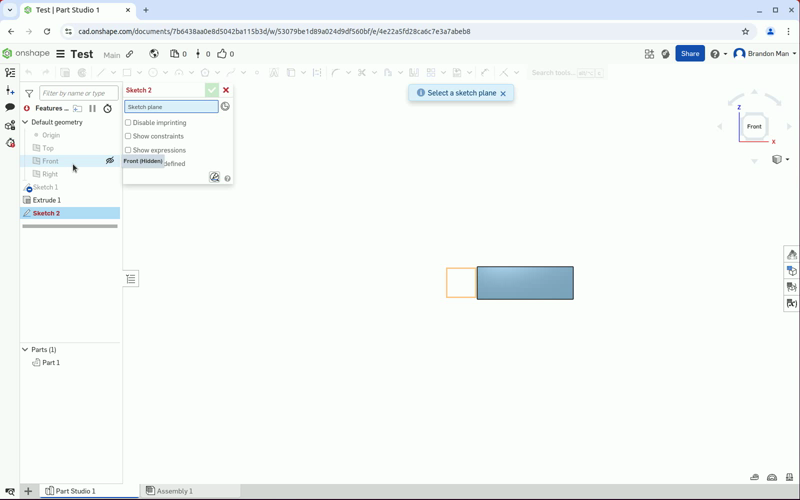
click(73, 163)
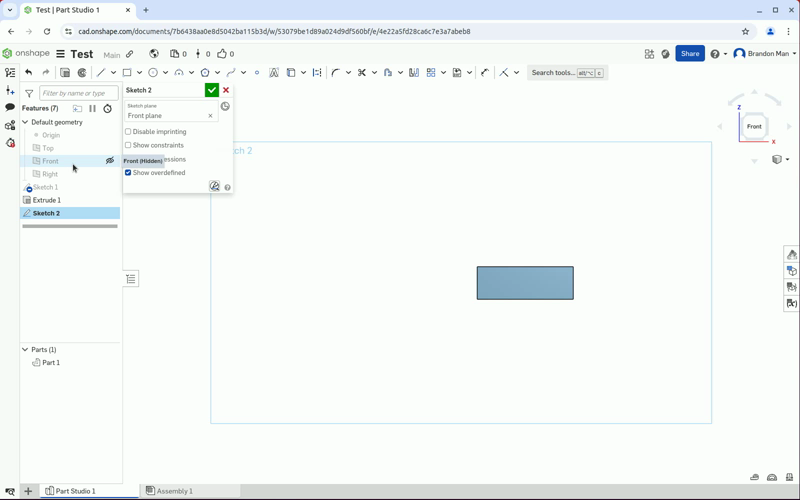
mouse_move(73, 352)
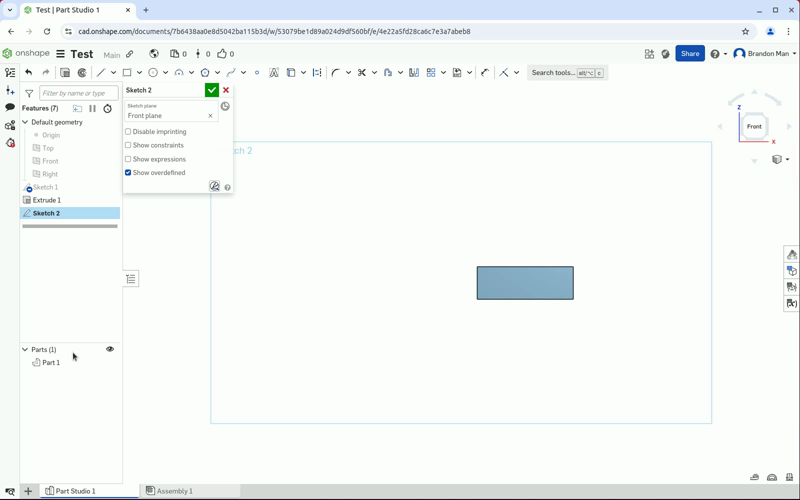
key(y)
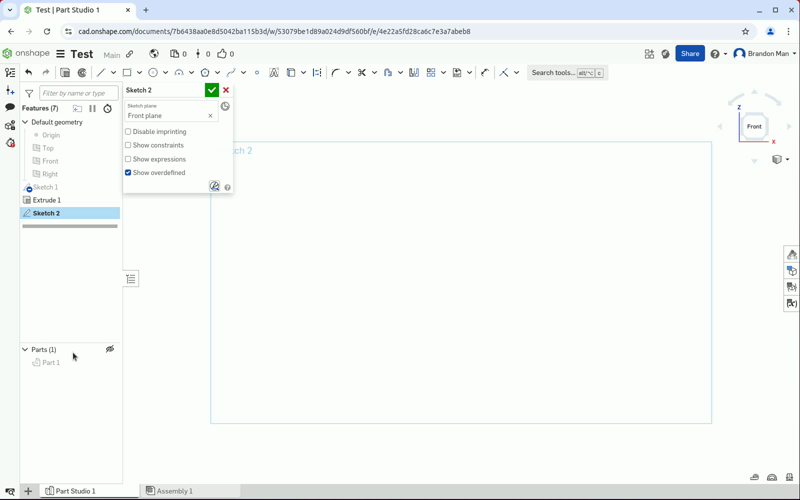
key(l)
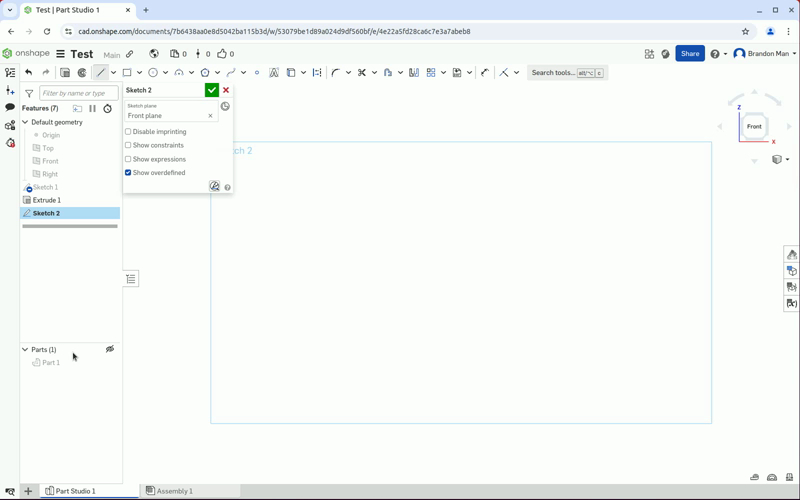
key_down(shift)
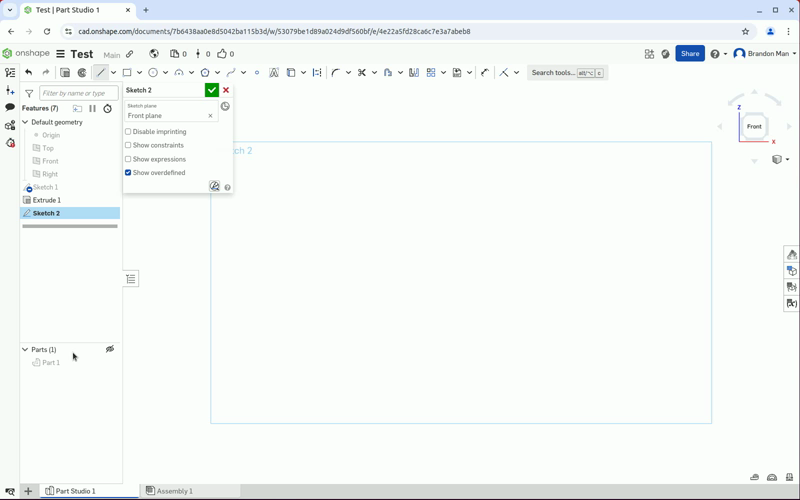
mouse_move(444, 372)
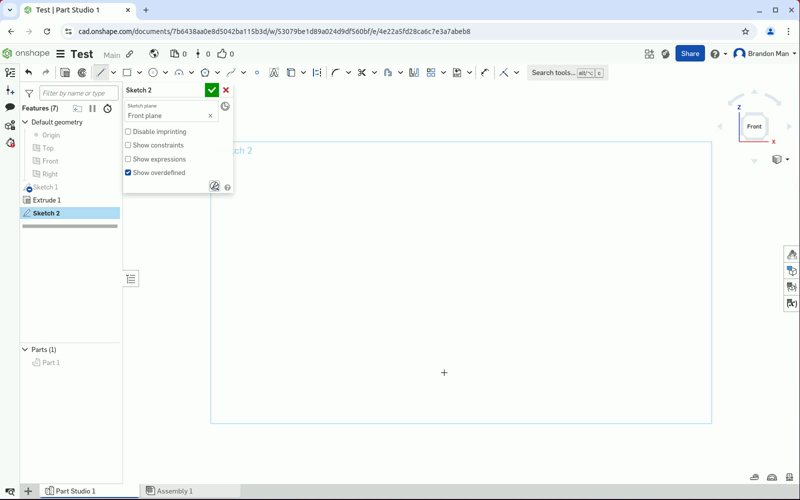
click(444, 372)
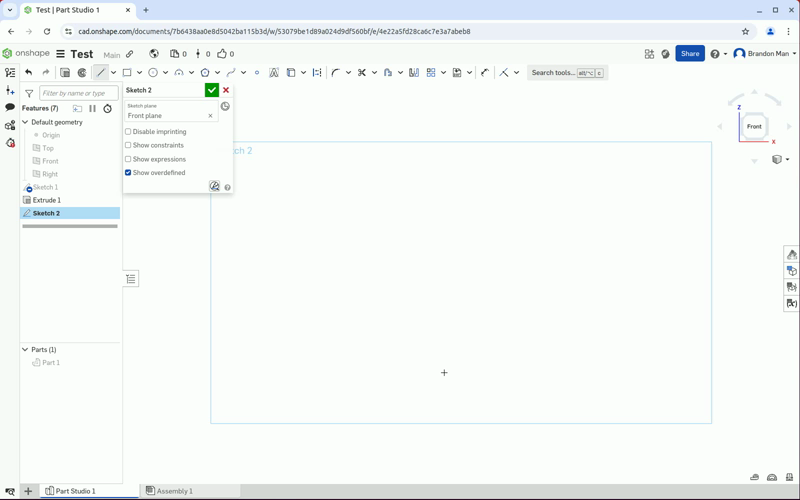
key_up(shift)
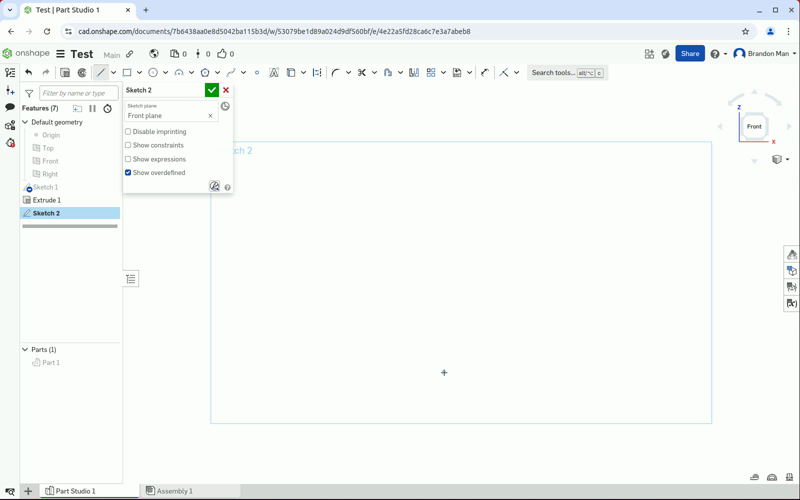
key_down(shift)
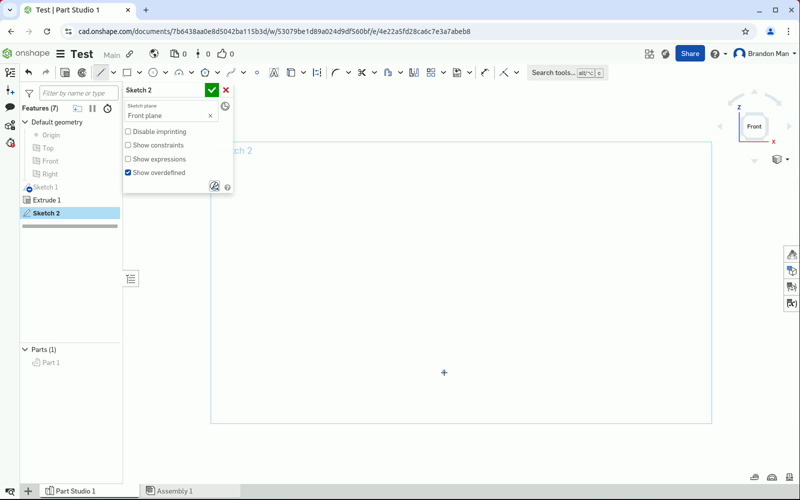
mouse_move(474, 372)
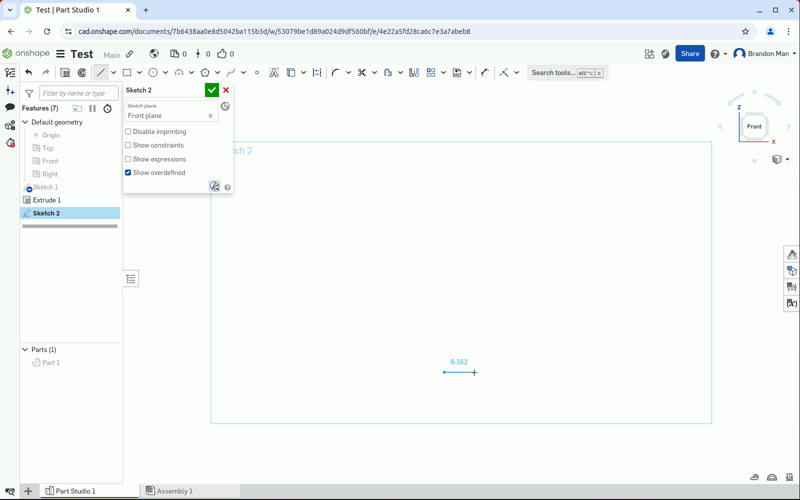
mouse_move(476, 372)
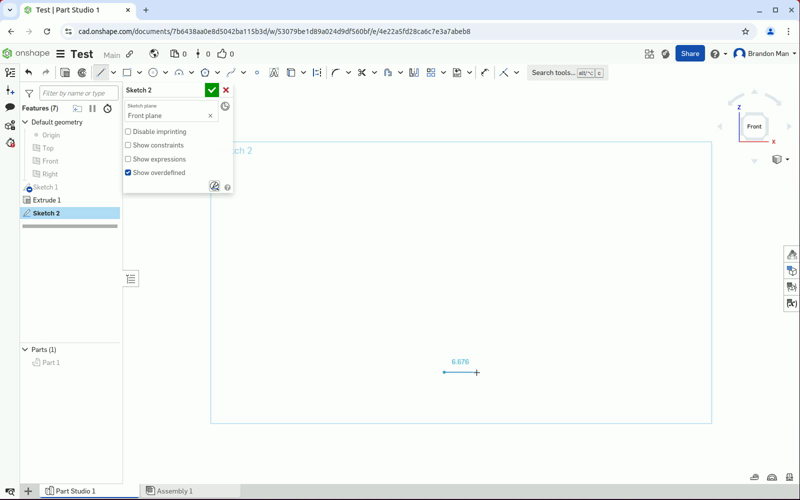
click(476, 372)
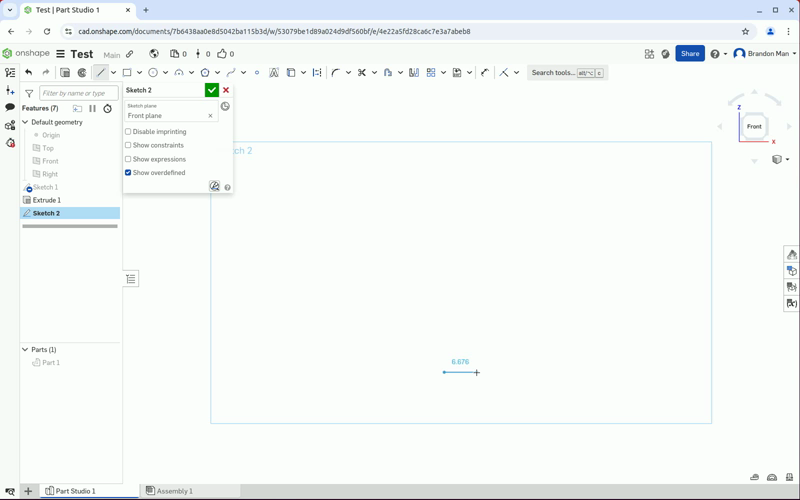
key_up(shift)
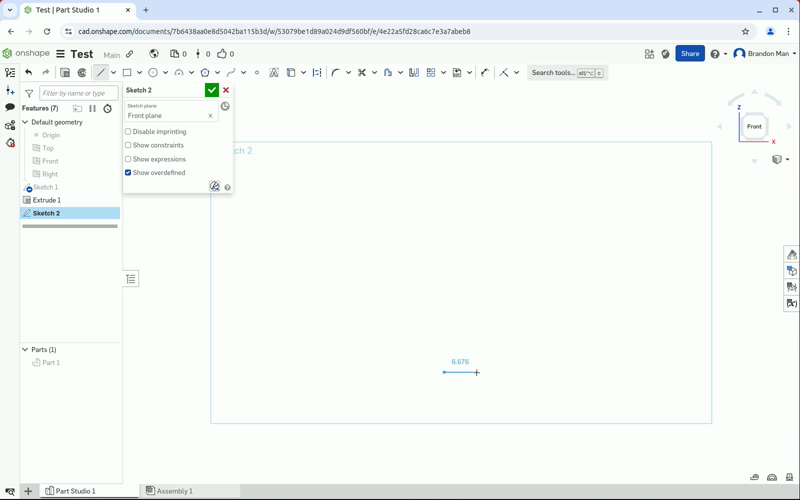
key_down(shift)
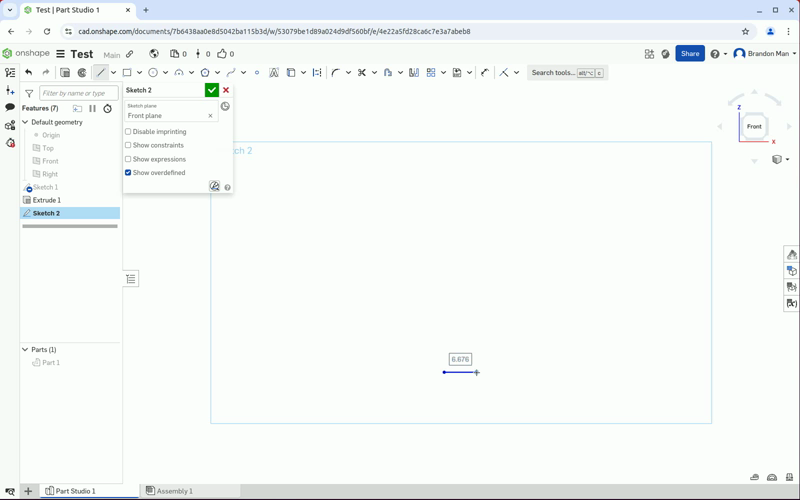
mouse_move(476, 298)
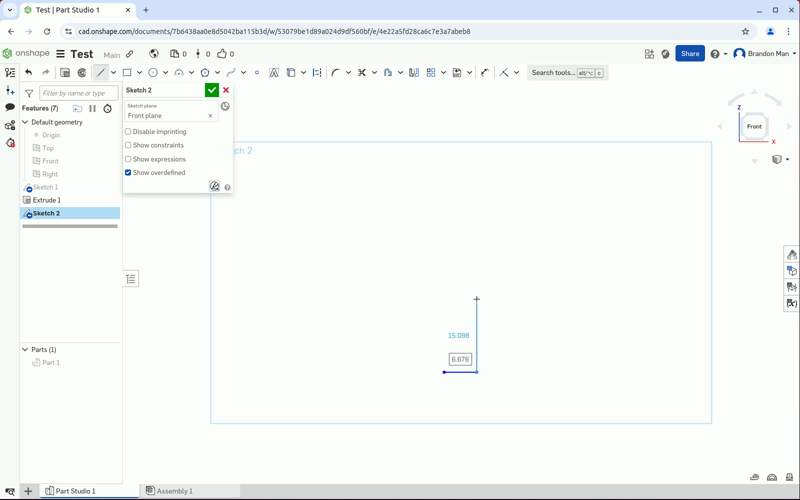
click(476, 298)
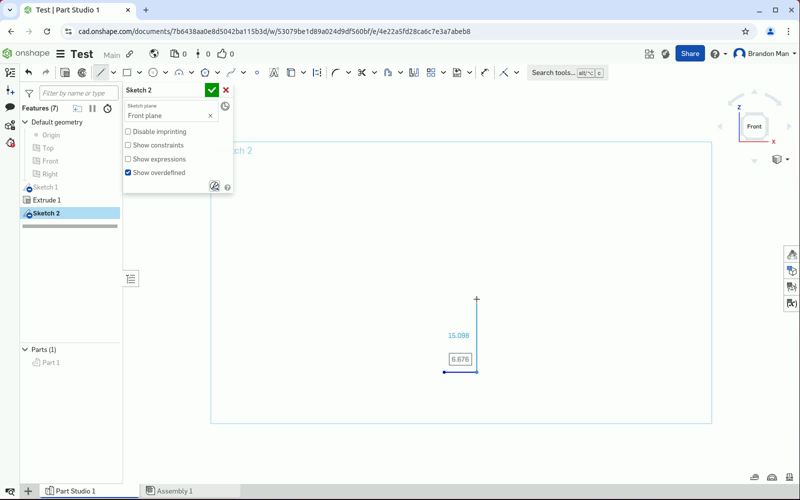
key_up(shift)
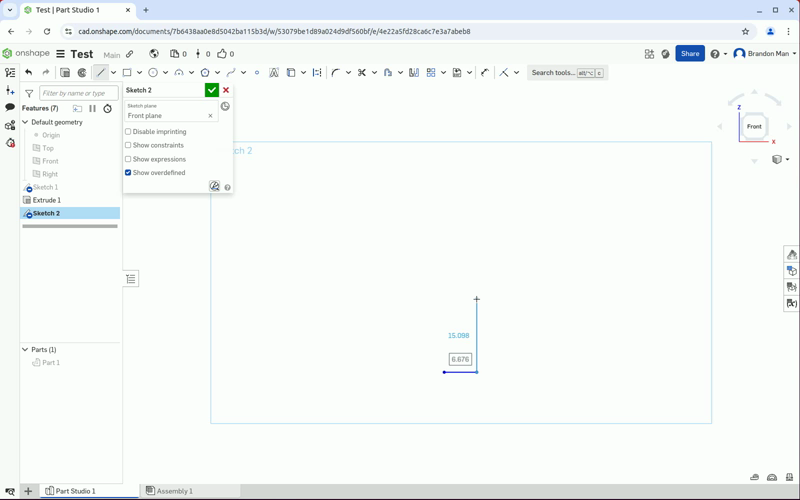
key_down(shift)
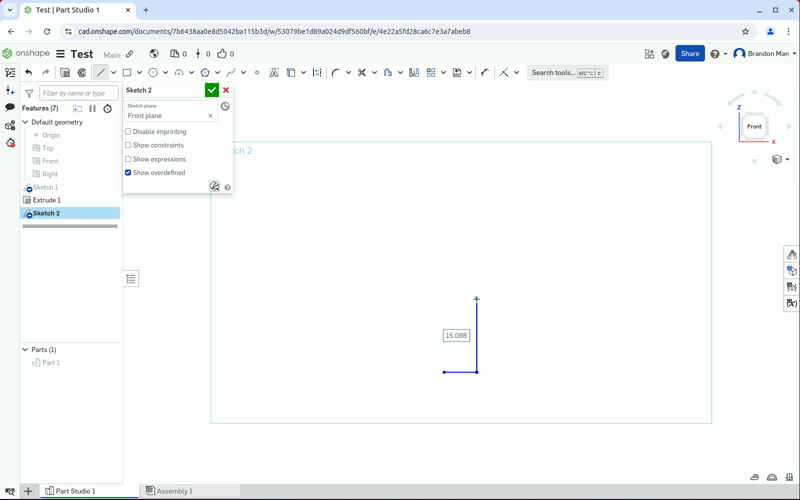
mouse_move(506, 298)
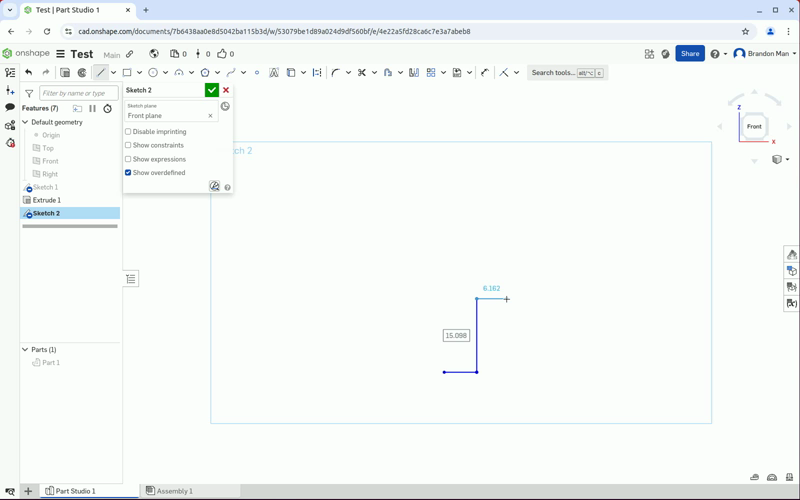
mouse_move(444, 298)
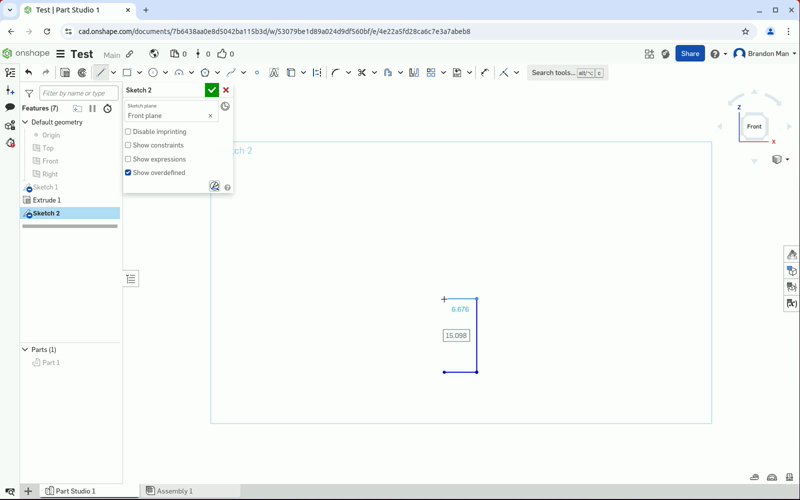
click(444, 298)
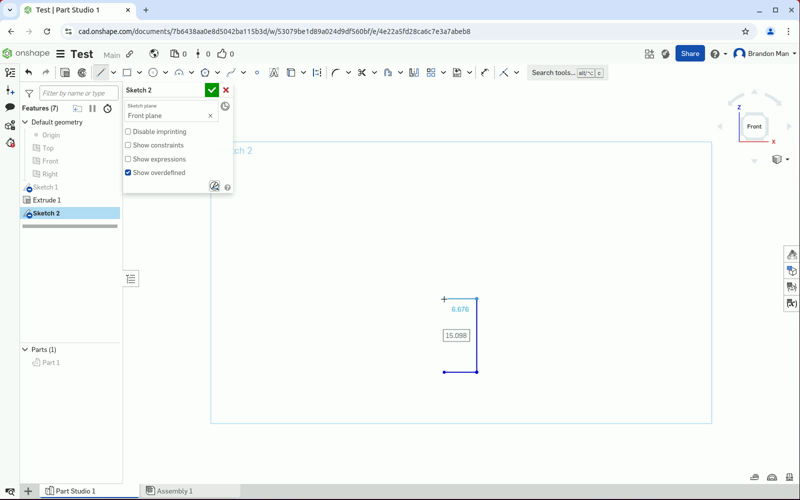
key_up(shift)
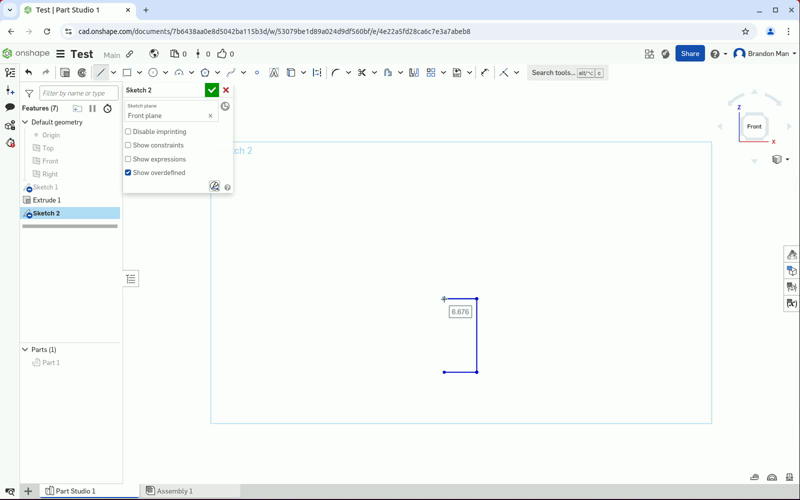
key_down(shift)
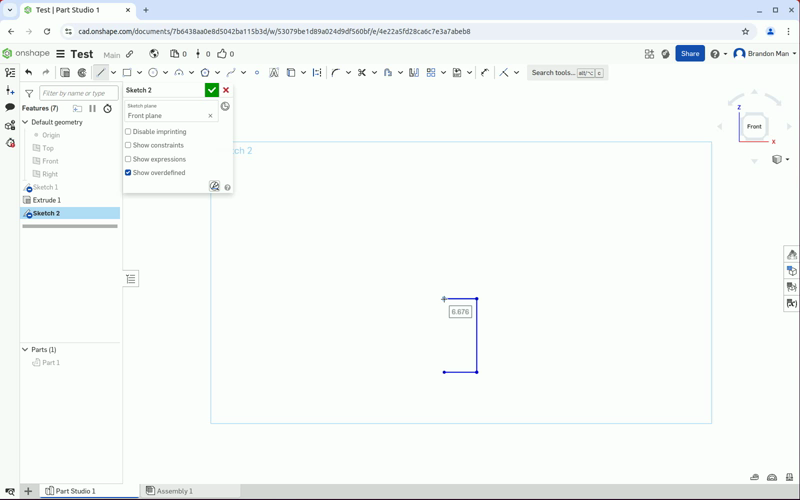
mouse_move(444, 372)
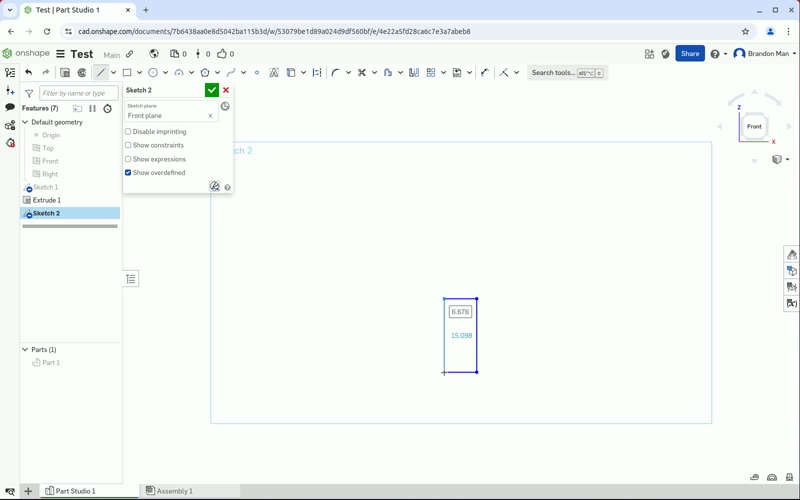
key_up(shift)
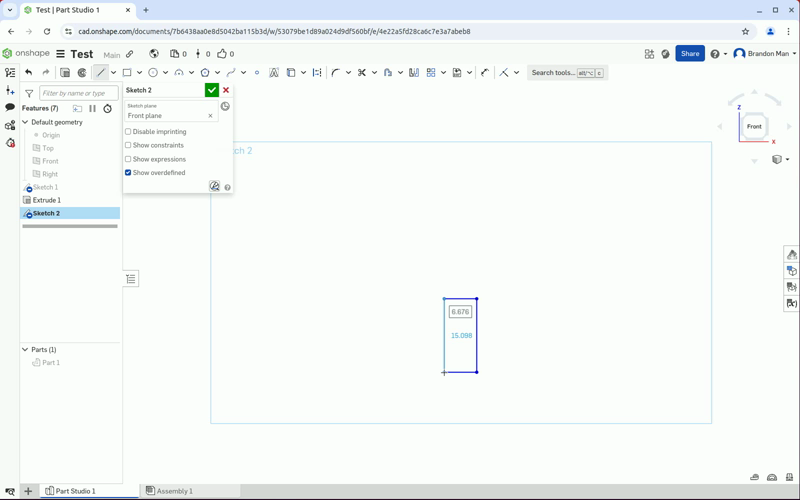
click(444, 372)
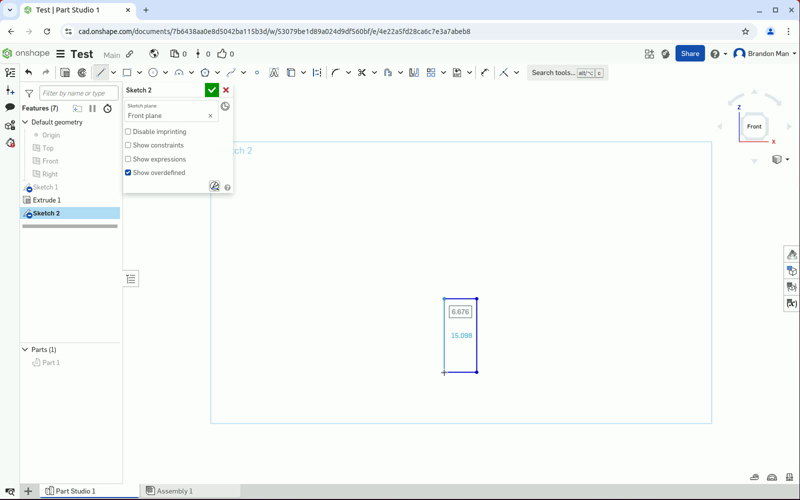
key(esc)
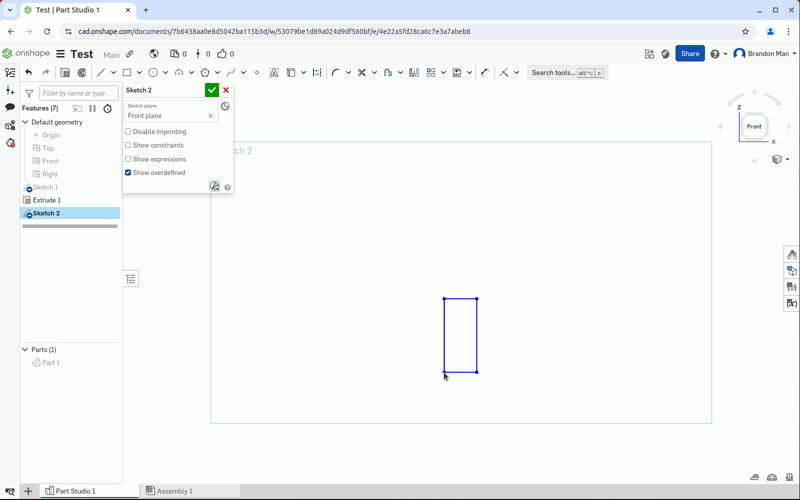
mouse_move(455, 302)
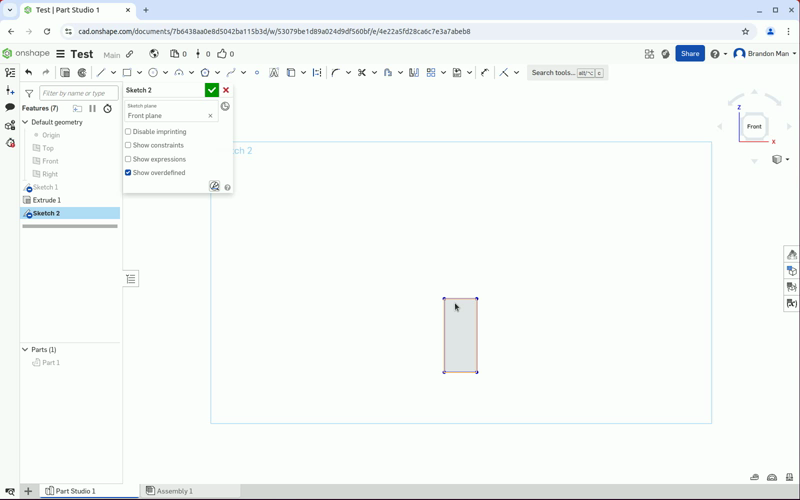
click(455, 302)
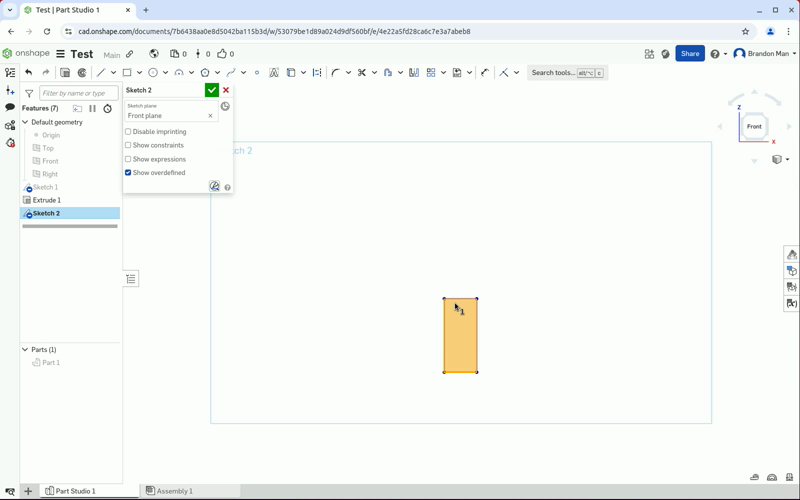
mouse_move(73, 352)
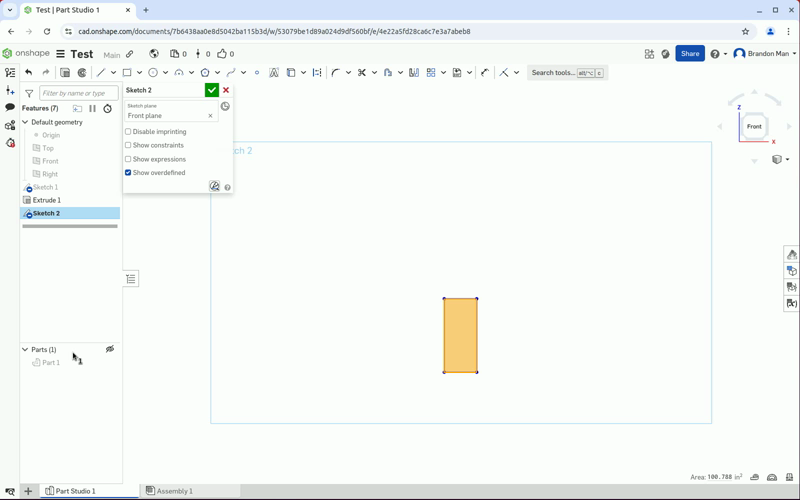
key(shift+y)
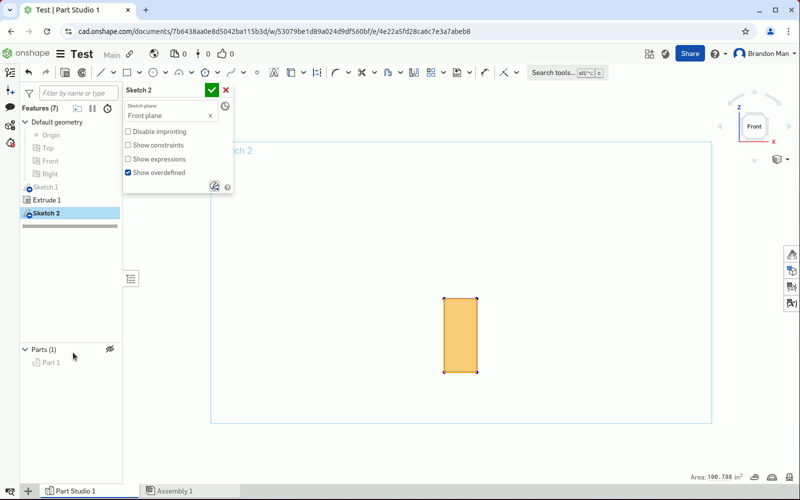
key(shift+e)
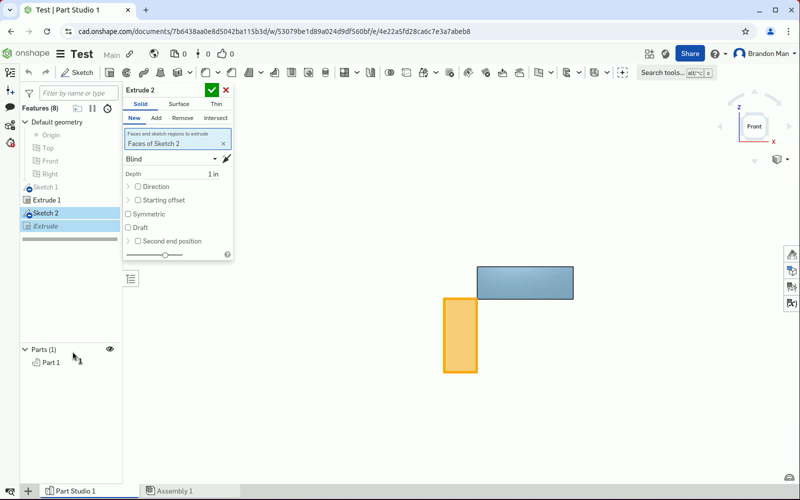
mouse_move(143, 106)
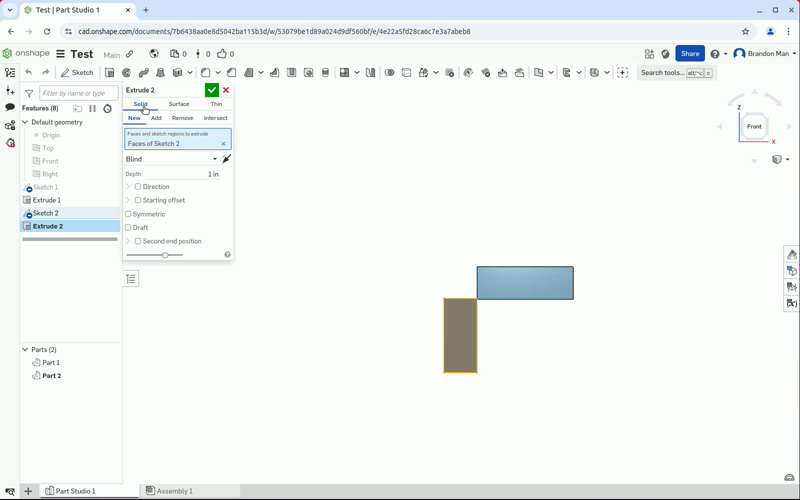
click(143, 106)
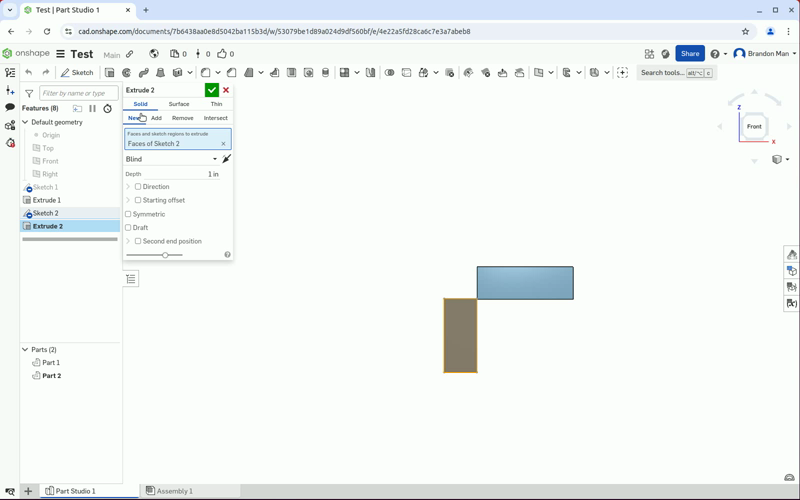
mouse_move(137, 120)
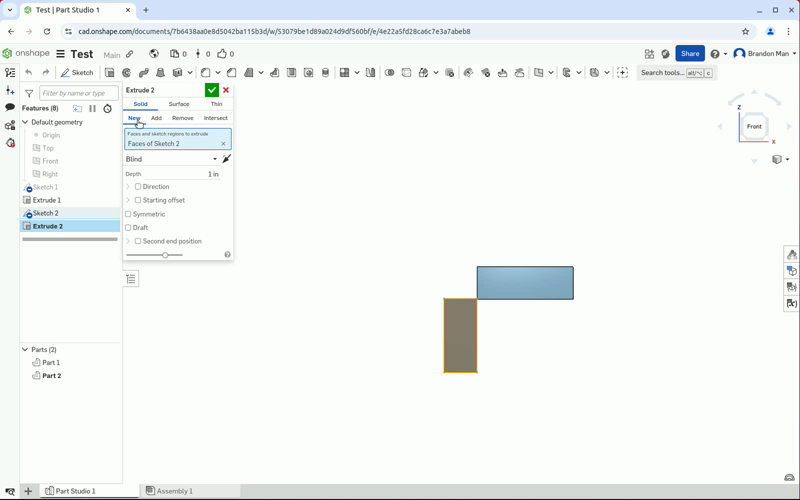
click(137, 120)
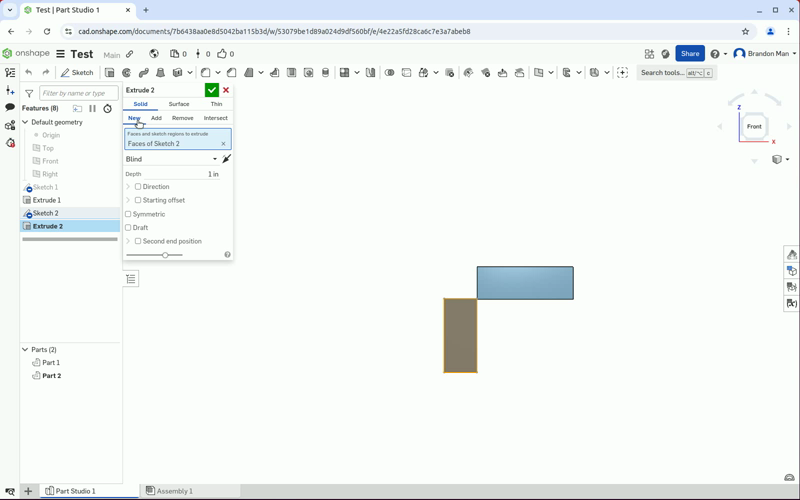
key(tab, 4)
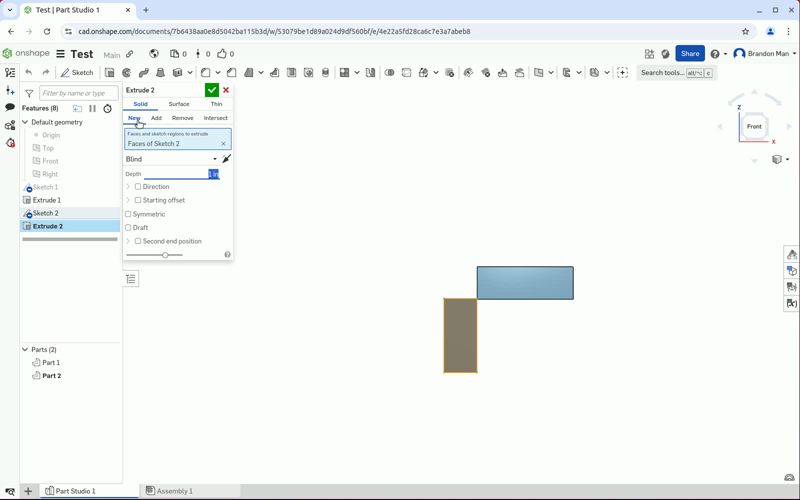
text(0.722)
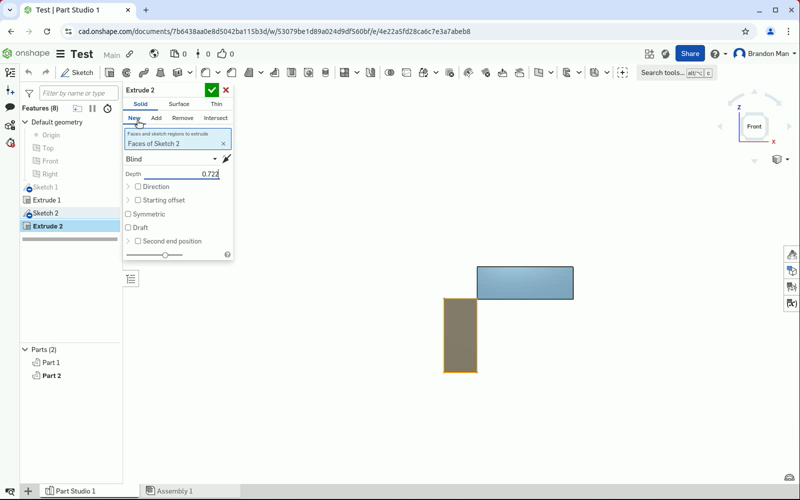
key(enter)
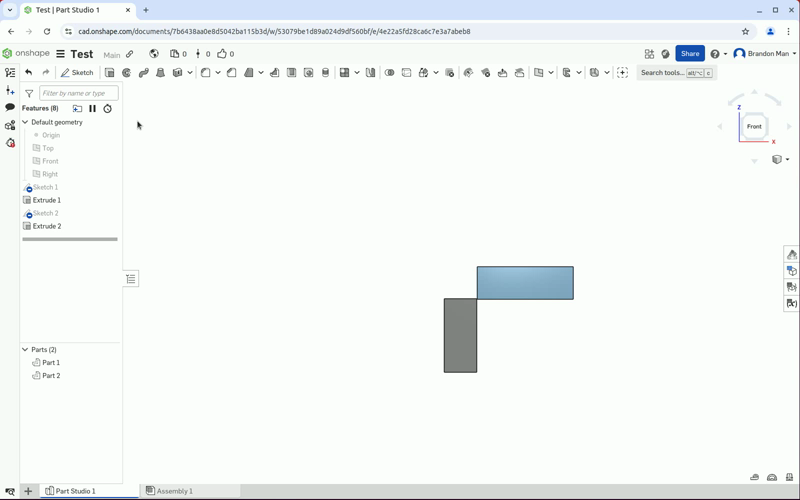
key(shift+h)
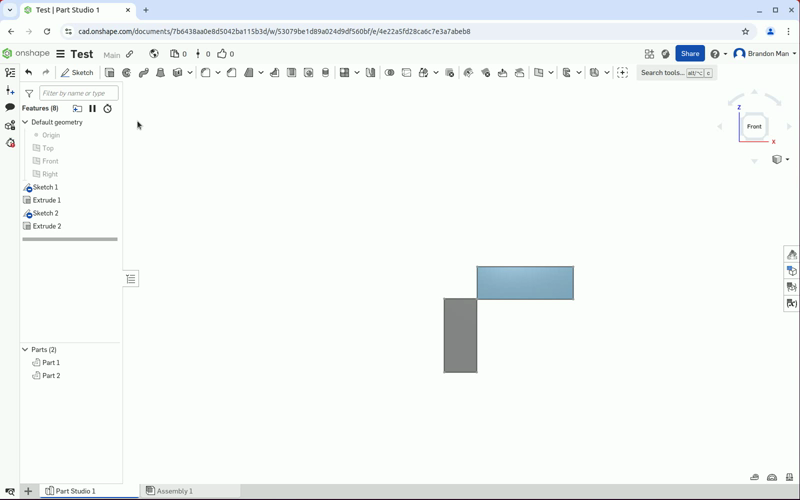
key(shift+h)
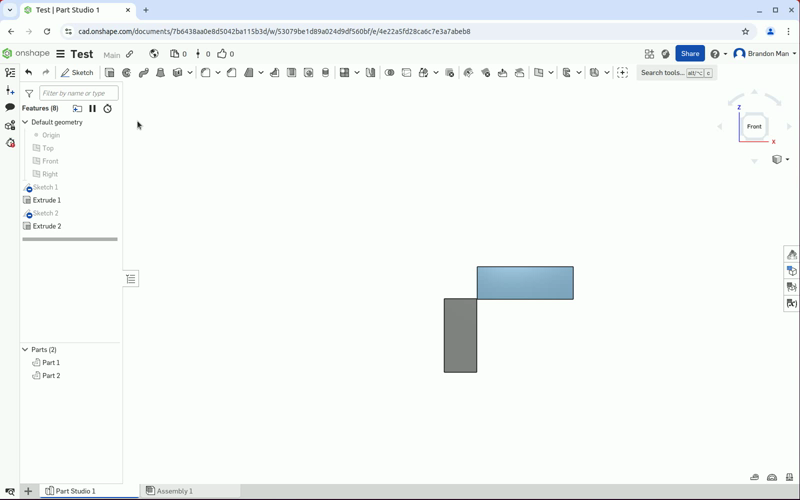
mouse_move(73, 189)
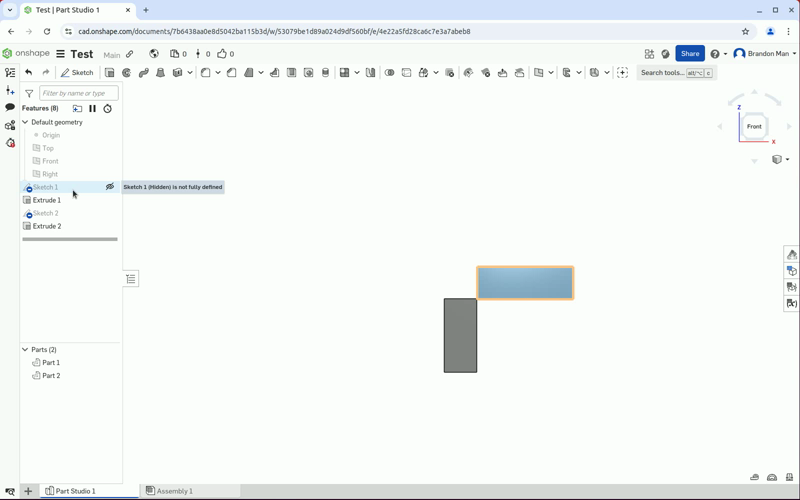
click(73, 189)
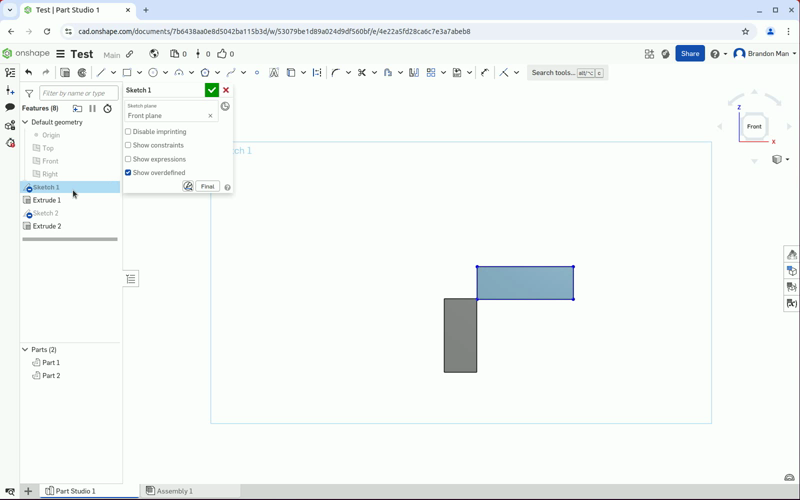
mouse_move(229, 92)
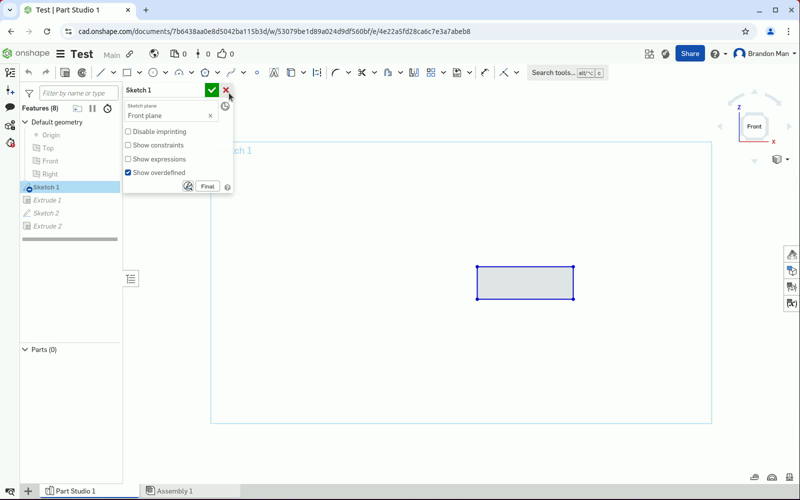
click(229, 92)
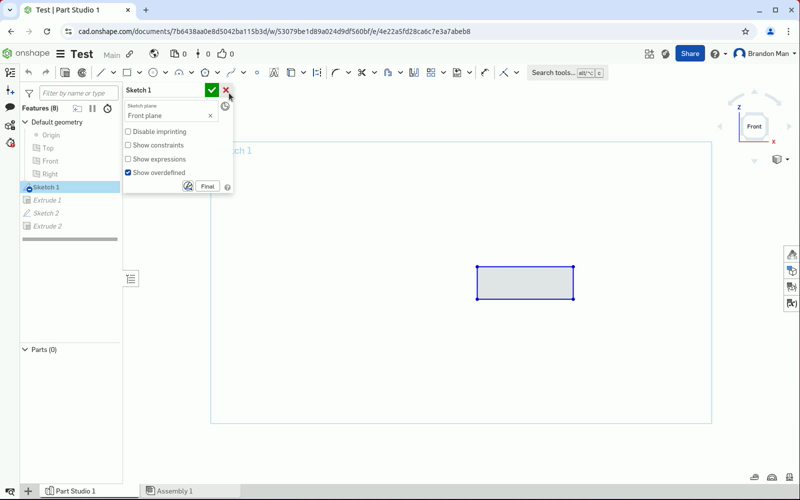
key(shift+s)
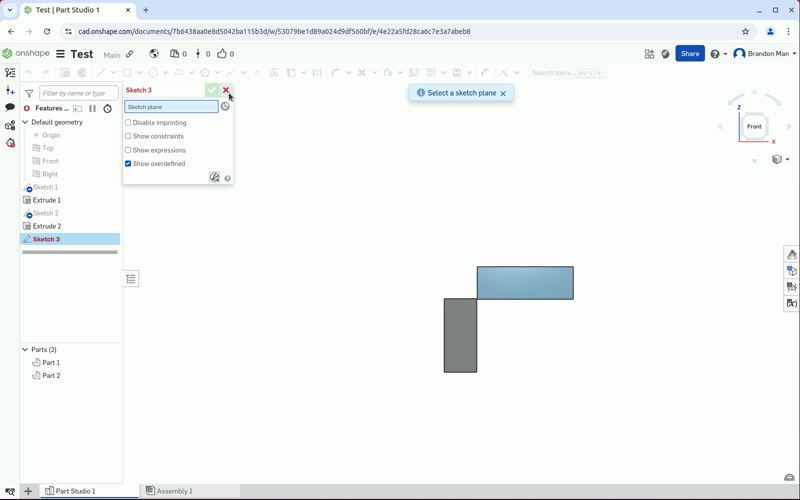
mouse_move(73, 163)
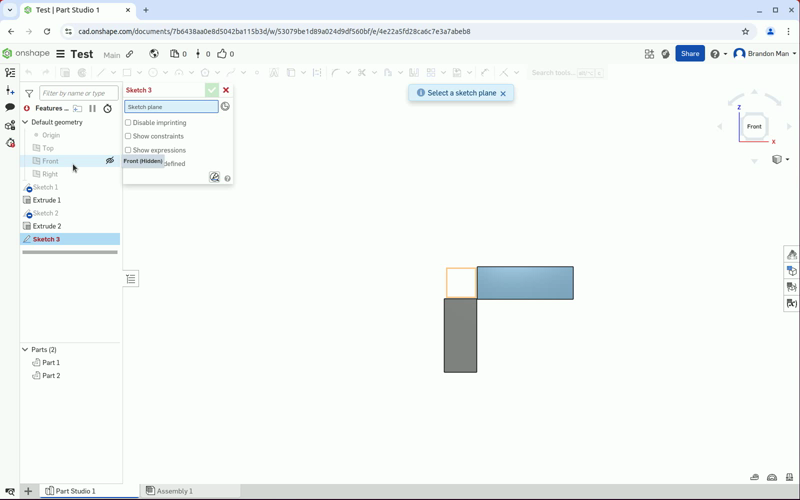
click(73, 163)
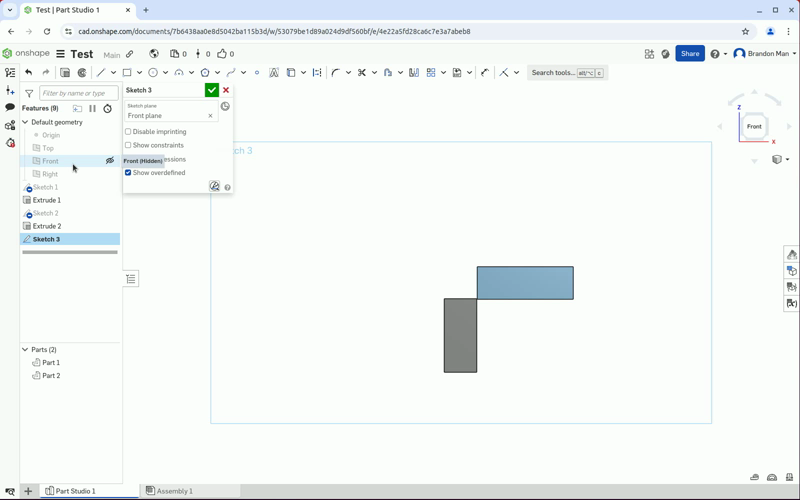
mouse_move(73, 352)
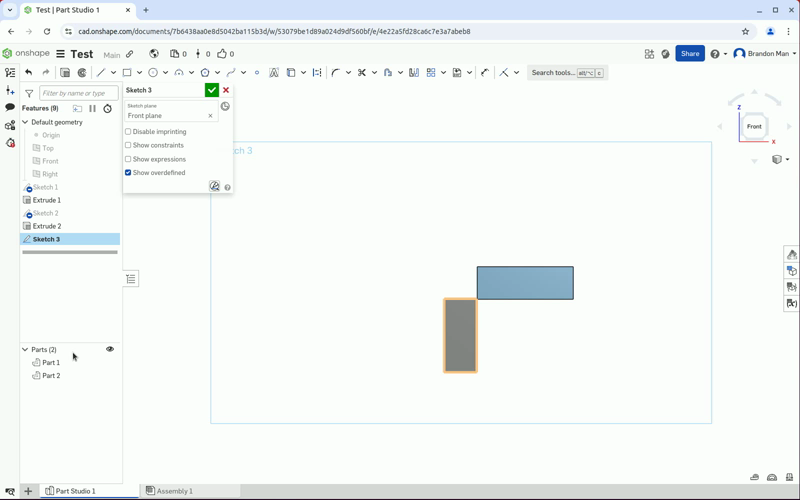
key(y)
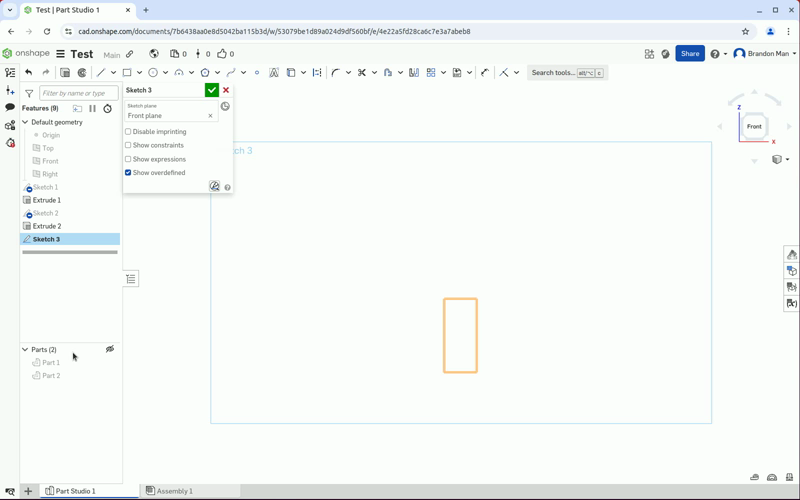
key(l)
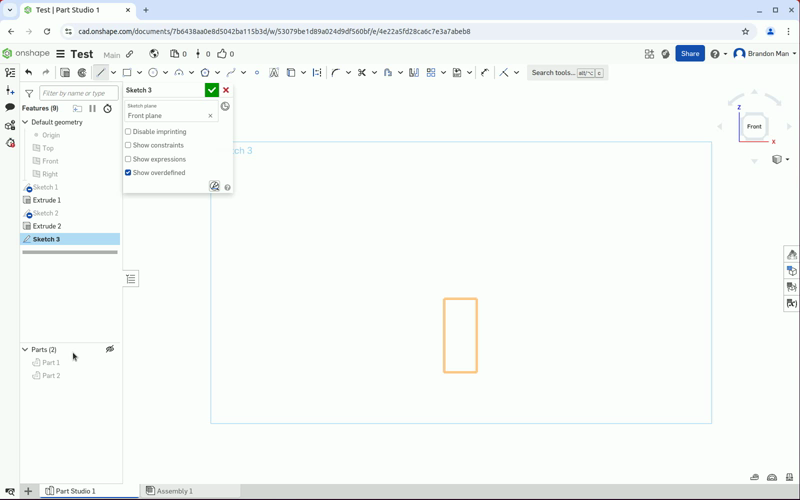
key_down(shift)
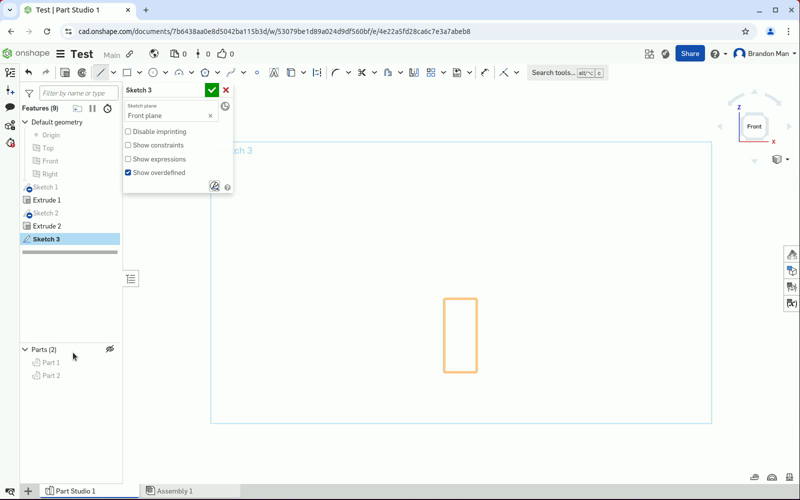
mouse_move(348, 299)
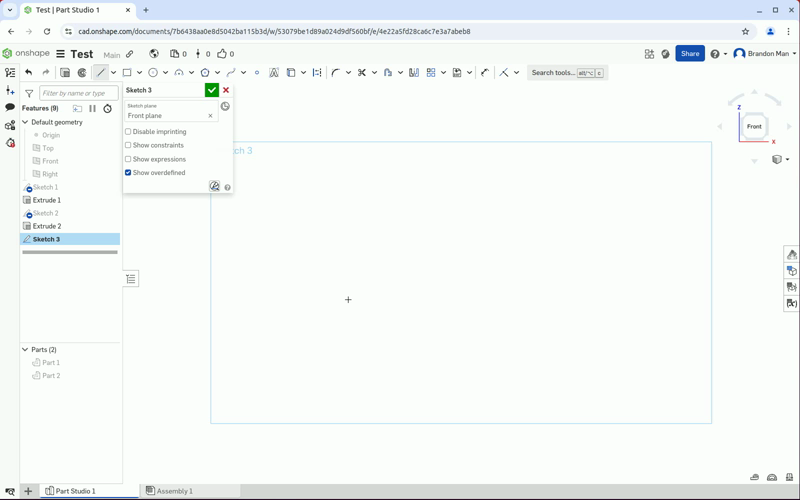
click(348, 299)
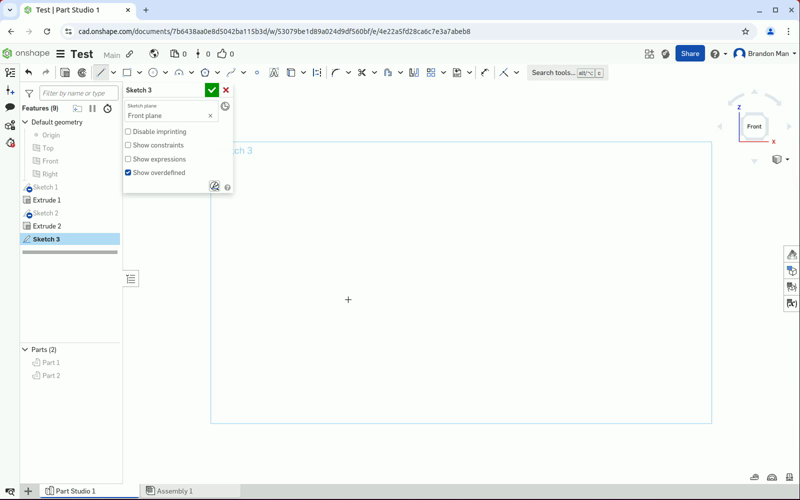
key_up(shift)
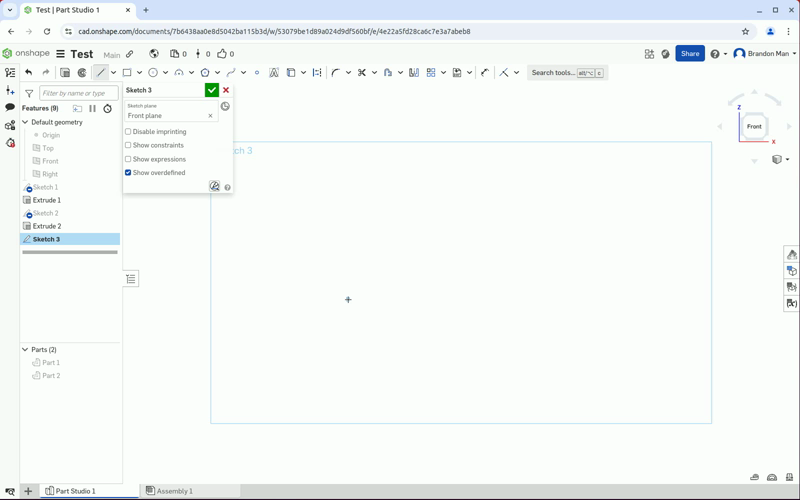
key_down(shift)
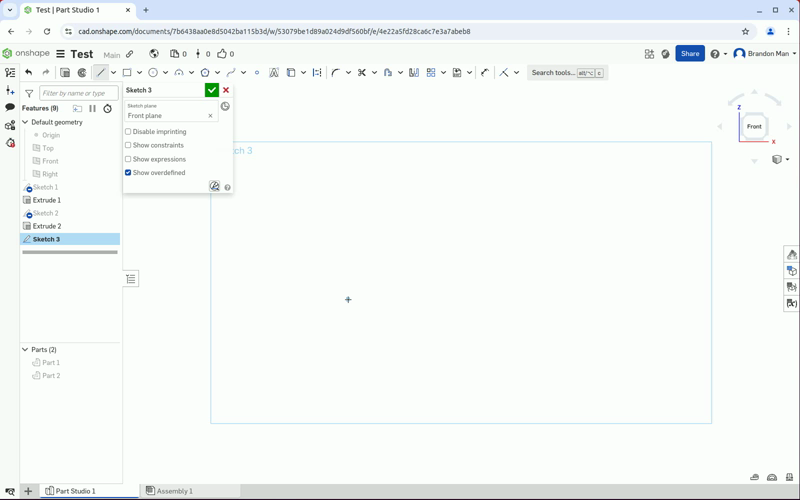
mouse_move(444, 299)
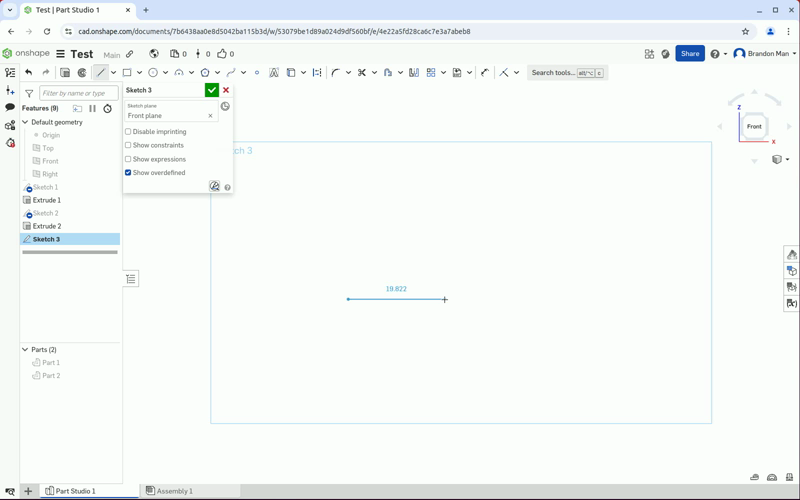
click(444, 299)
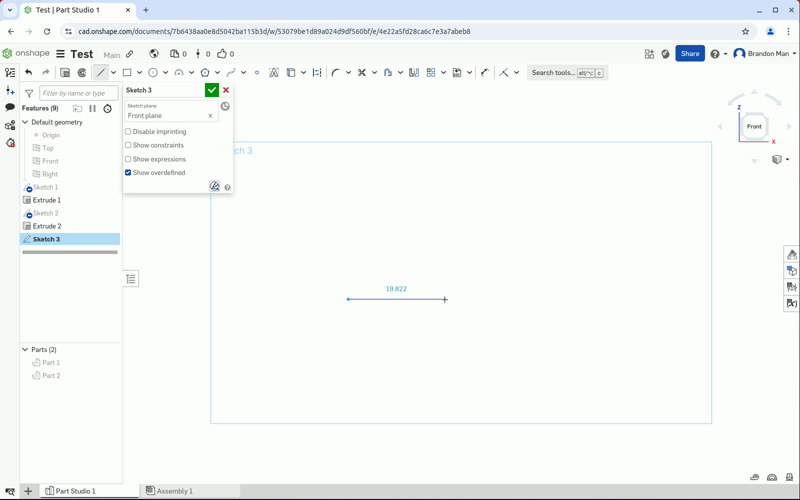
key_up(shift)
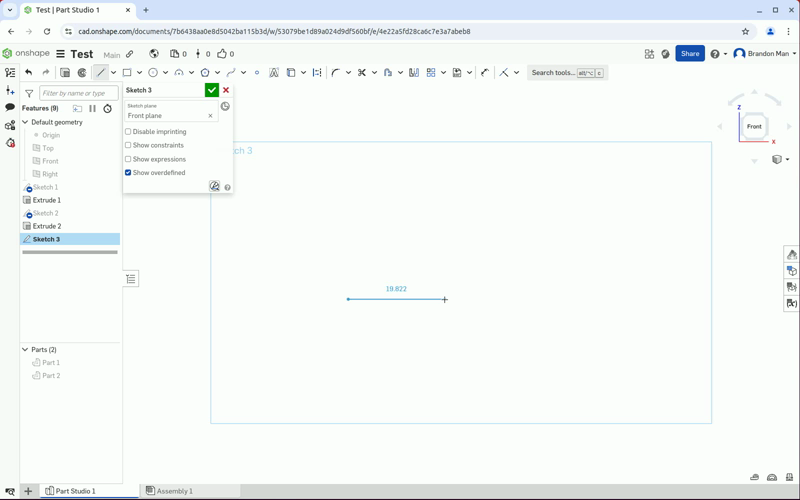
key_down(shift)
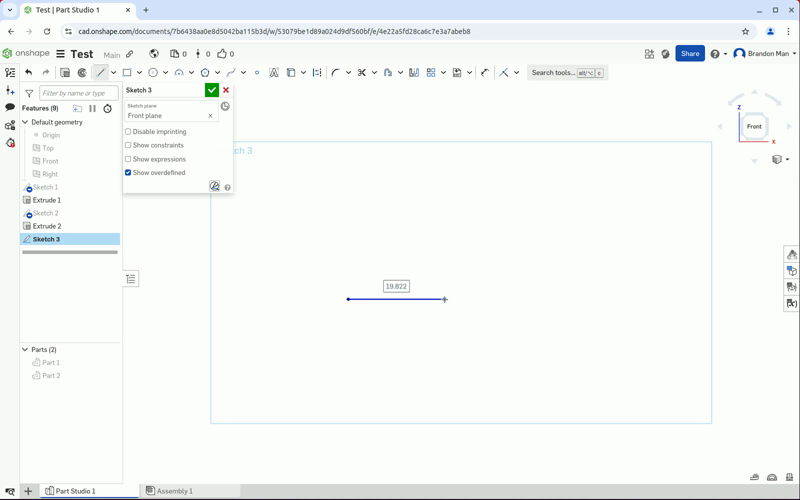
mouse_move(474, 299)
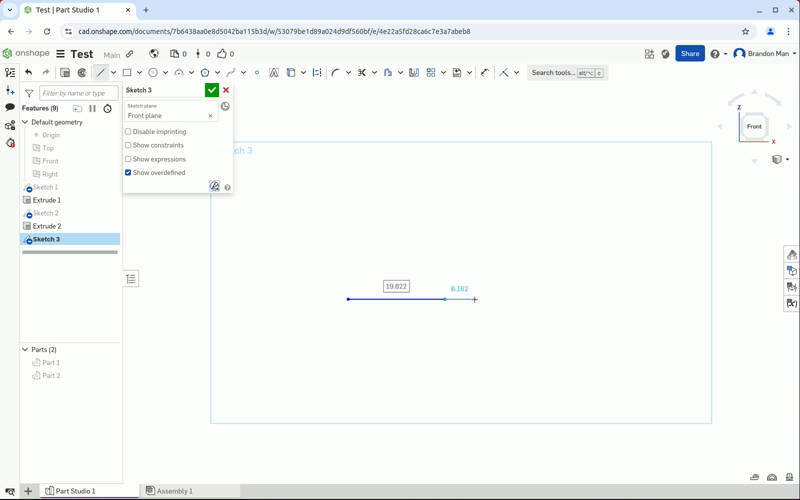
mouse_move(444, 266)
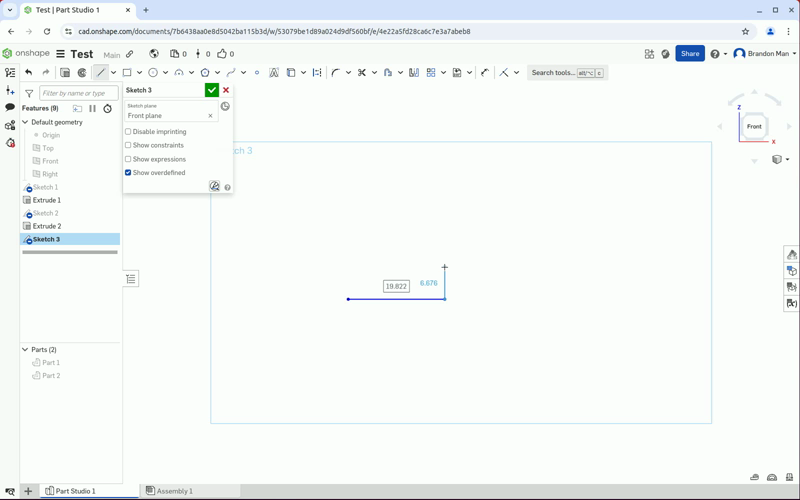
click(444, 266)
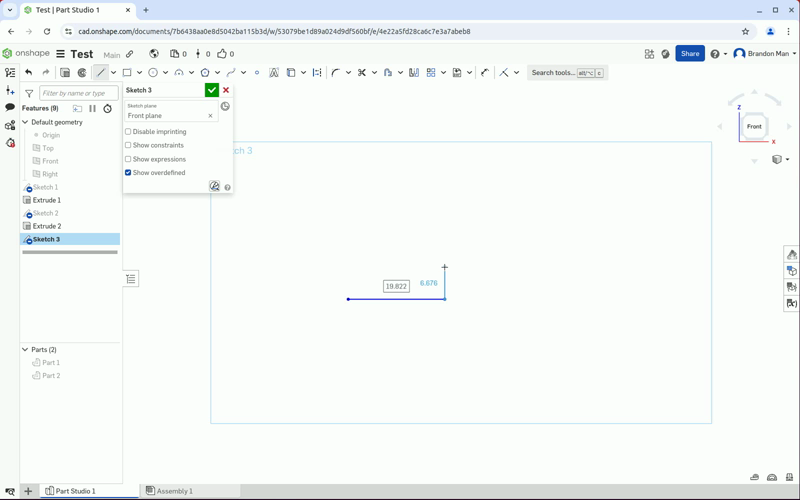
key_up(shift)
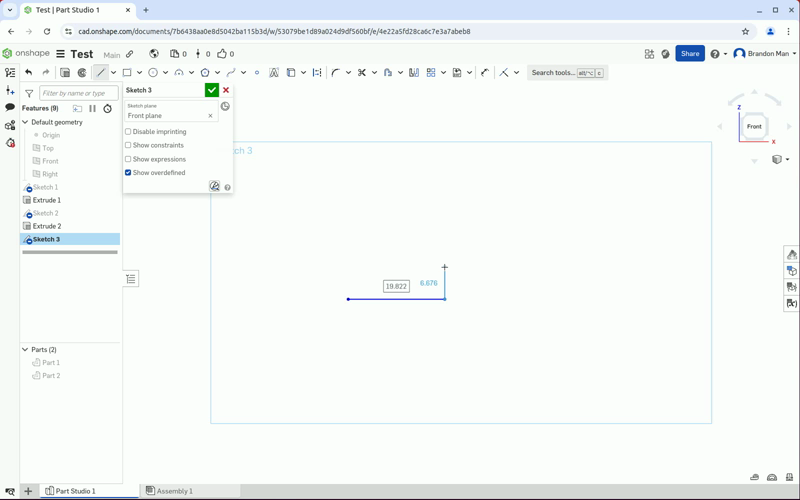
key_down(shift)
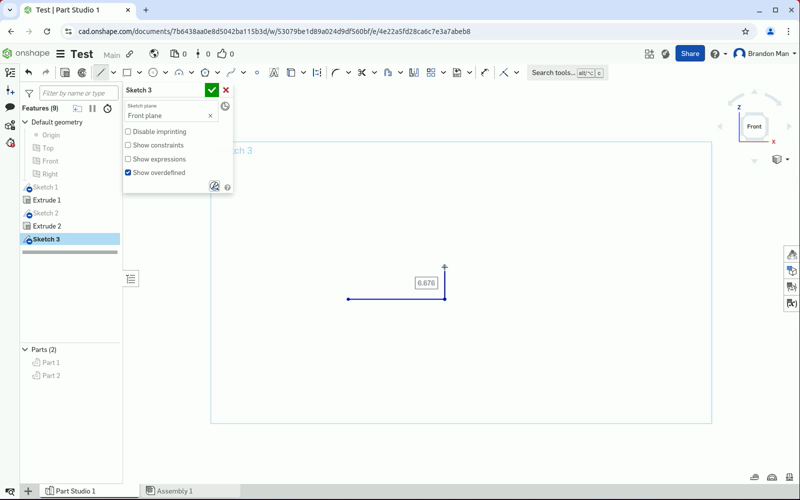
mouse_move(348, 266)
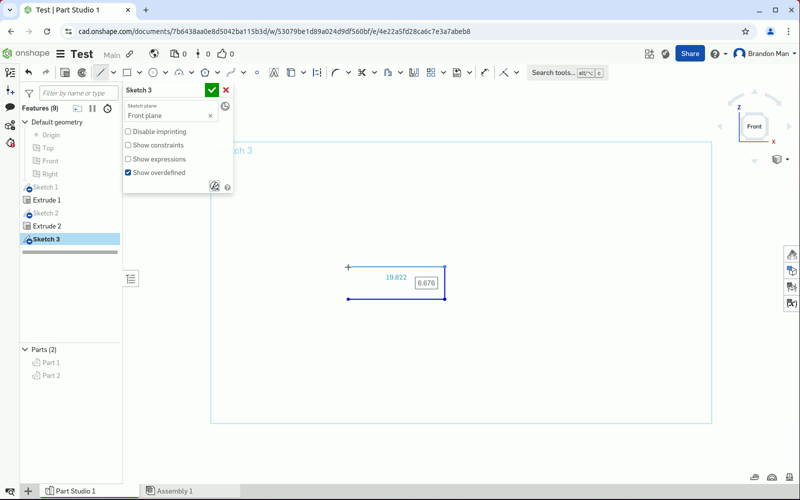
click(348, 266)
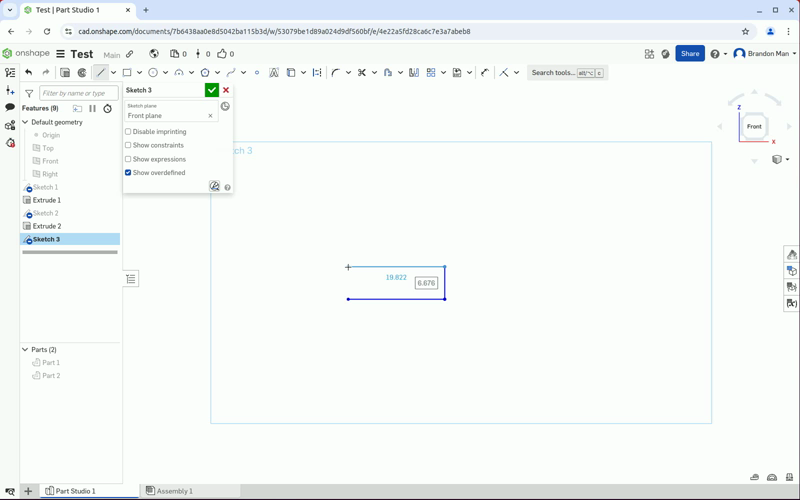
key_up(shift)
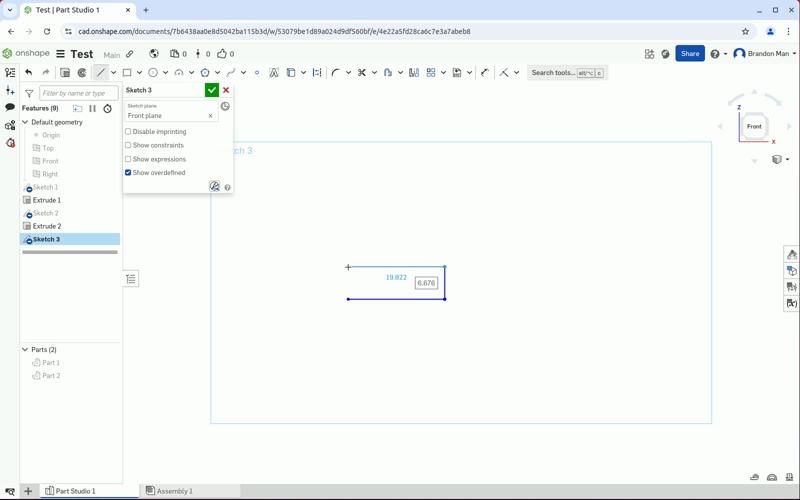
mouse_move(378, 266)
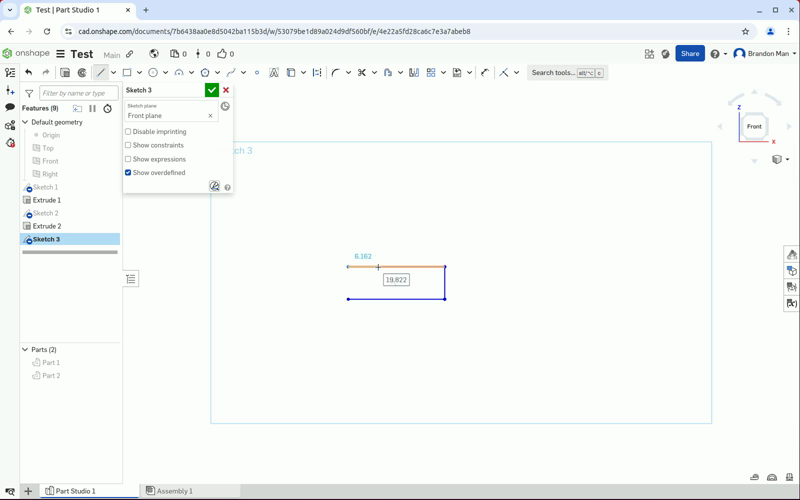
key_down(shift)
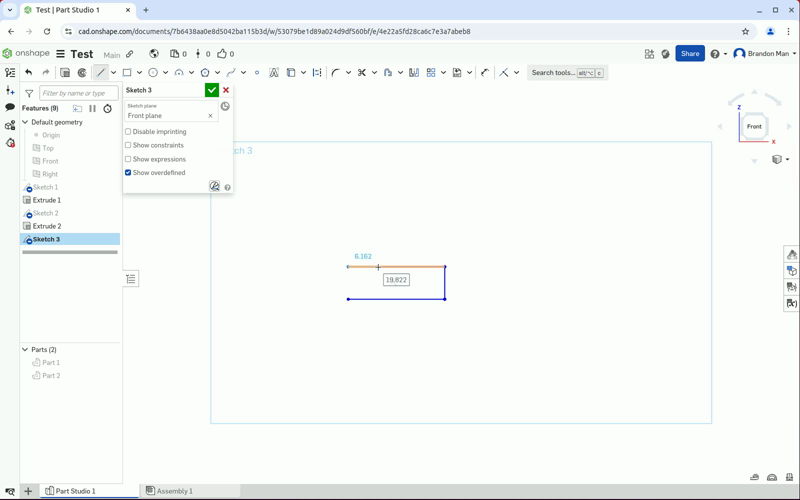
mouse_move(348, 299)
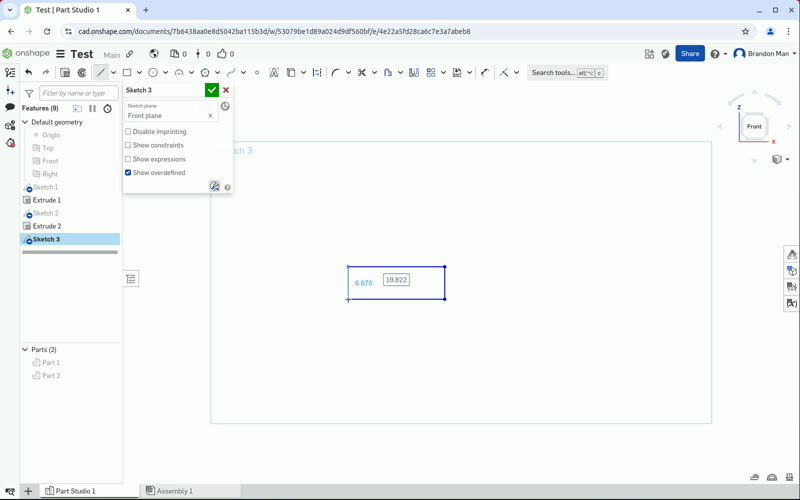
key_up(shift)
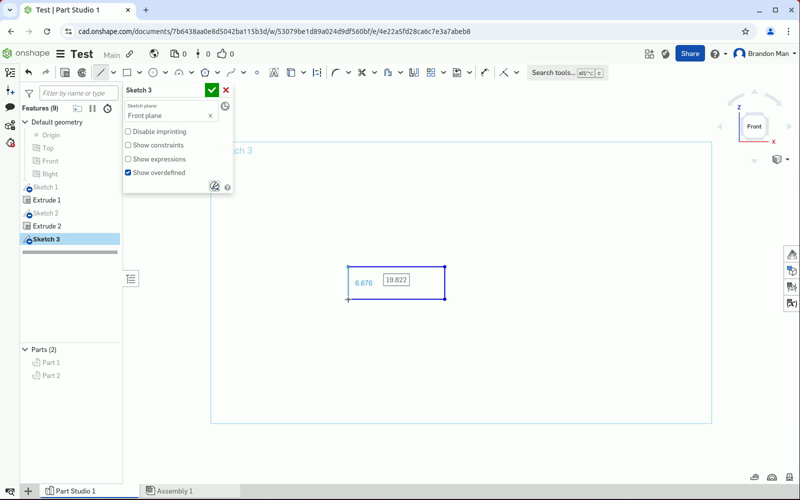
click(348, 299)
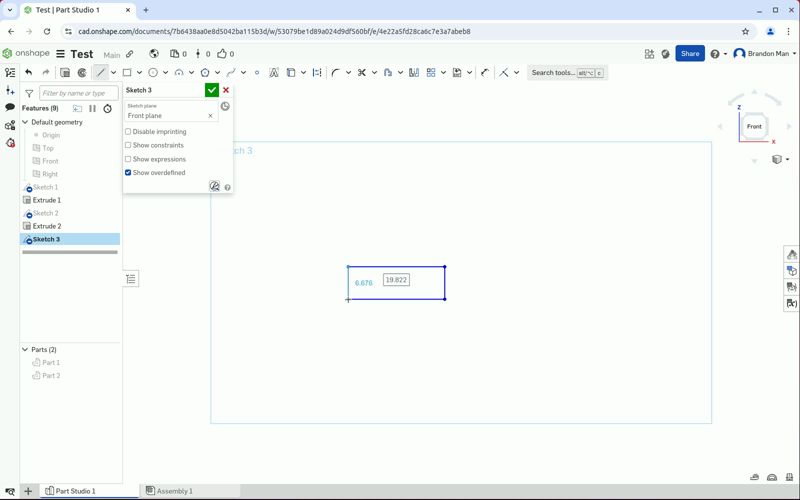
key(esc)
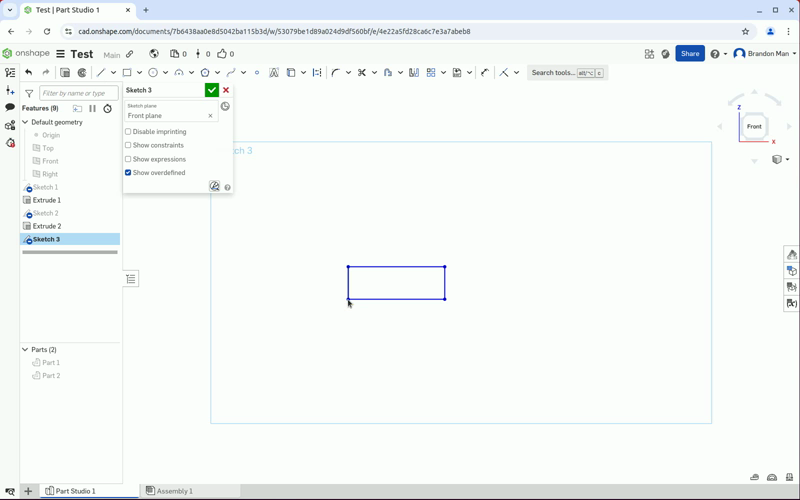
mouse_move(375, 278)
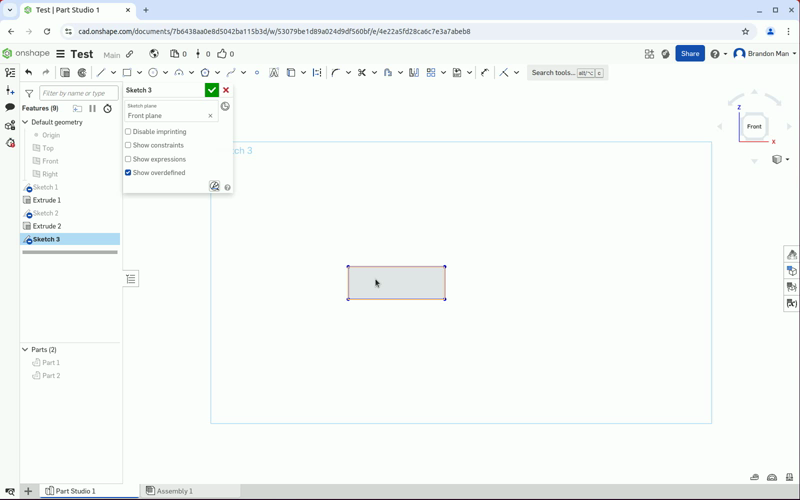
click(375, 278)
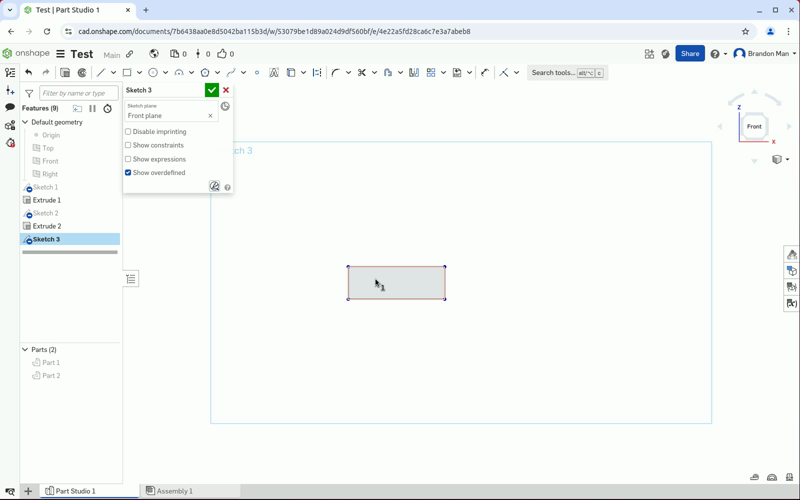
mouse_move(73, 352)
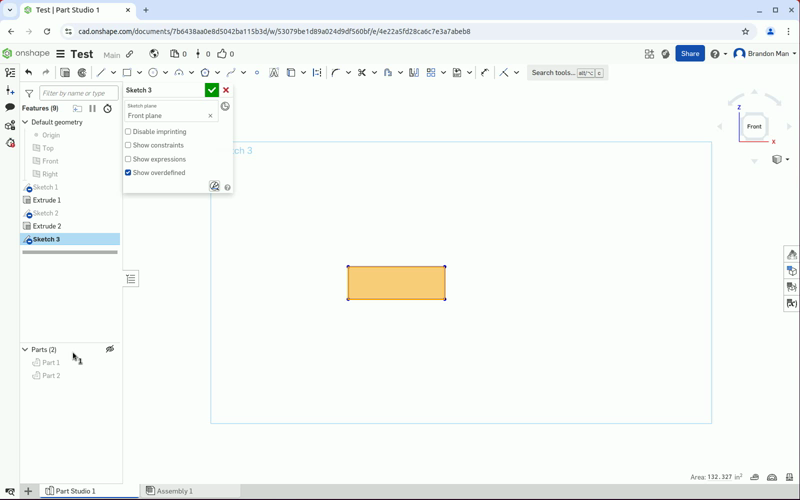
key(shift+y)
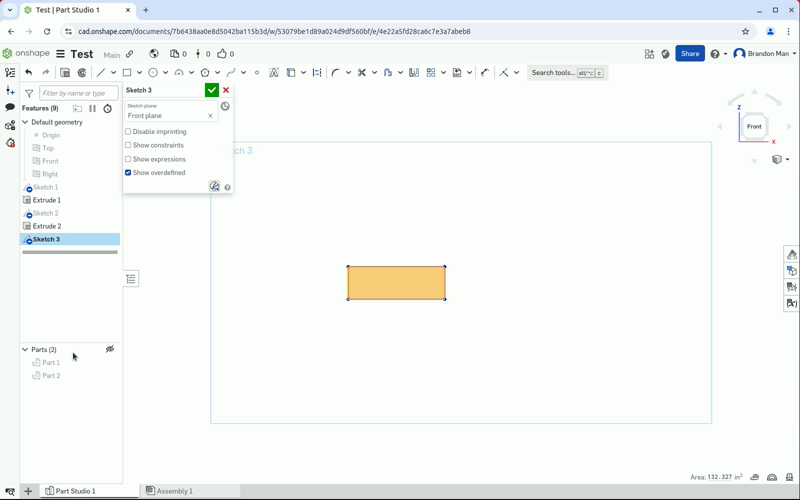
key(shift+e)
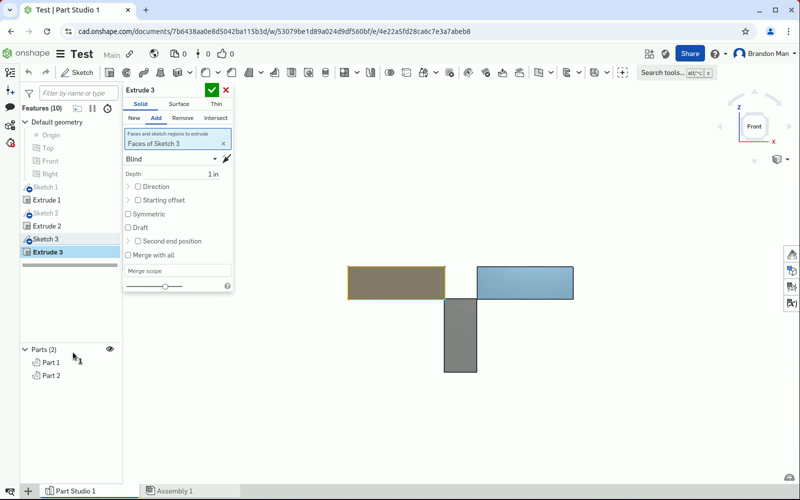
mouse_move(143, 106)
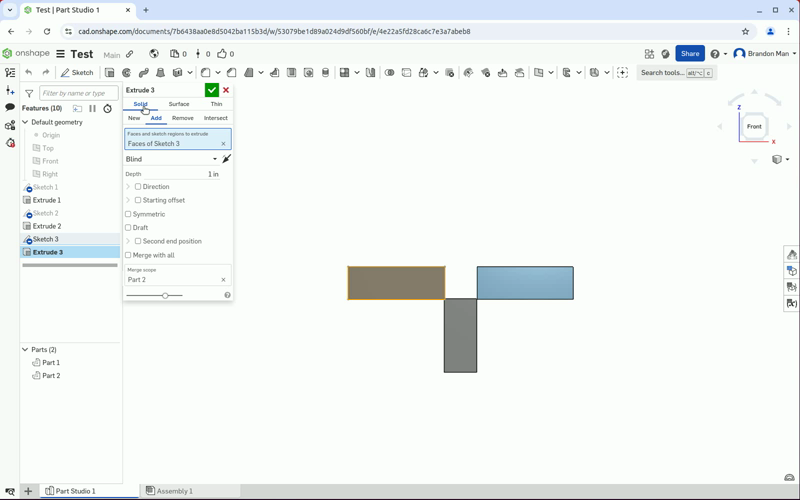
click(143, 106)
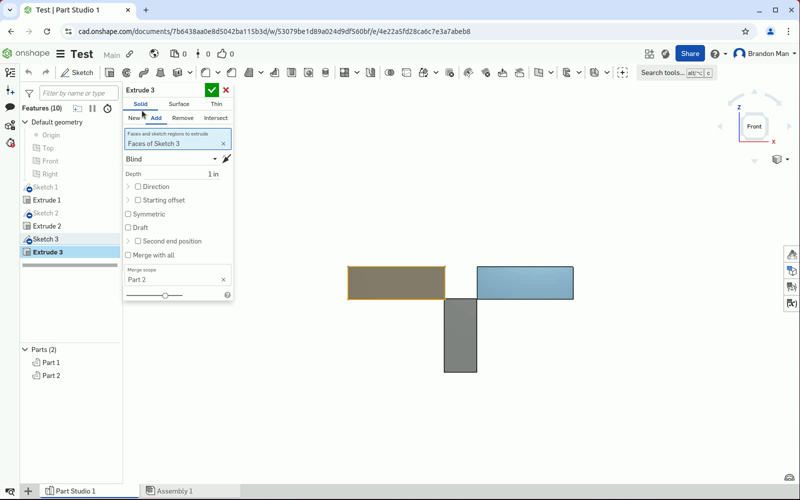
mouse_move(137, 120)
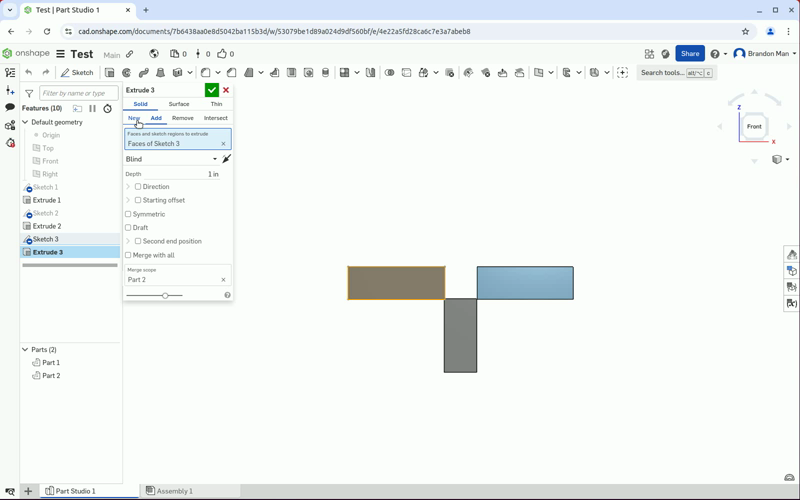
click(137, 120)
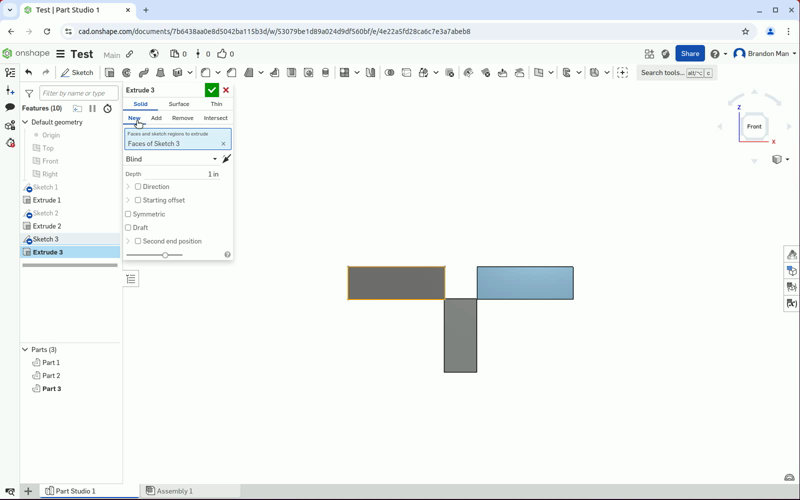
key(tab, 4)
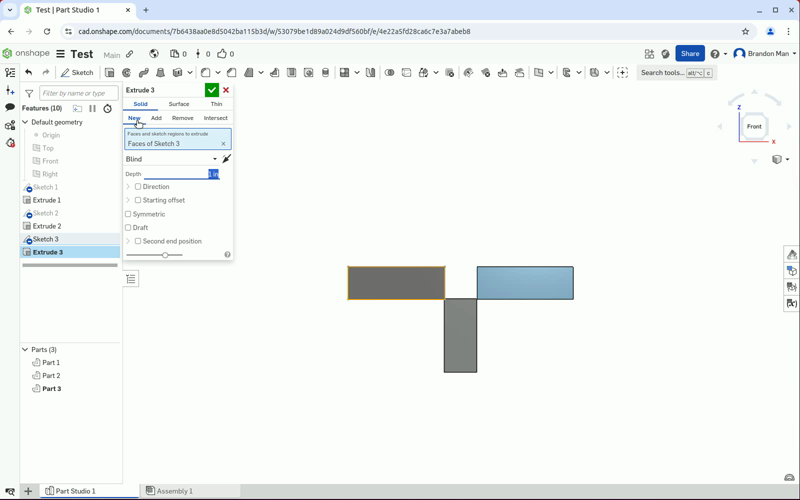
text(0.722)
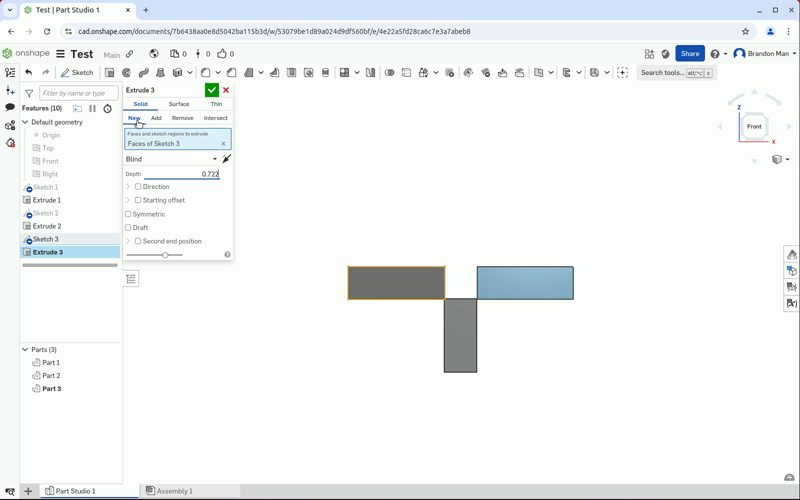
key(enter)
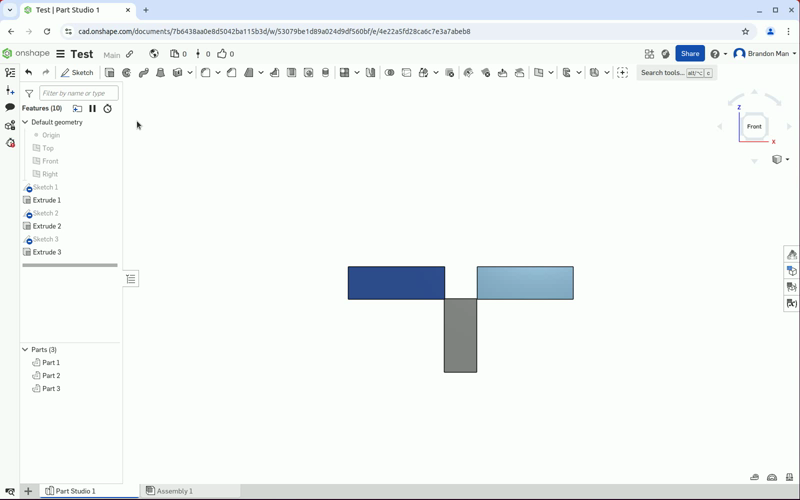
key(shift+h)
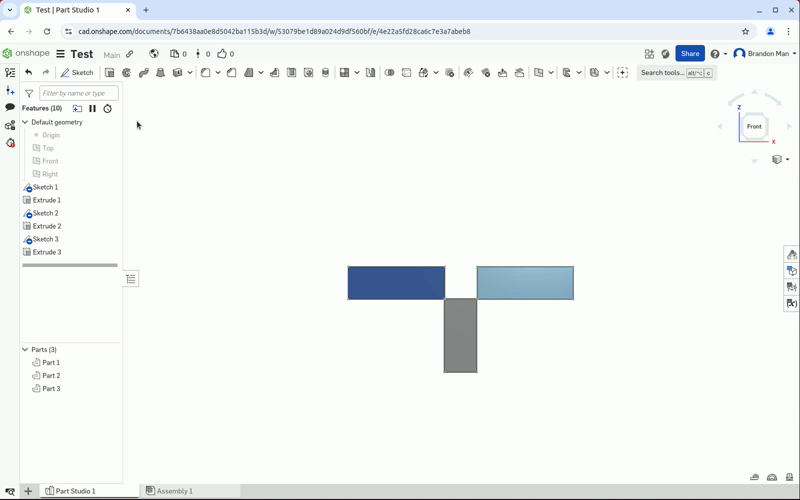
key(shift+h)
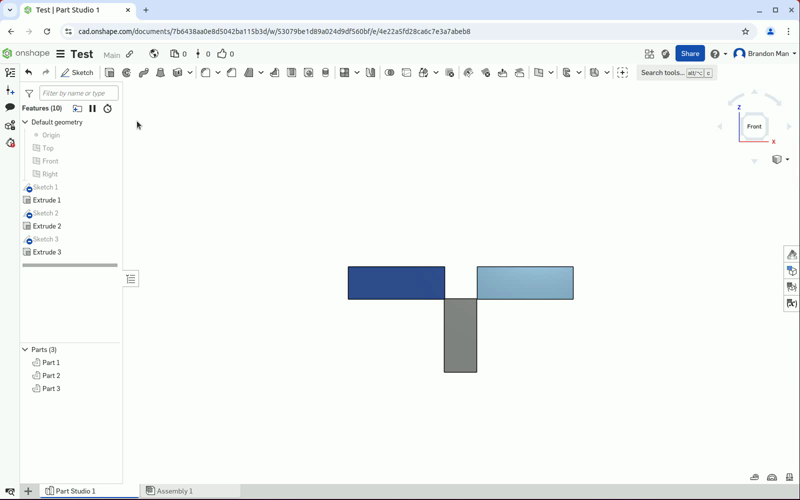
mouse_move(73, 189)
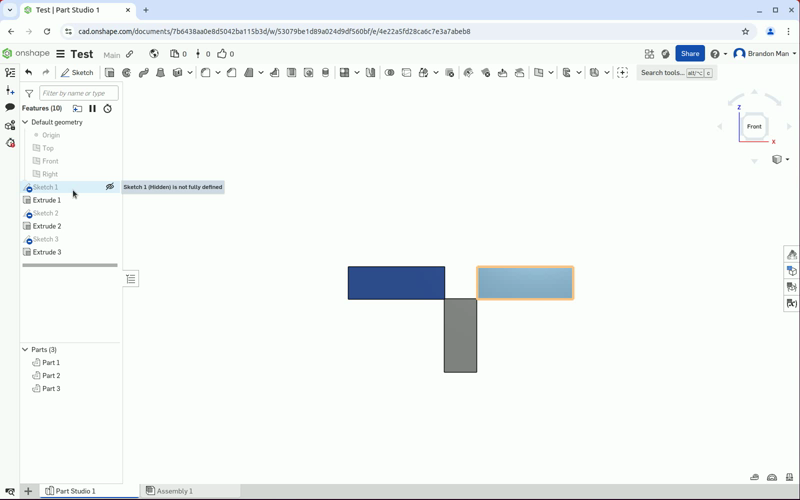
click(73, 189)
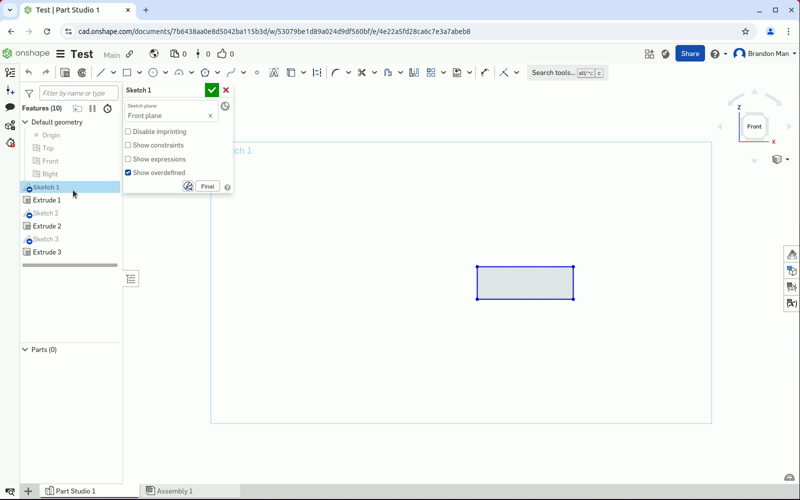
mouse_move(229, 92)
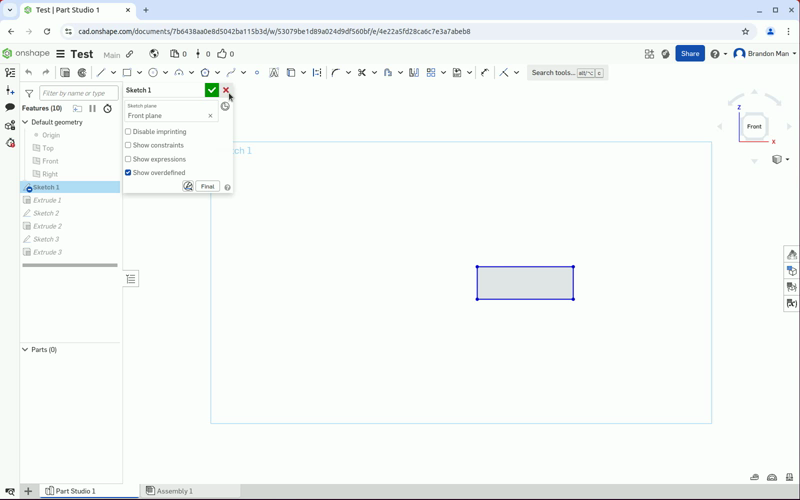
click(229, 92)
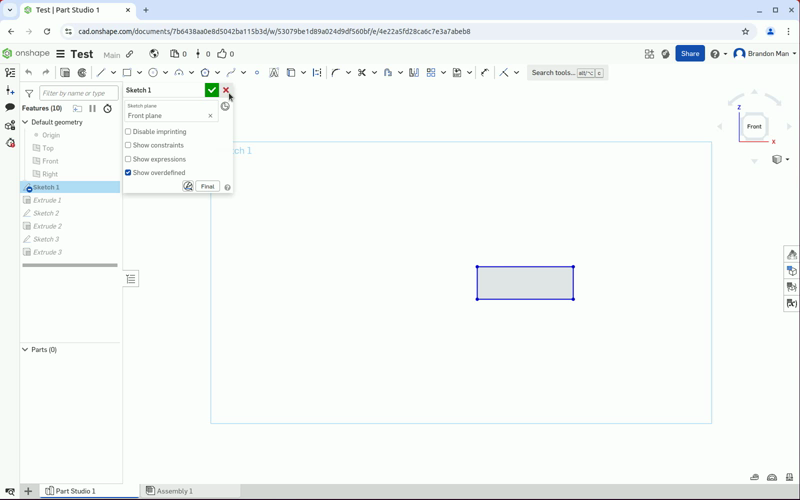
key(shift+s)
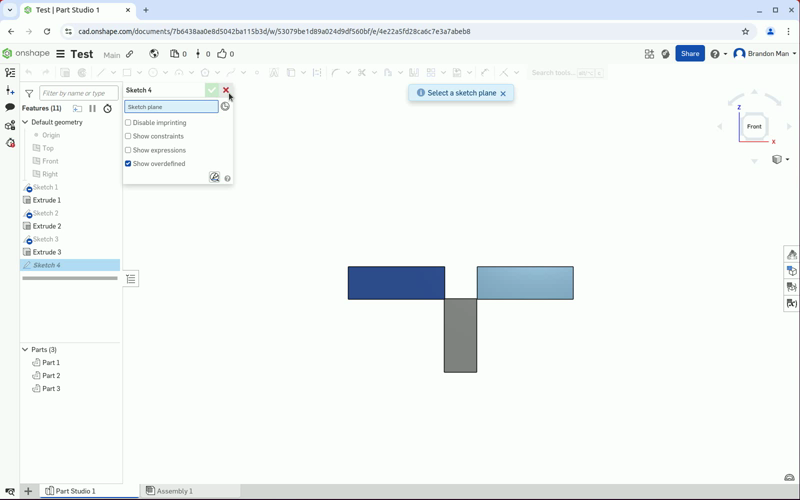
mouse_move(73, 163)
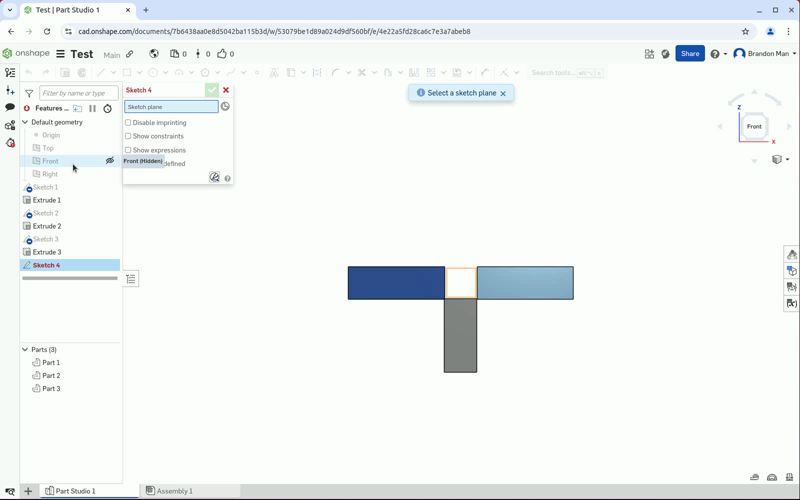
click(73, 163)
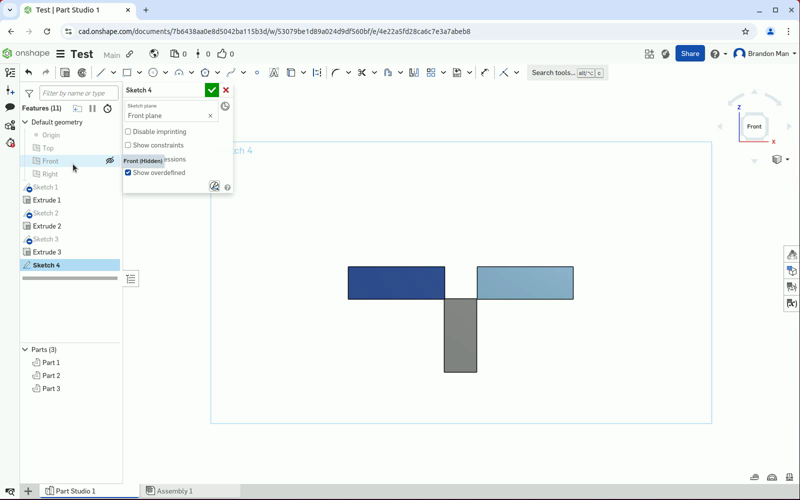
mouse_move(73, 352)
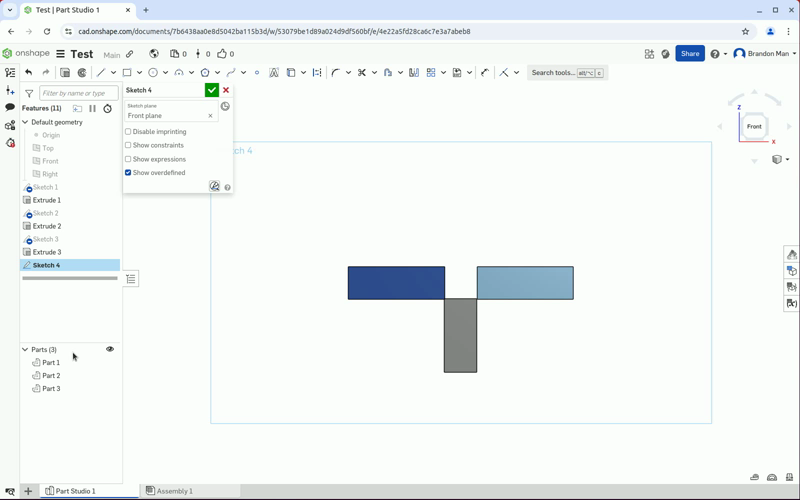
key(y)
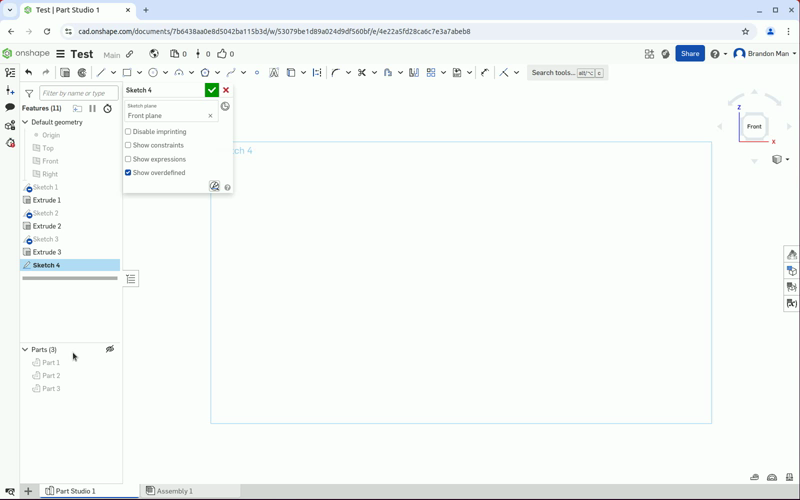
key(l)
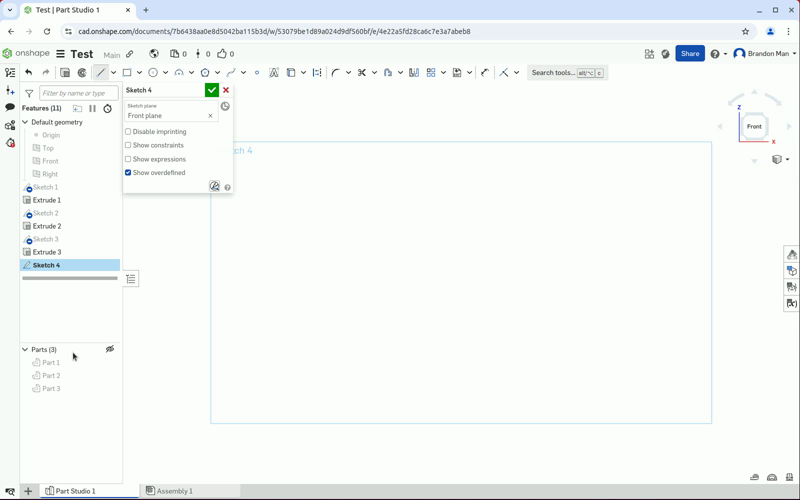
key_down(shift)
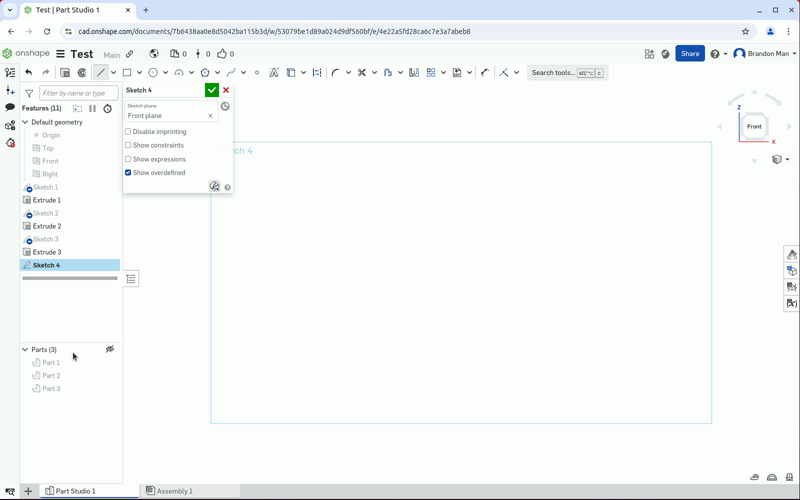
mouse_move(444, 266)
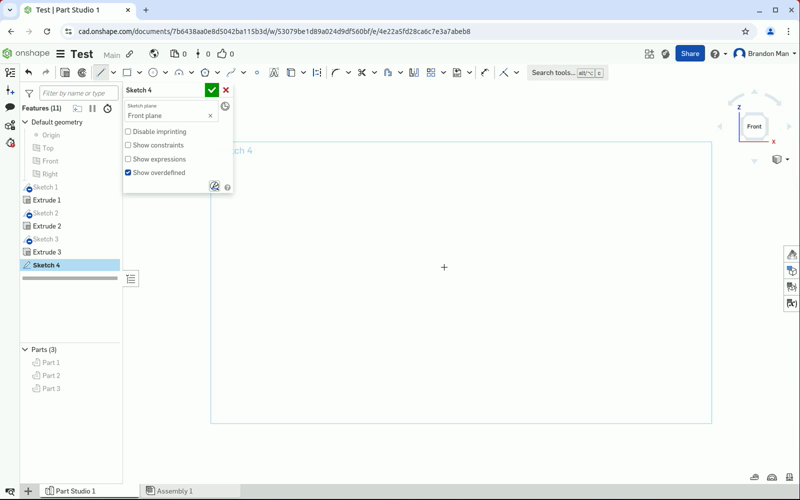
click(444, 266)
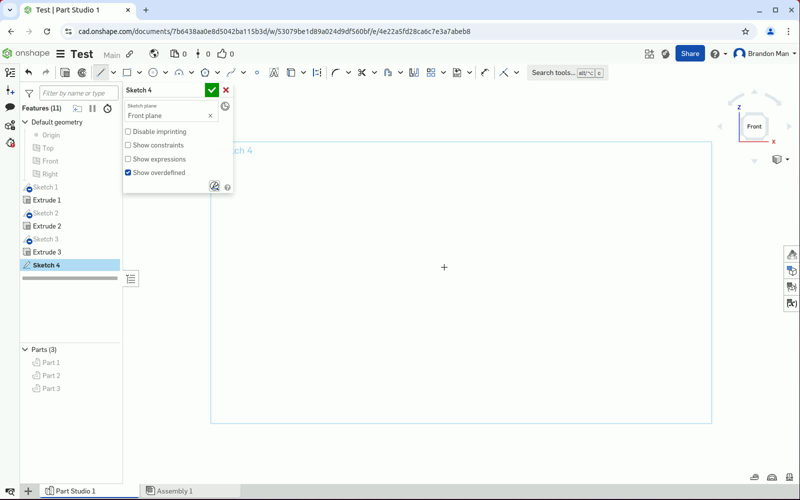
key_up(shift)
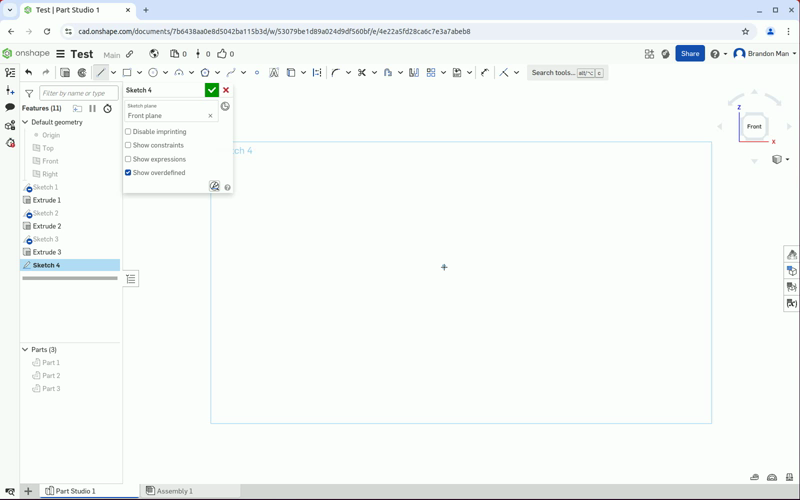
key_down(shift)
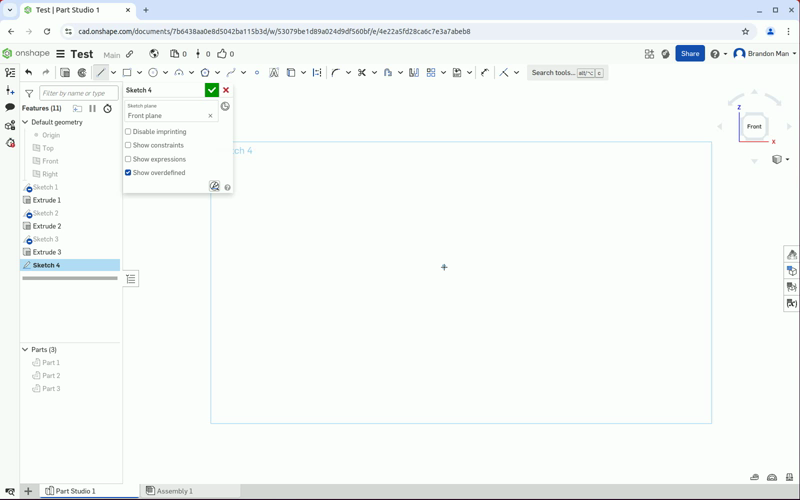
mouse_move(474, 266)
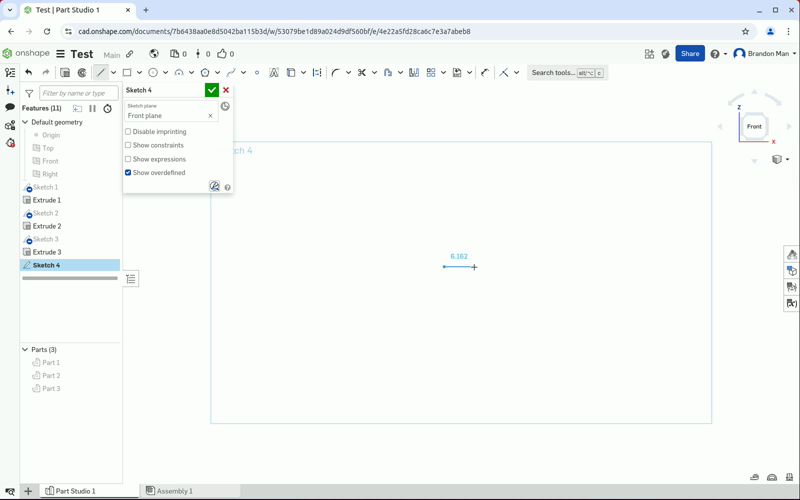
mouse_move(476, 266)
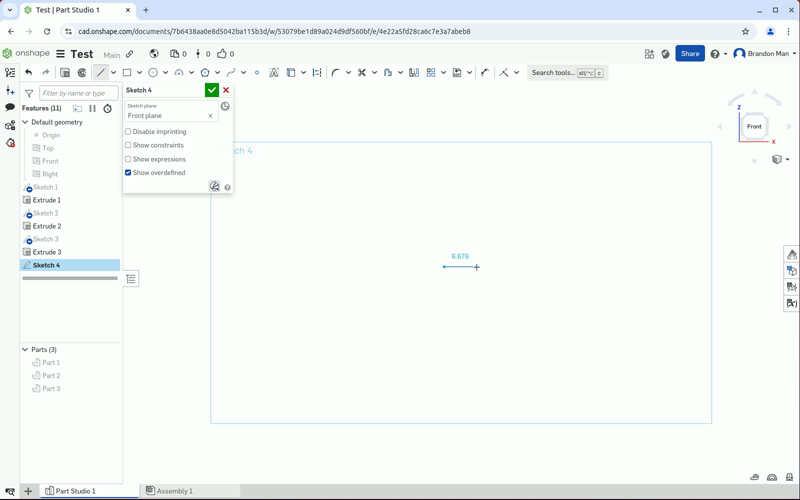
click(476, 266)
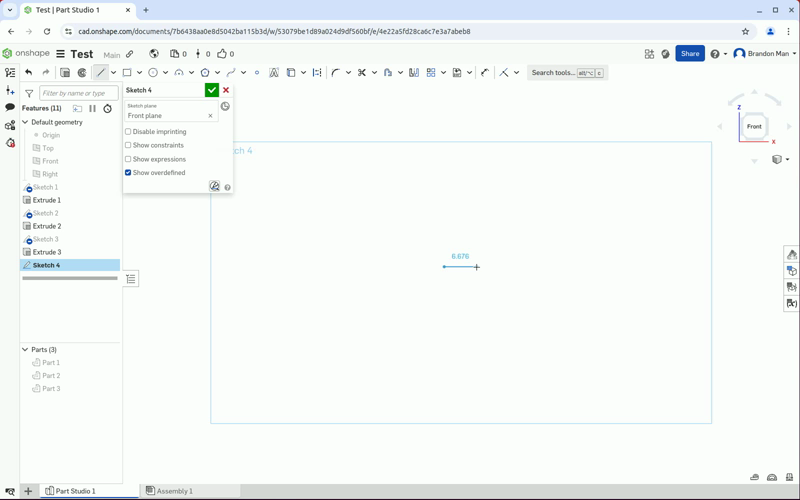
key_up(shift)
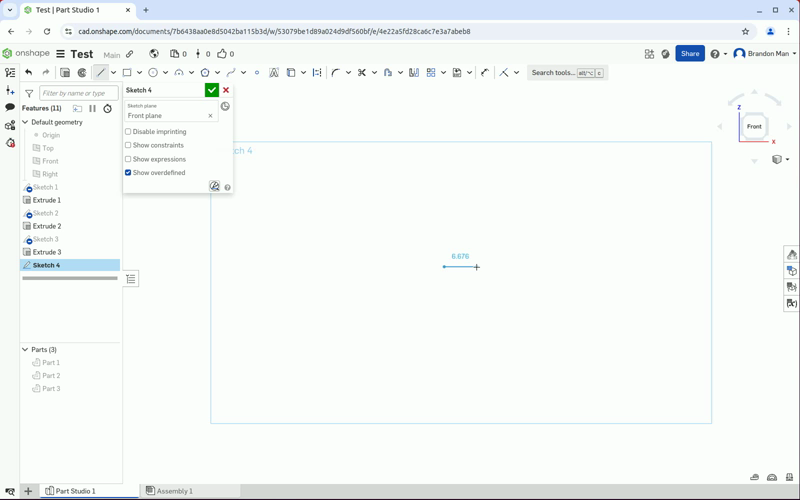
key_down(shift)
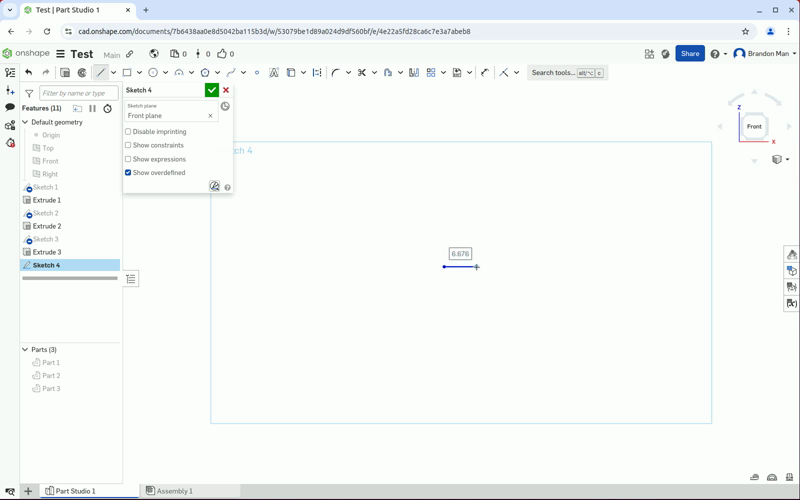
mouse_move(476, 193)
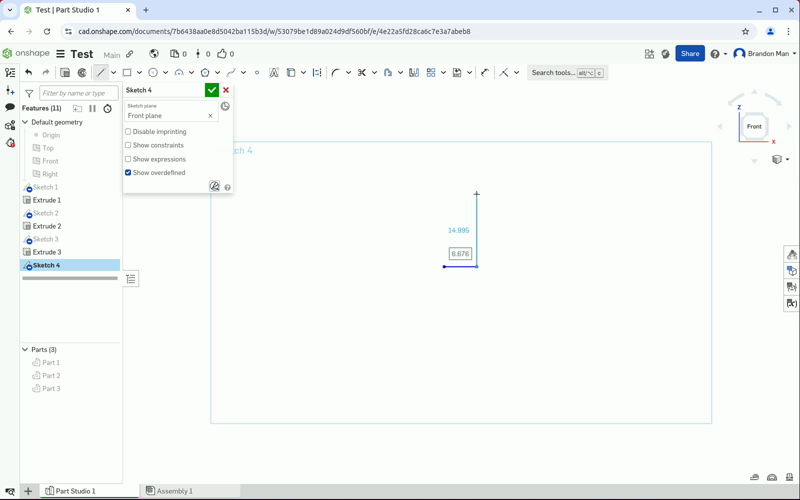
click(476, 193)
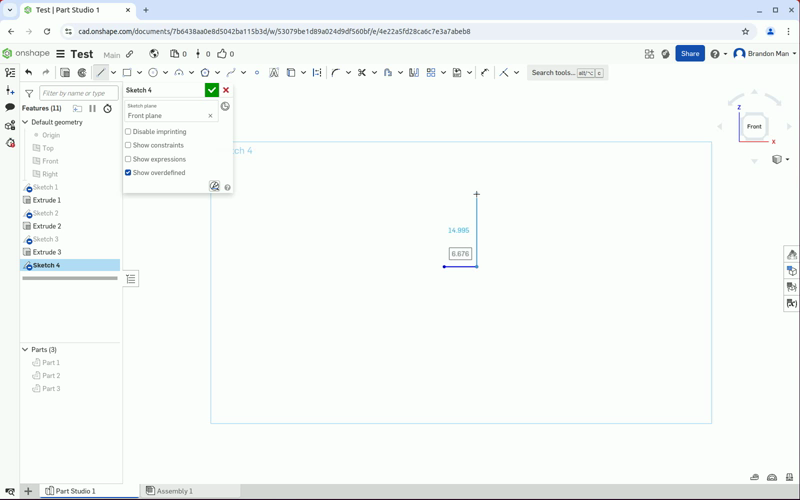
key_up(shift)
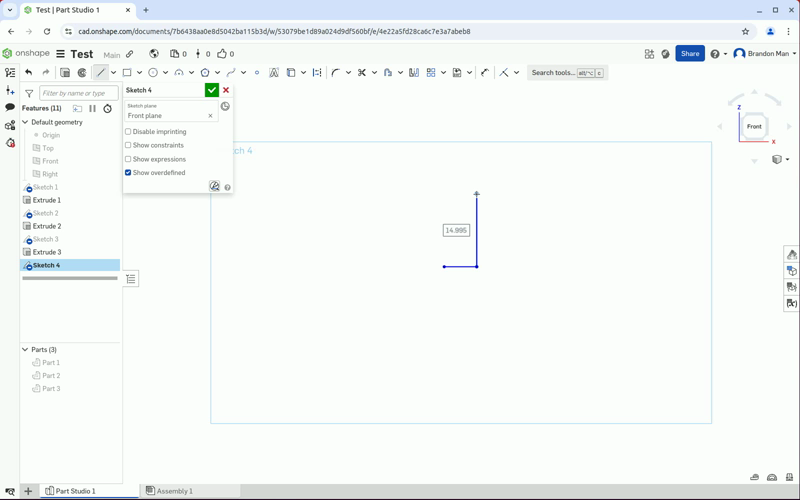
key_down(shift)
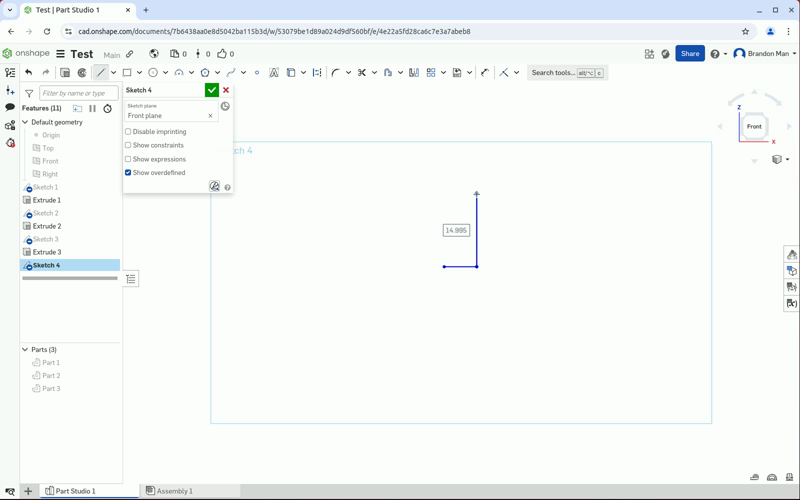
mouse_move(506, 193)
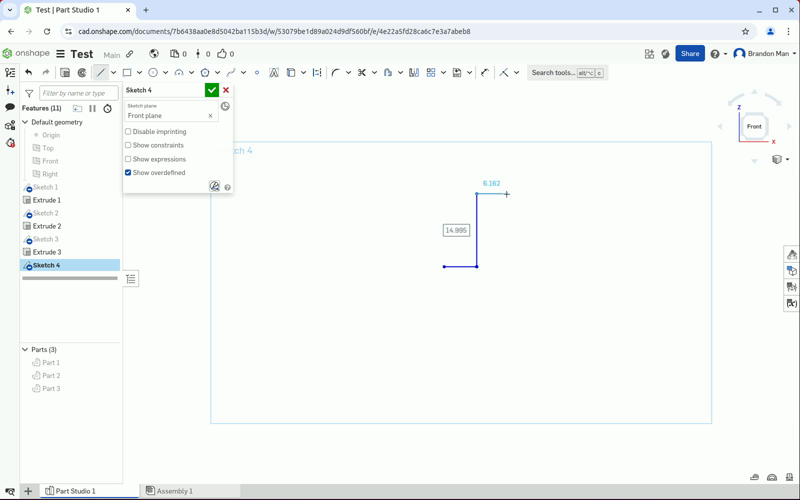
mouse_move(444, 193)
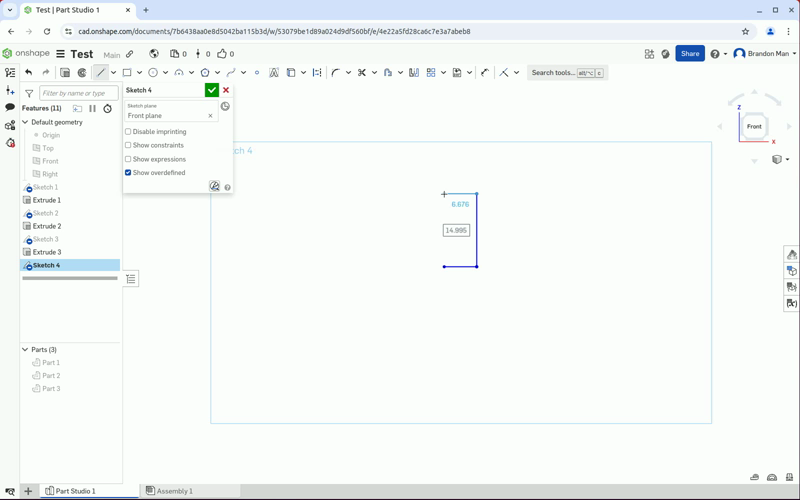
click(444, 193)
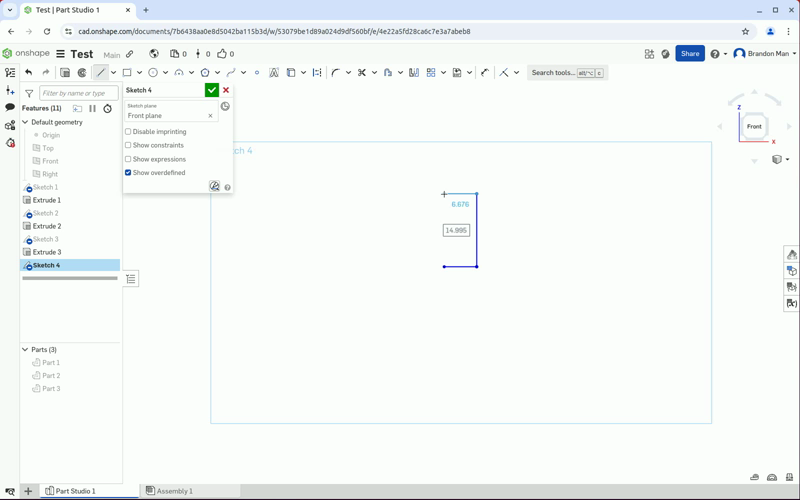
key_up(shift)
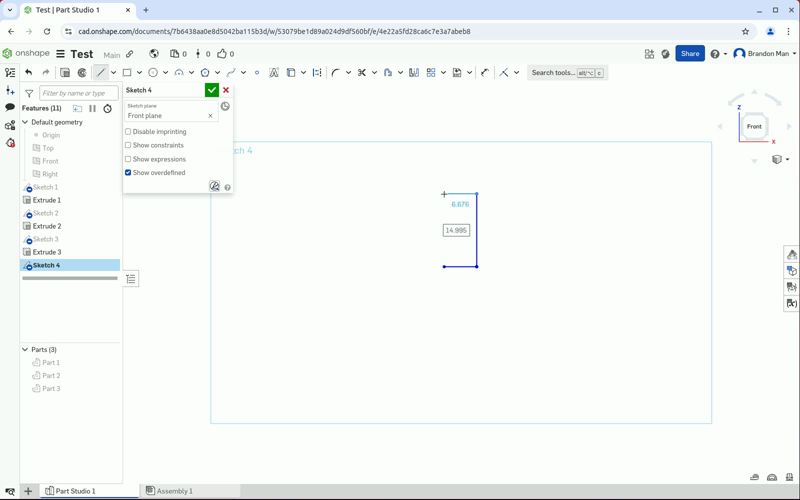
key_down(shift)
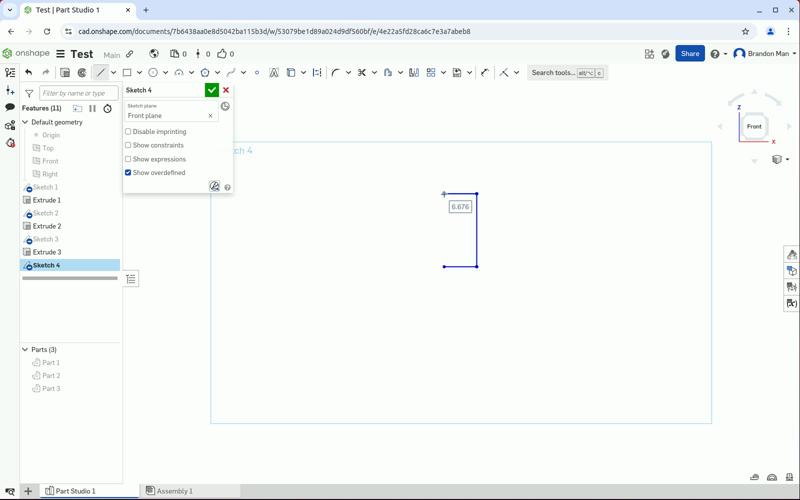
mouse_move(444, 266)
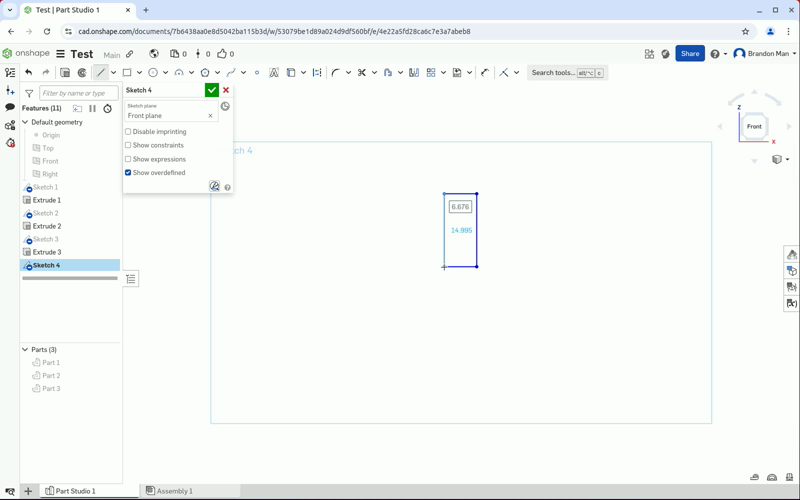
key_up(shift)
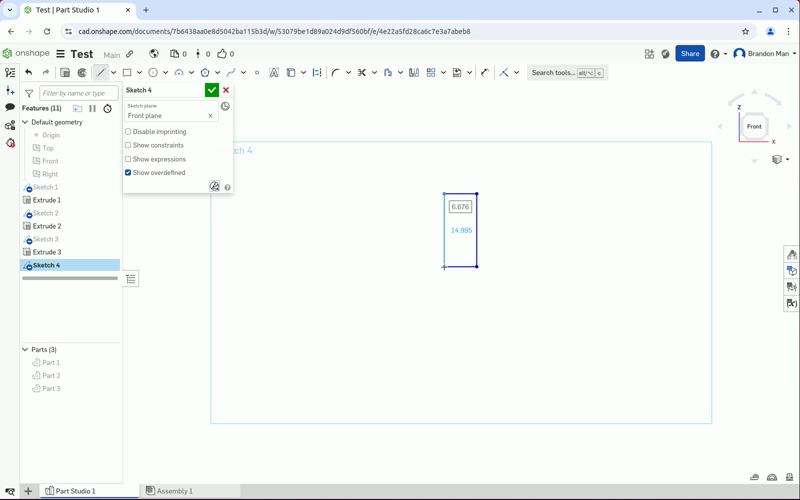
click(444, 266)
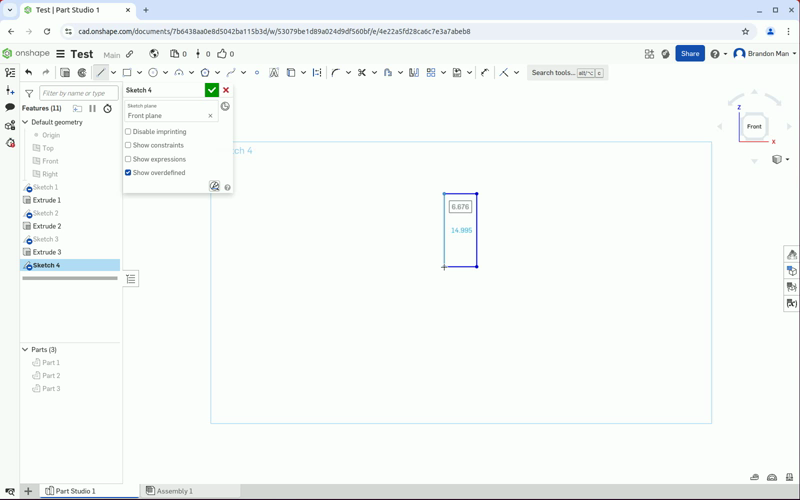
key(esc)
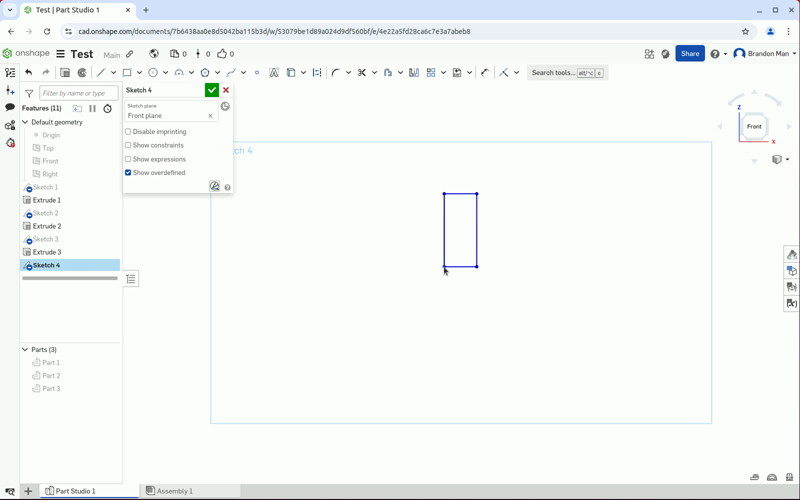
mouse_move(454, 198)
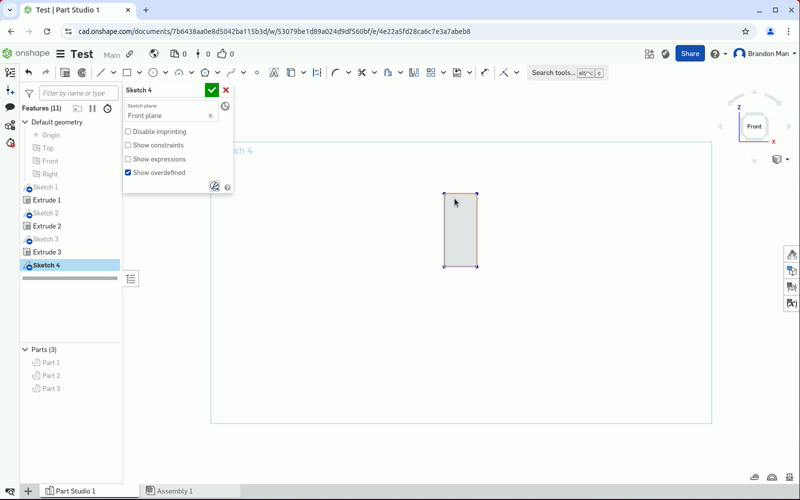
click(454, 198)
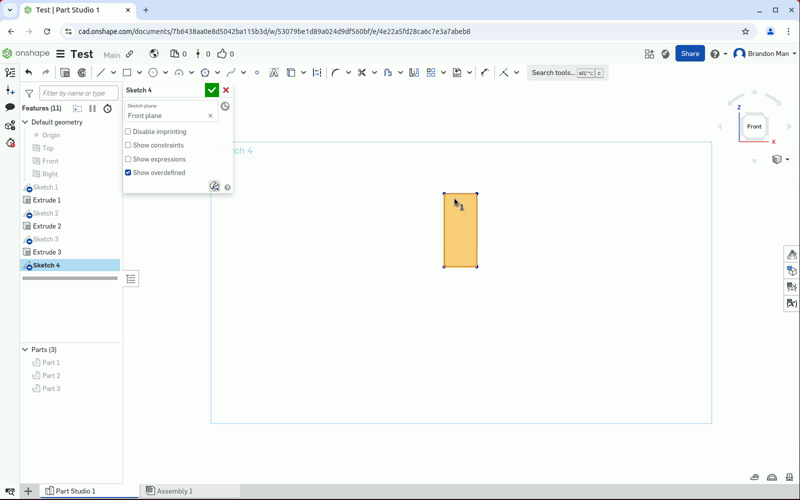
mouse_move(73, 352)
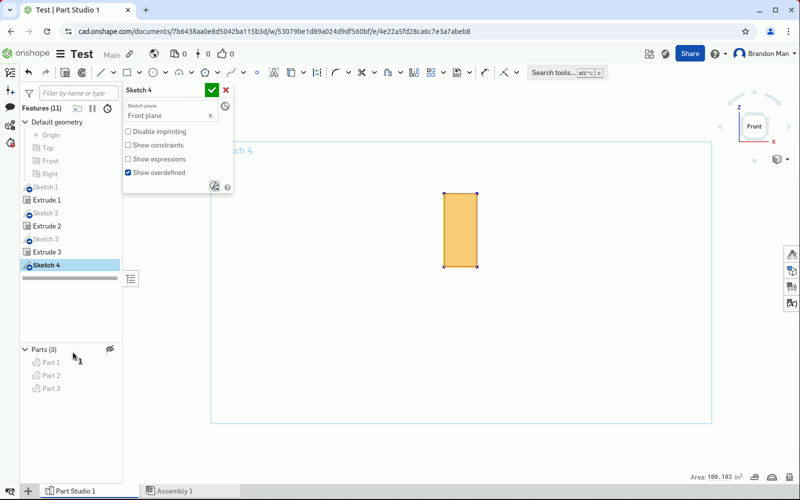
key(shift+y)
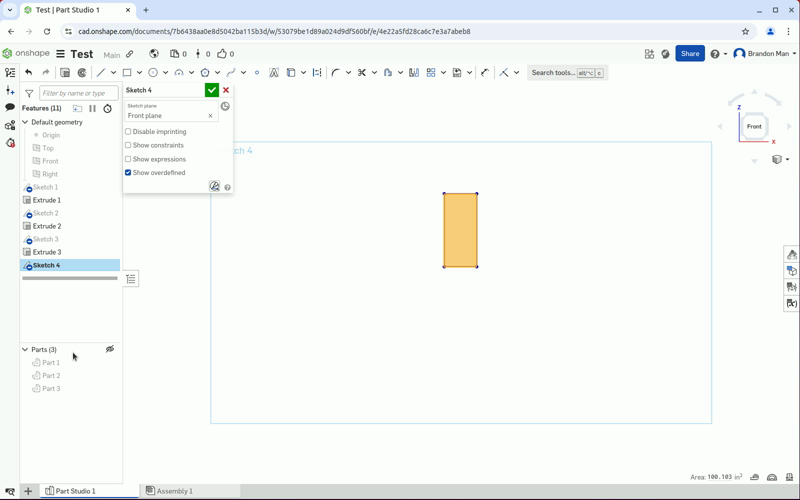
key(shift+e)
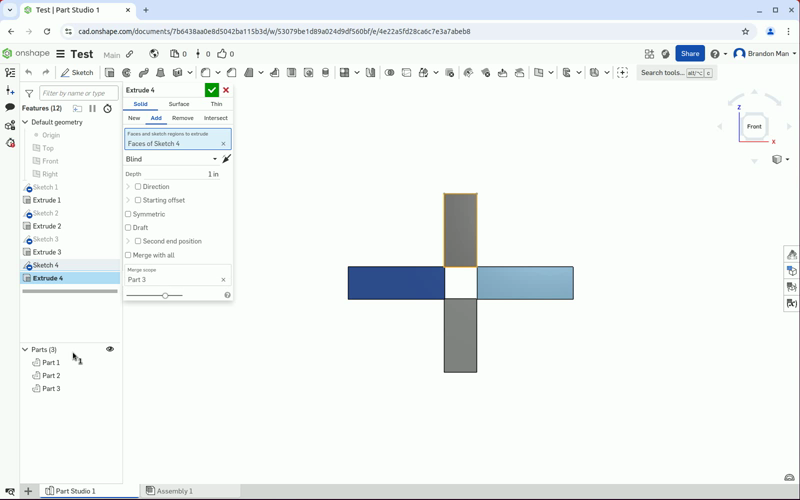
mouse_move(143, 106)
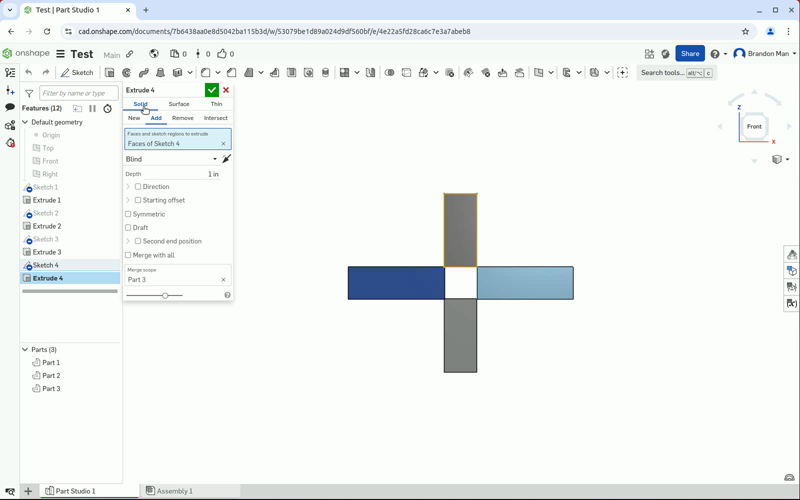
click(143, 106)
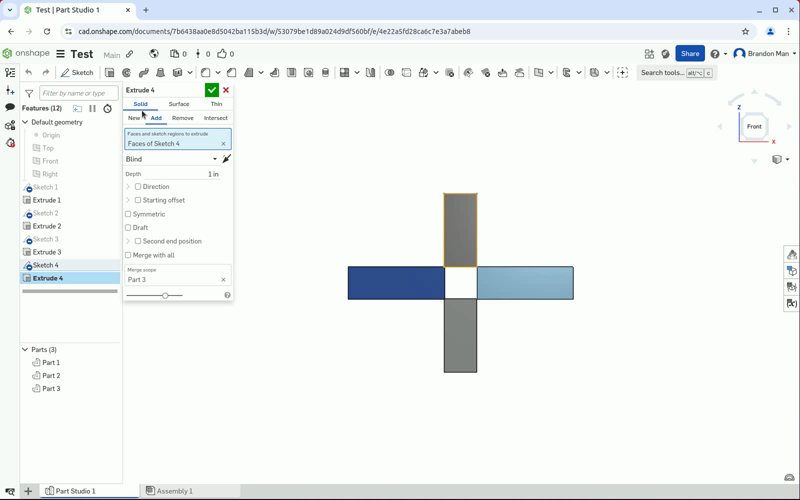
mouse_move(137, 120)
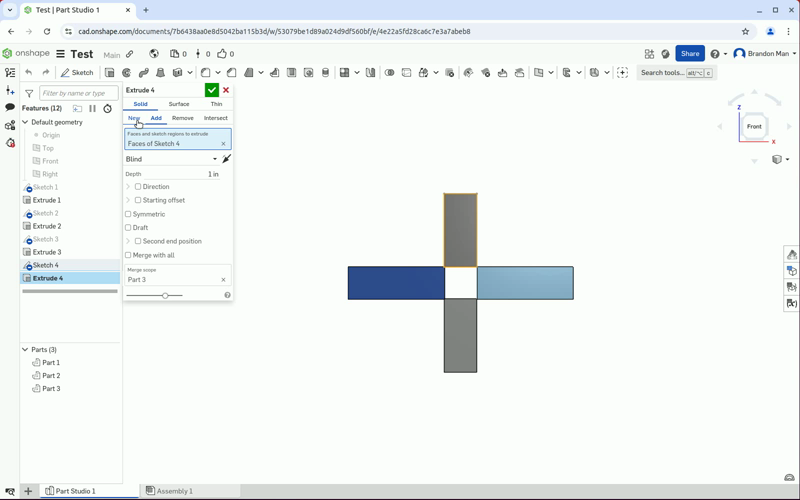
click(137, 120)
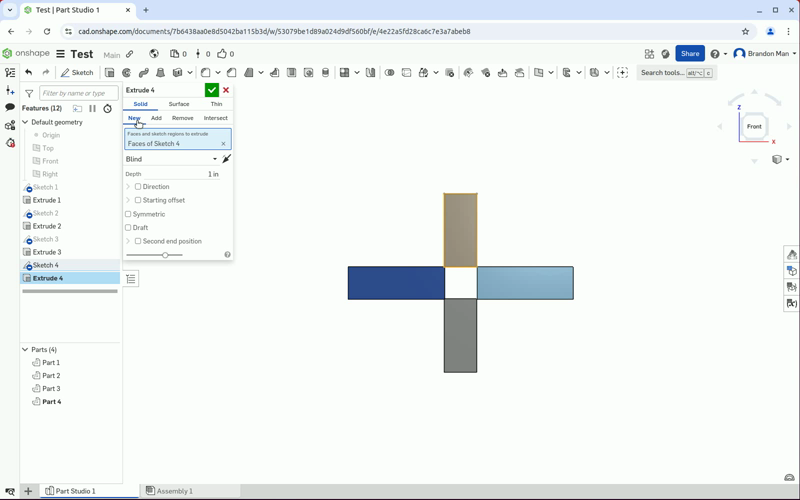
key(tab, 4)
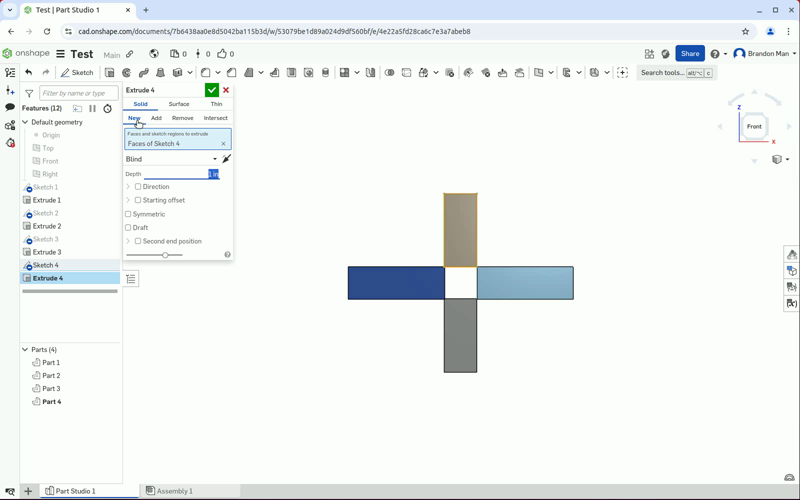
text(0.722)
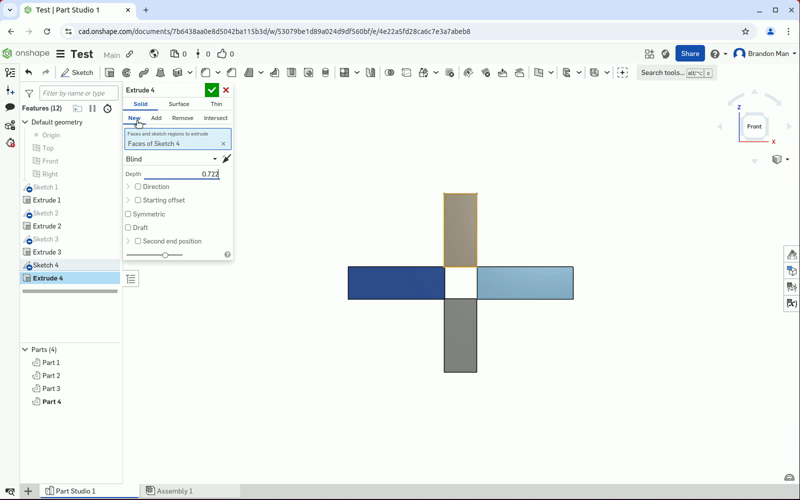
key(enter)
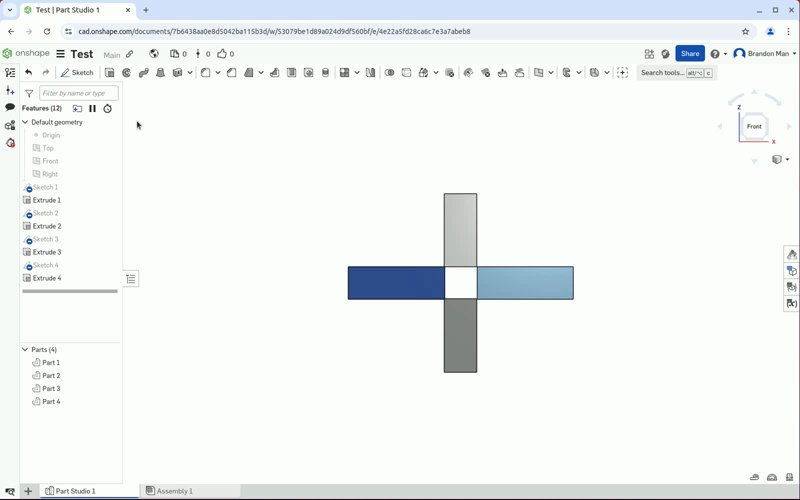
key(shift+h)
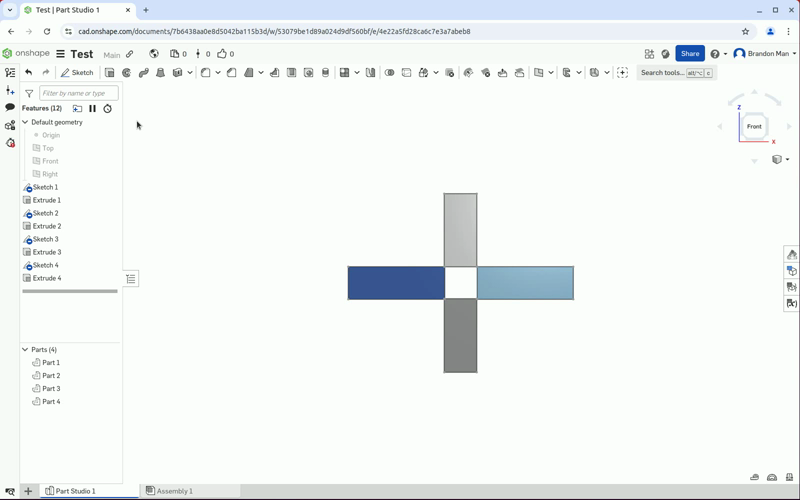
key(shift+h)
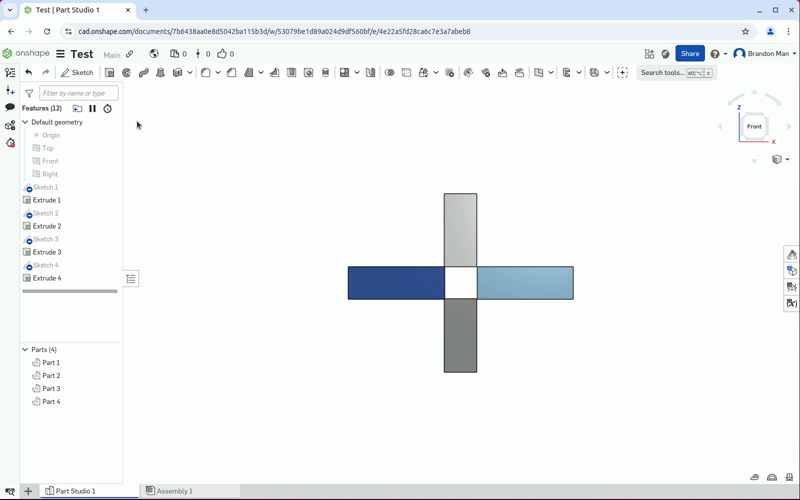
mouse_move(73, 189)
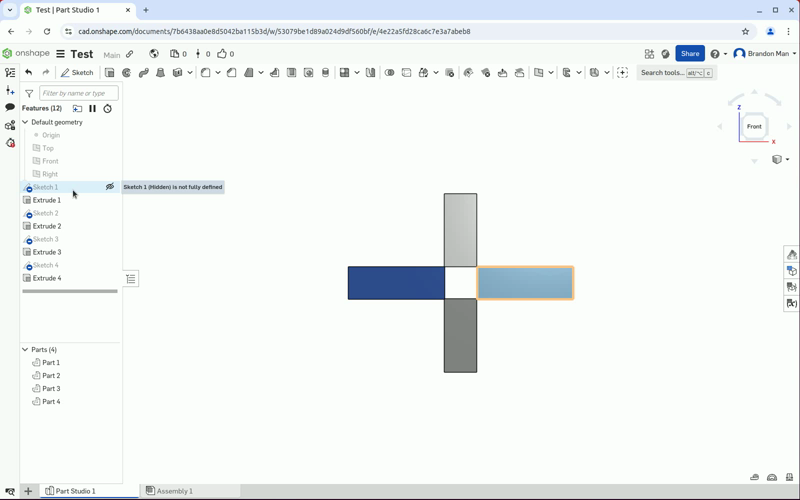
click(73, 189)
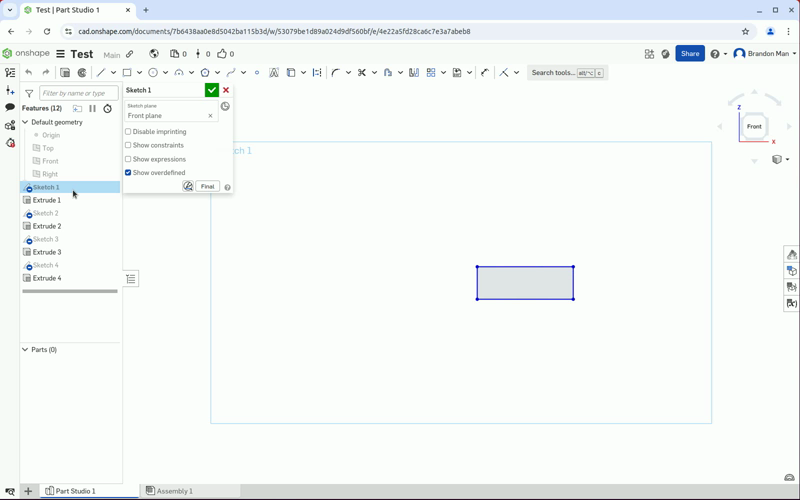
mouse_move(229, 92)
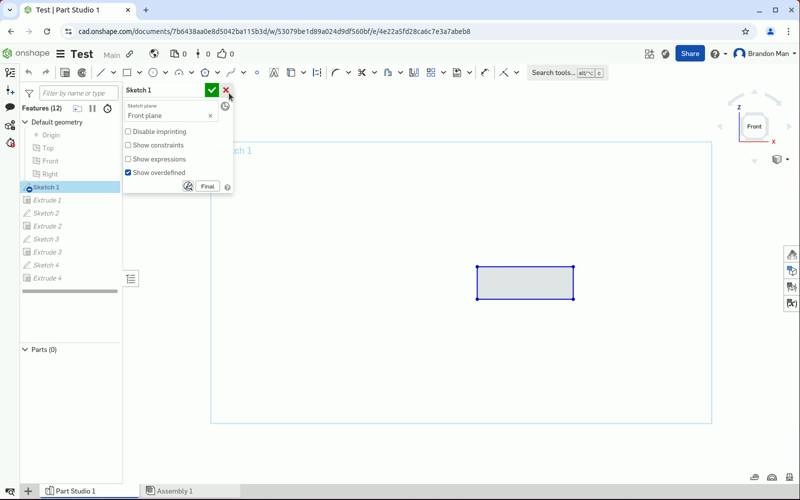
click(229, 92)
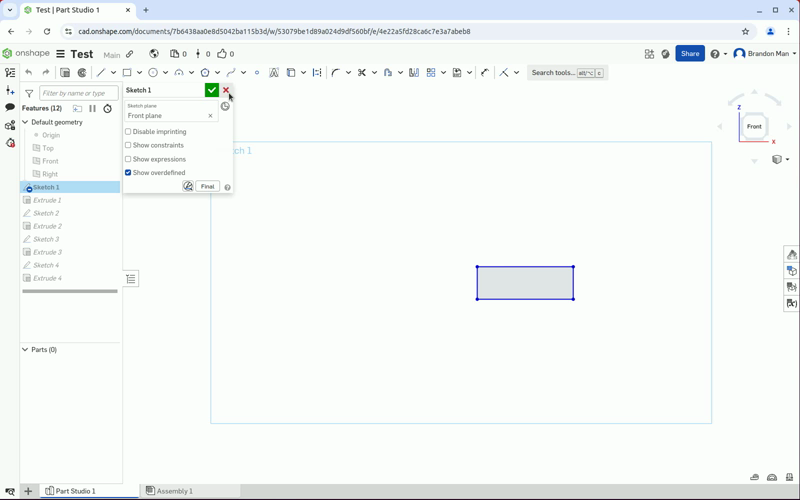
key(shift+s)
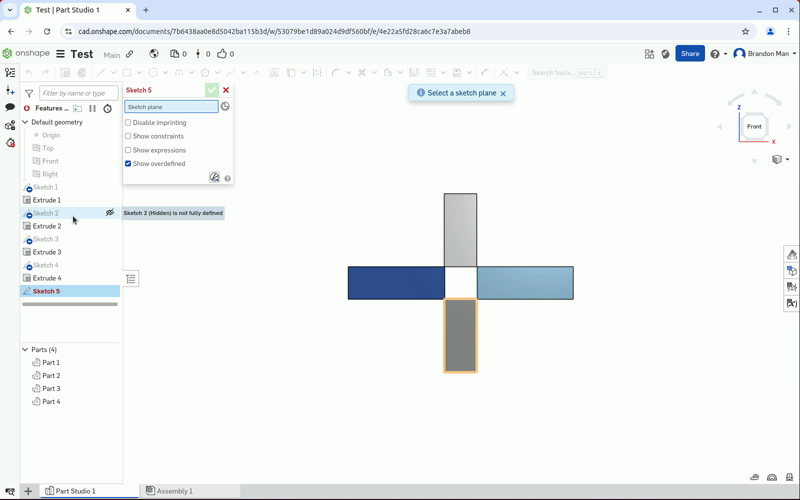
scroll(3)
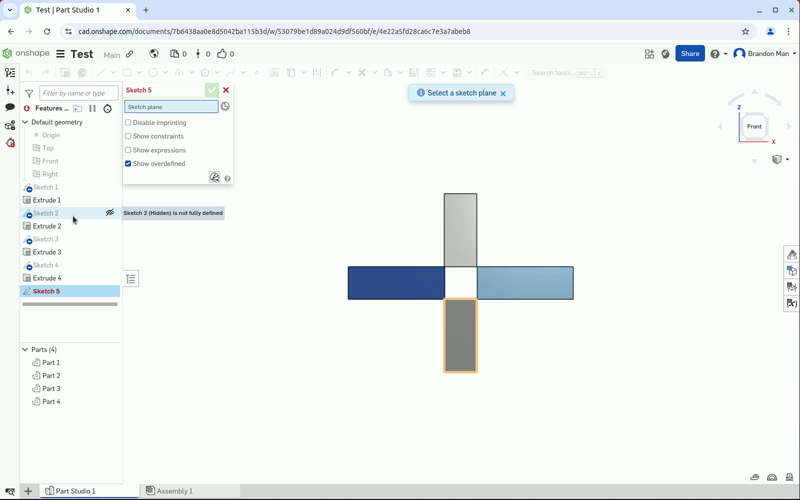
mouse_move(73, 163)
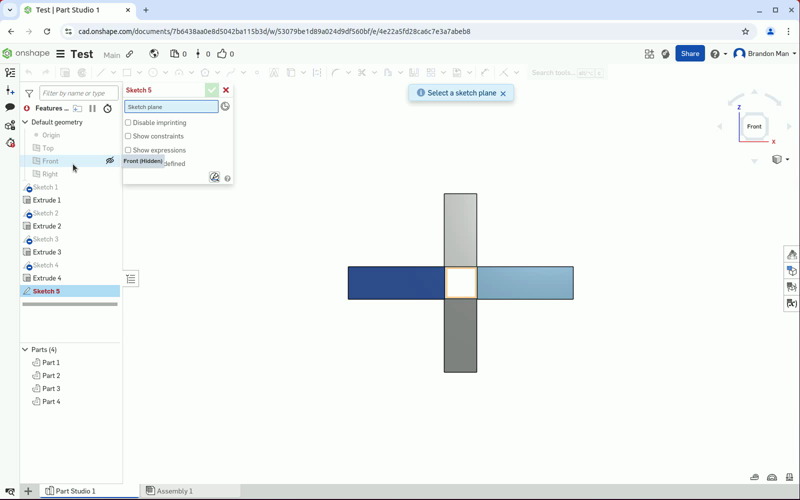
click(73, 163)
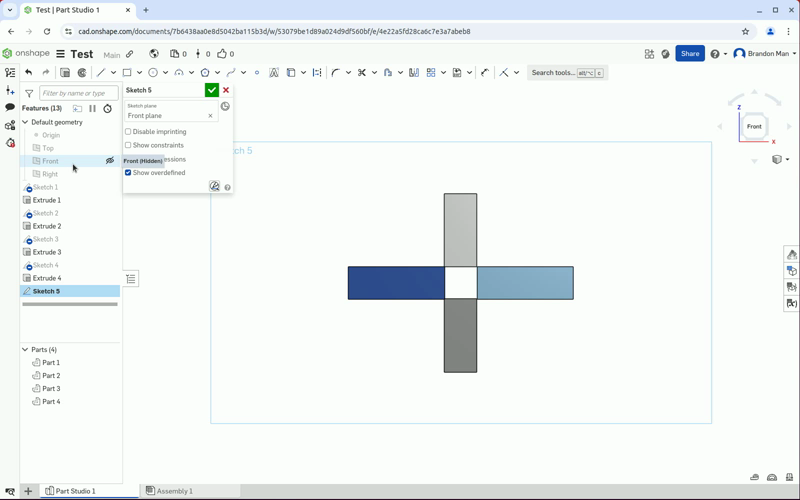
mouse_move(73, 352)
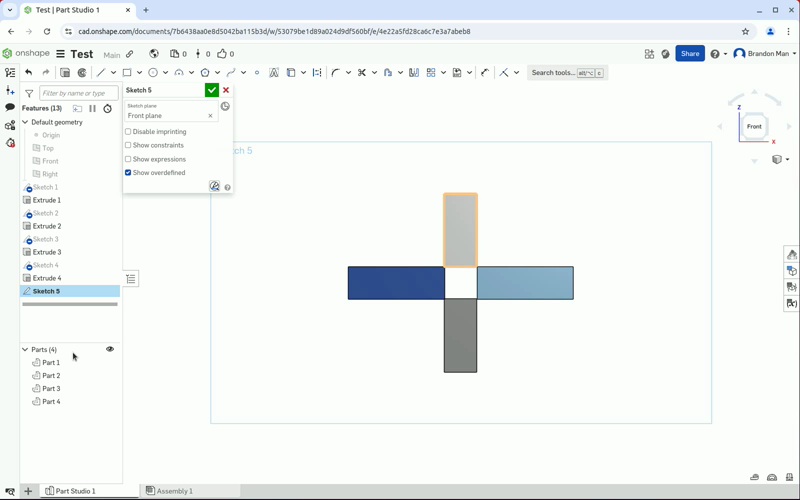
key(y)
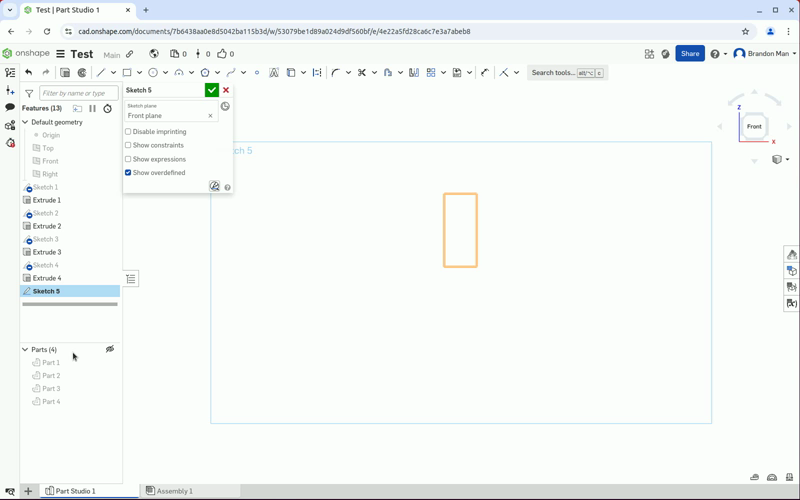
key(l)
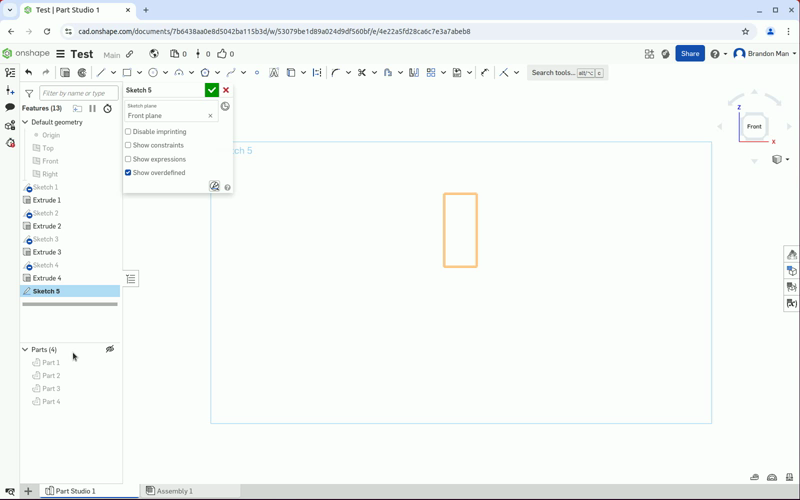
key_down(shift)
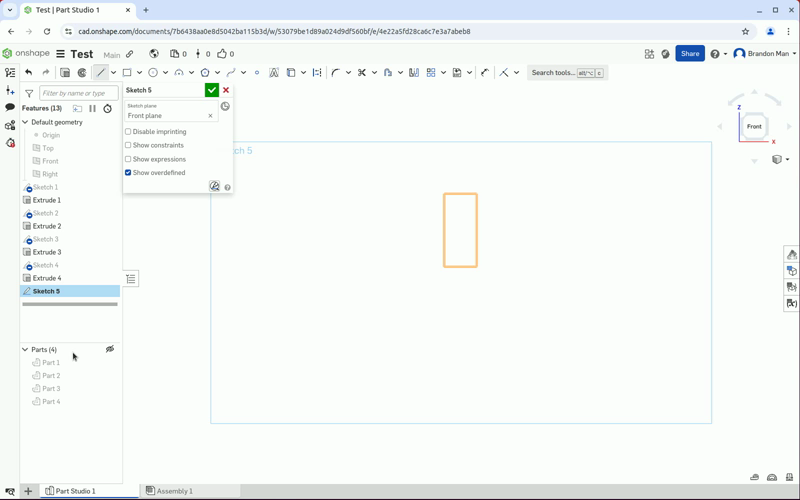
mouse_move(444, 299)
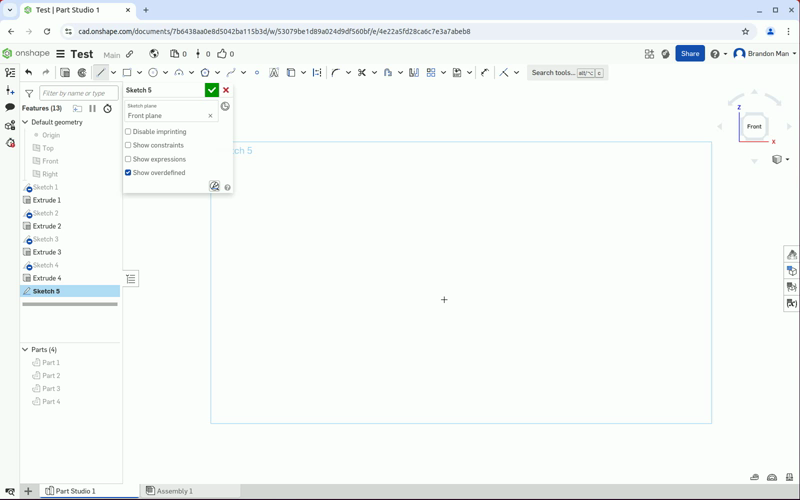
click(444, 299)
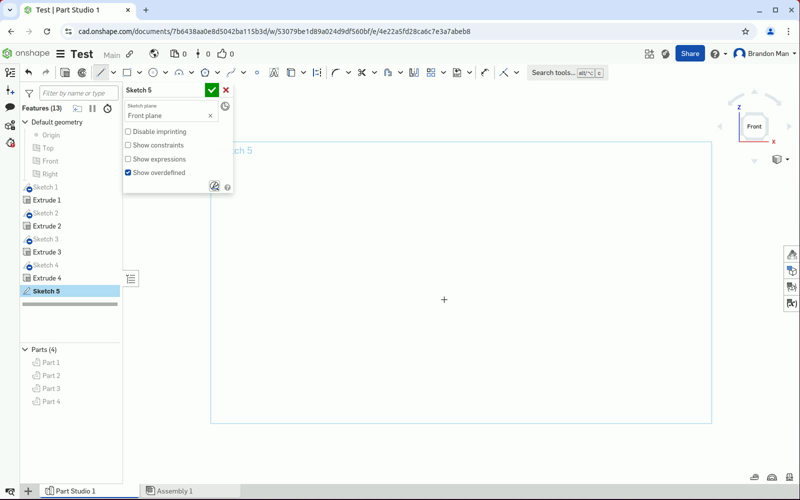
key_up(shift)
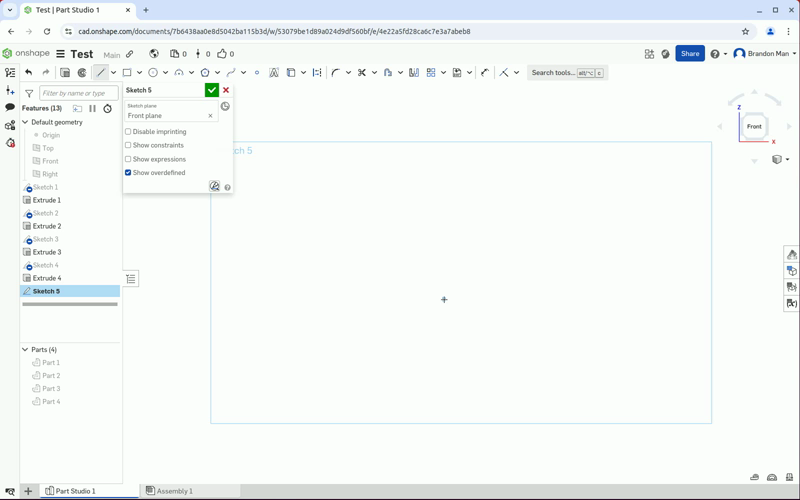
key_down(shift)
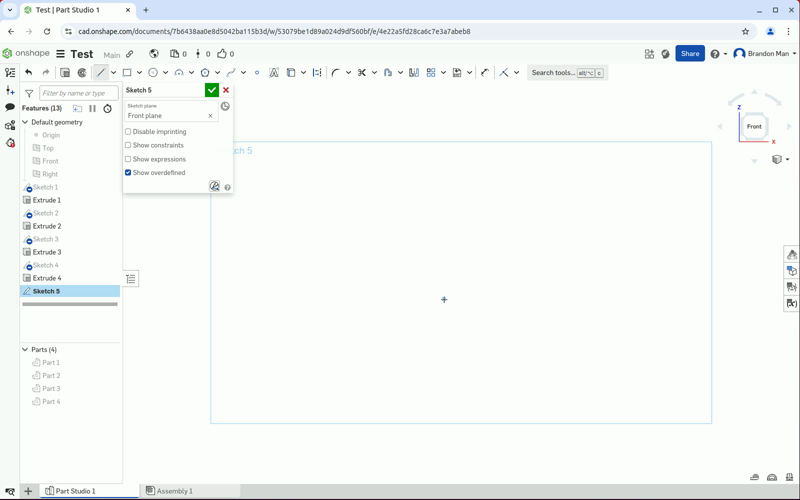
mouse_move(474, 299)
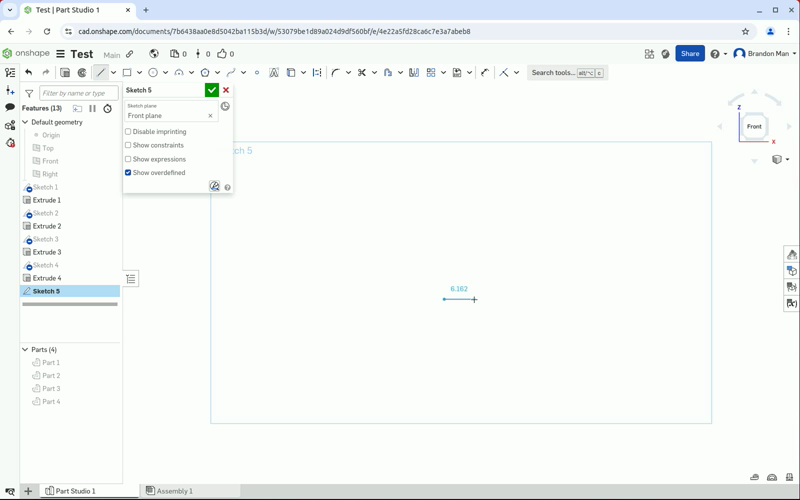
mouse_move(477, 299)
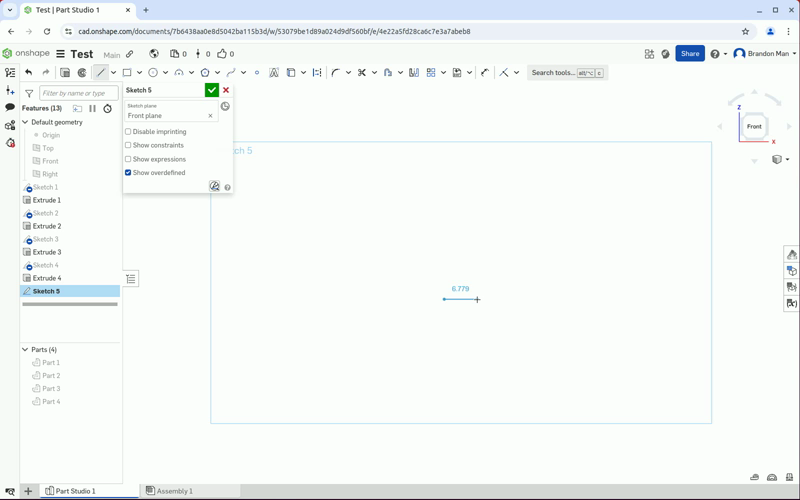
click(477, 299)
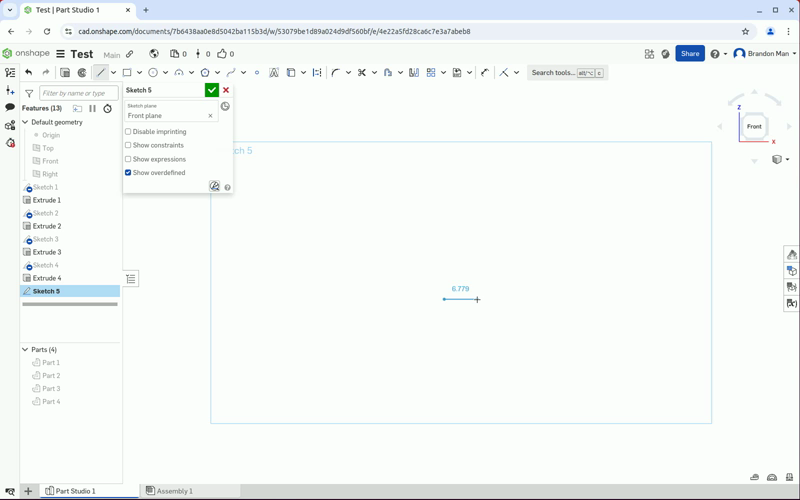
key_up(shift)
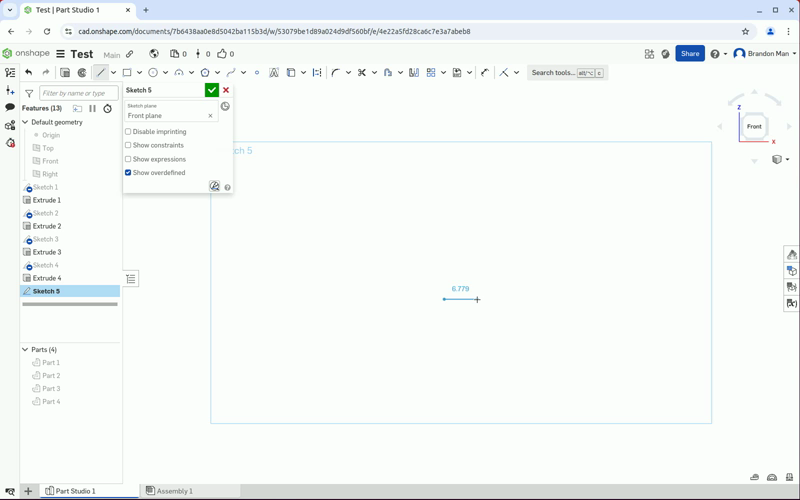
key_down(shift)
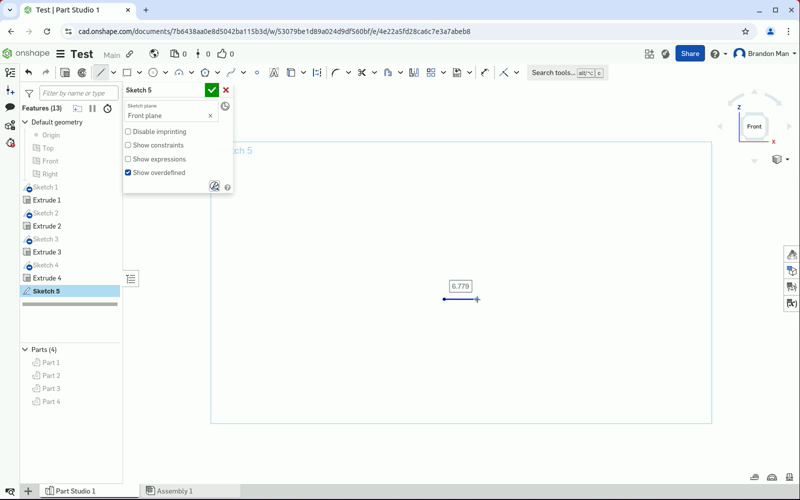
mouse_move(507, 299)
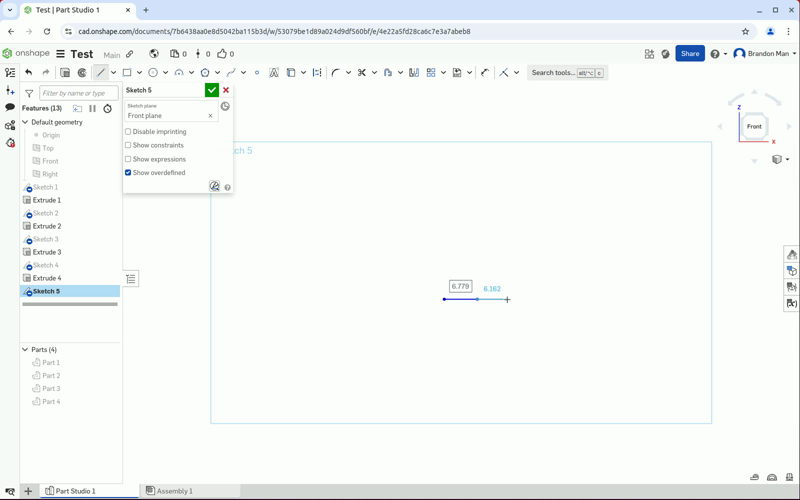
mouse_move(477, 266)
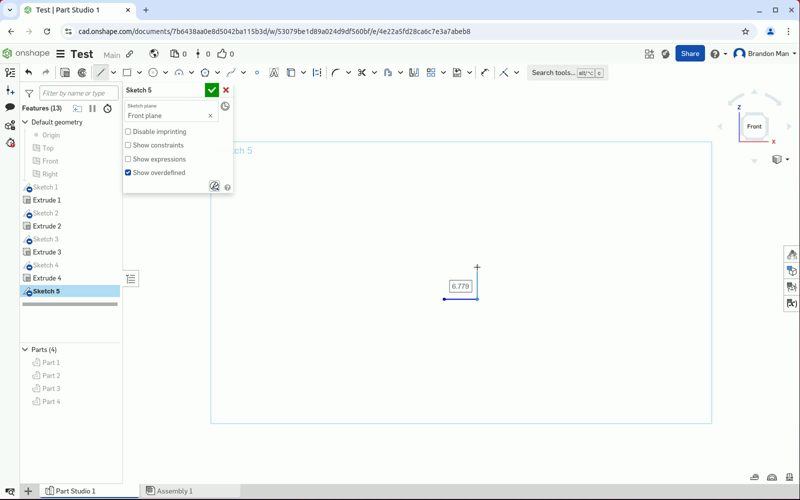
click(477, 266)
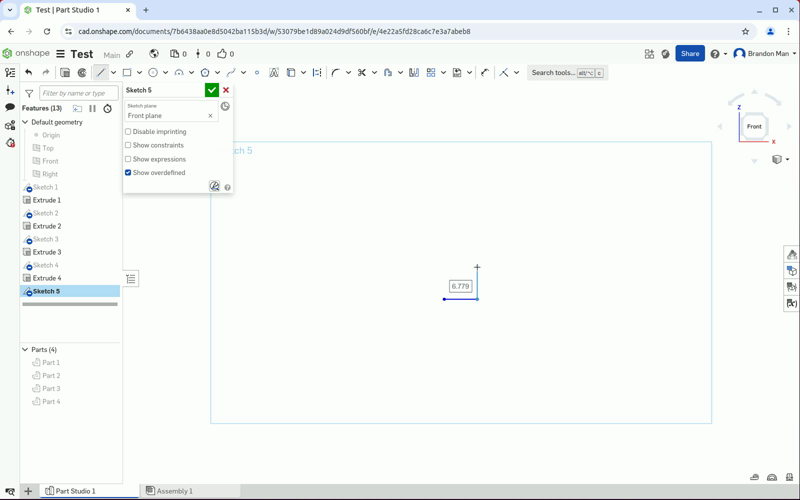
key_up(shift)
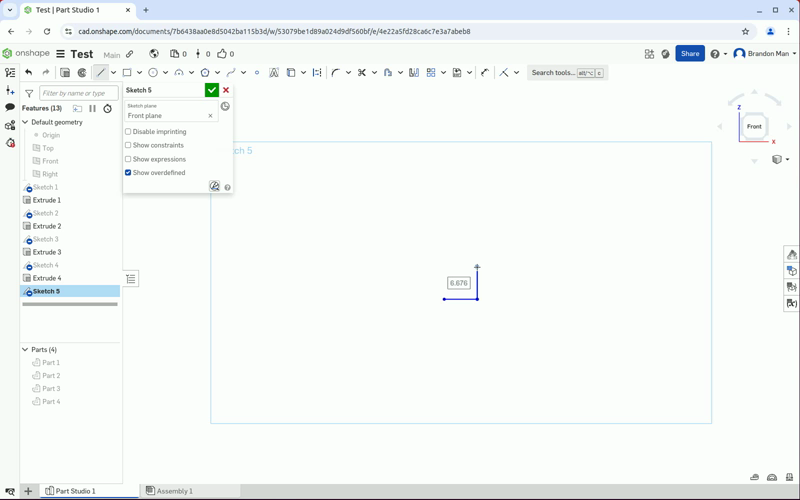
key_down(shift)
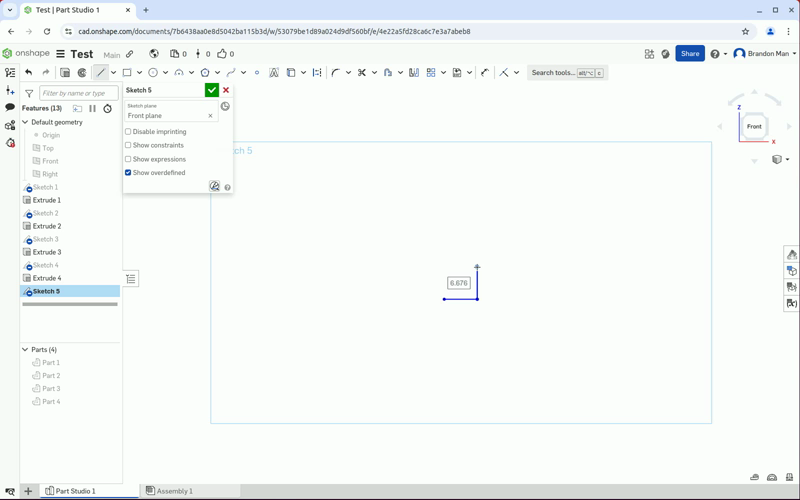
mouse_move(507, 266)
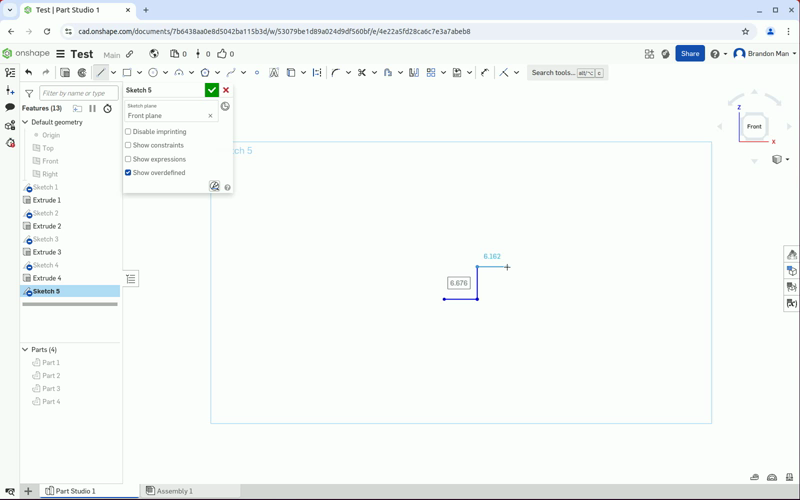
mouse_move(444, 266)
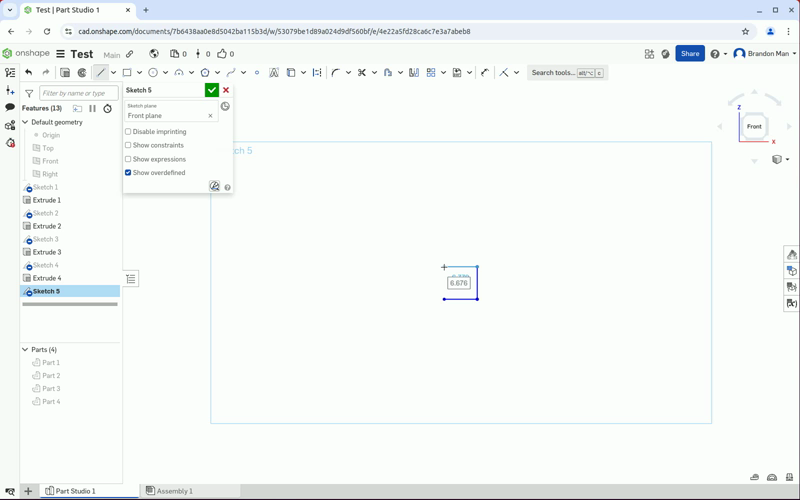
click(444, 266)
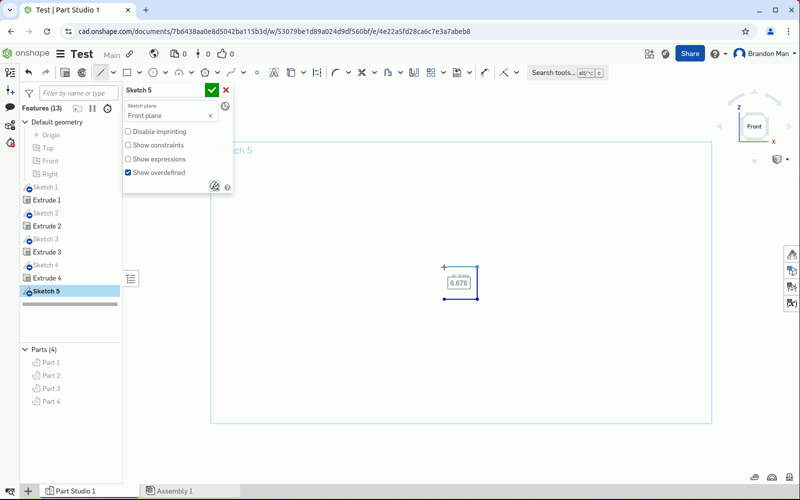
key_up(shift)
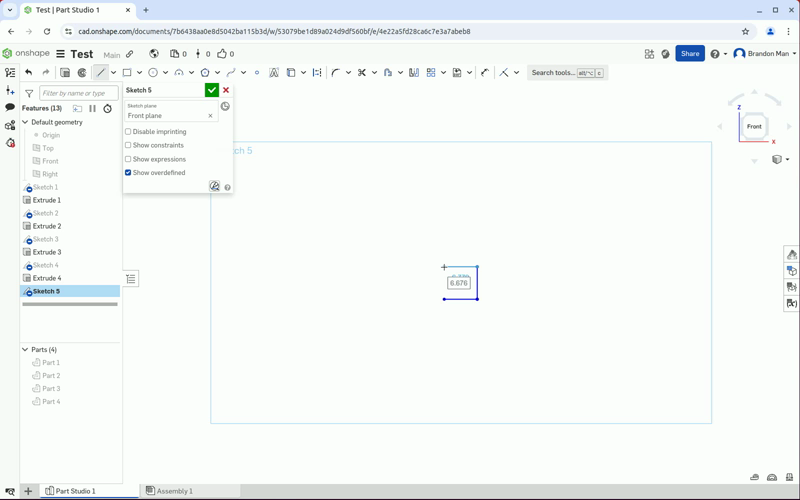
mouse_move(474, 266)
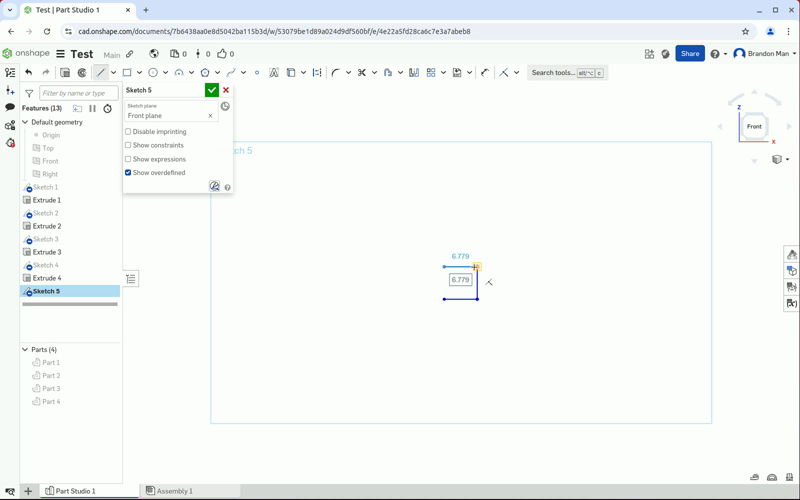
key_down(shift)
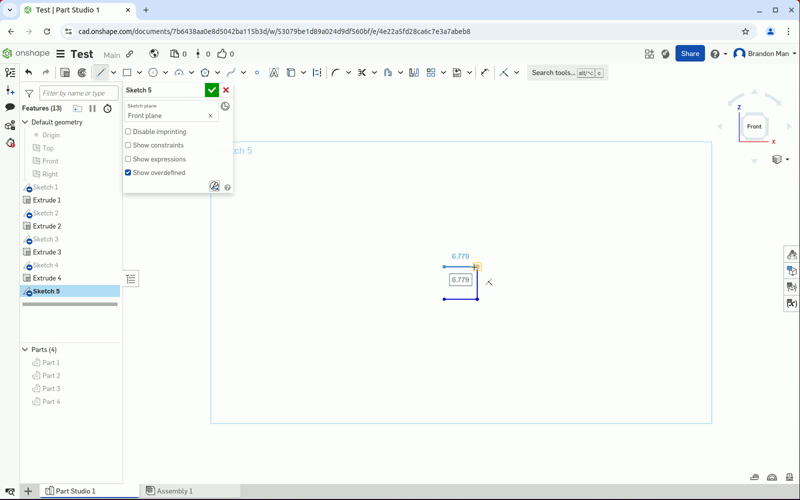
mouse_move(444, 299)
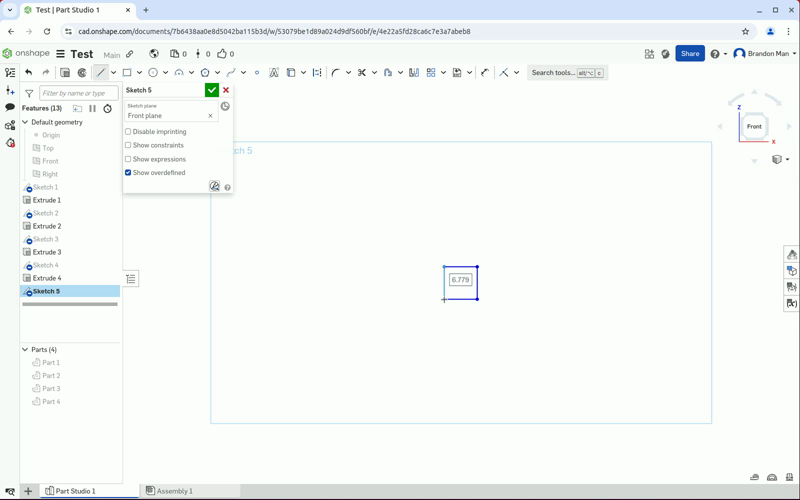
key_up(shift)
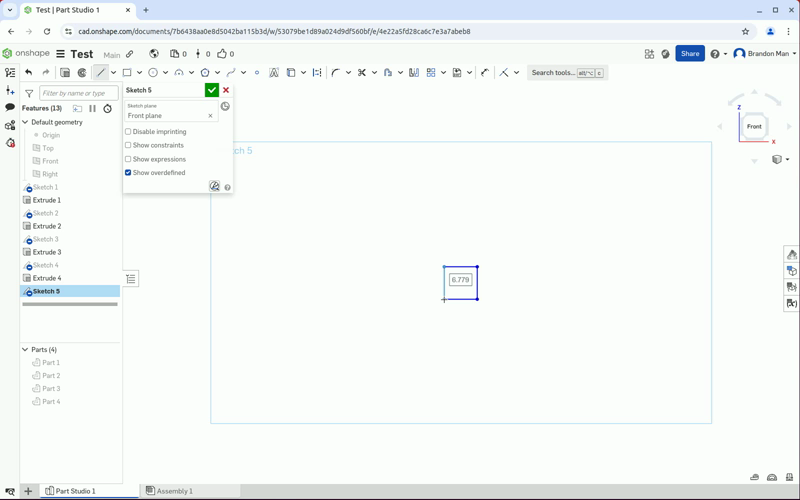
click(444, 299)
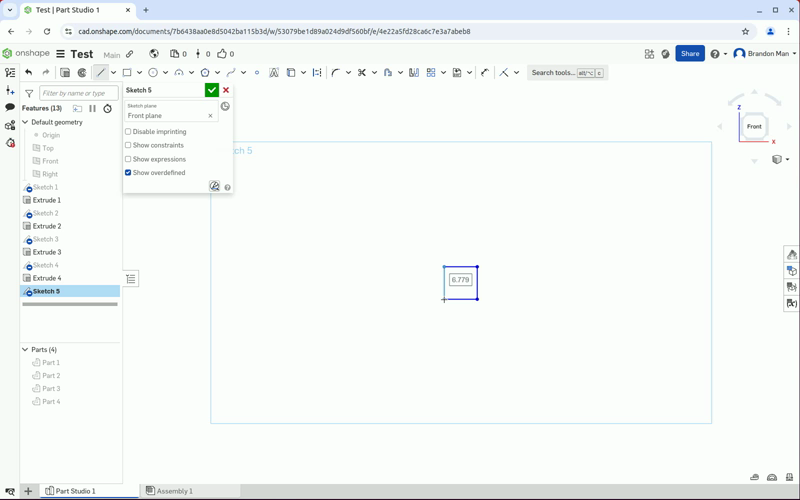
key(esc)
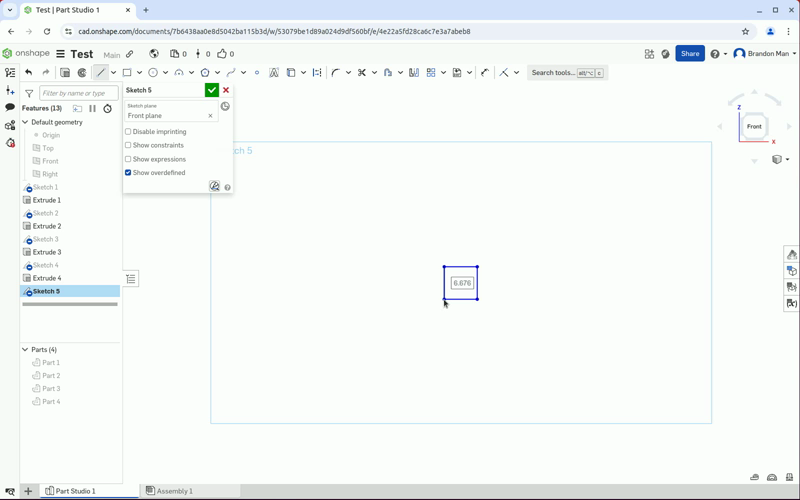
mouse_move(456, 295)
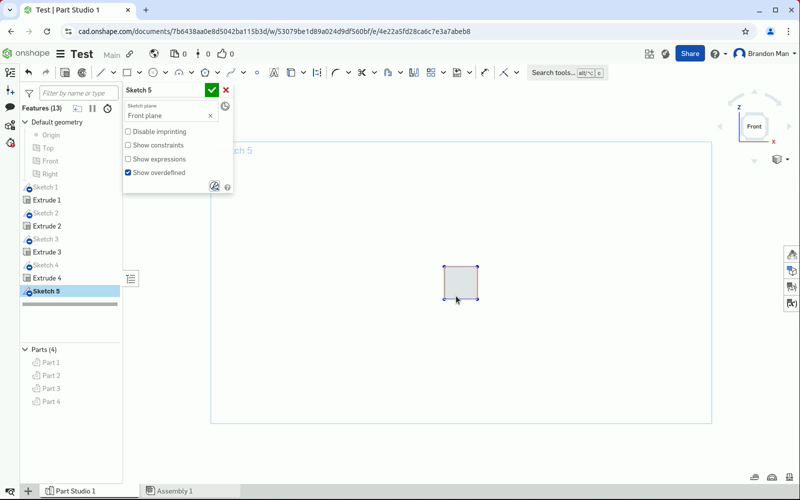
scroll(6)
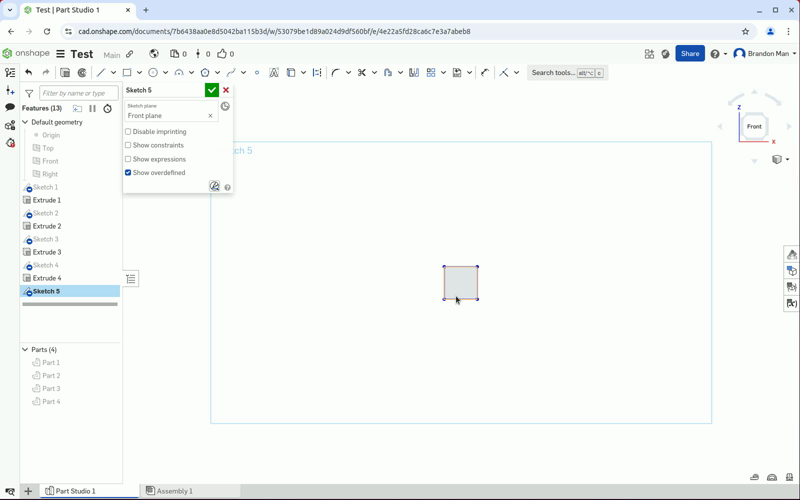
scroll(6)
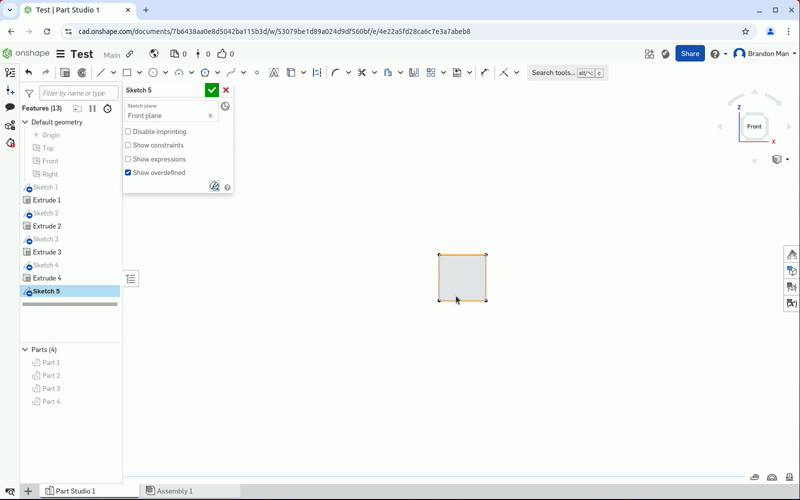
scroll(6)
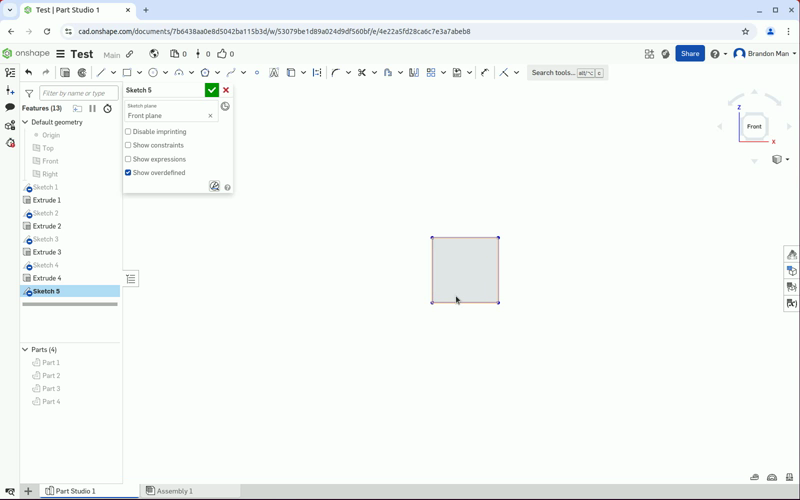
scroll(6)
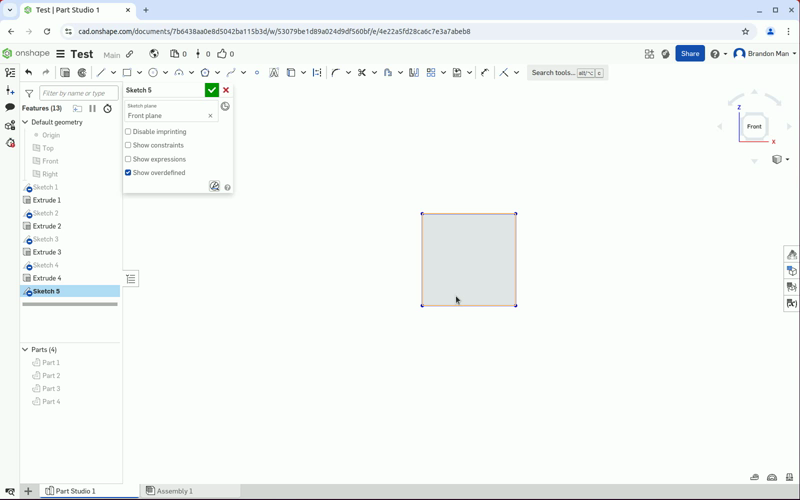
scroll(6)
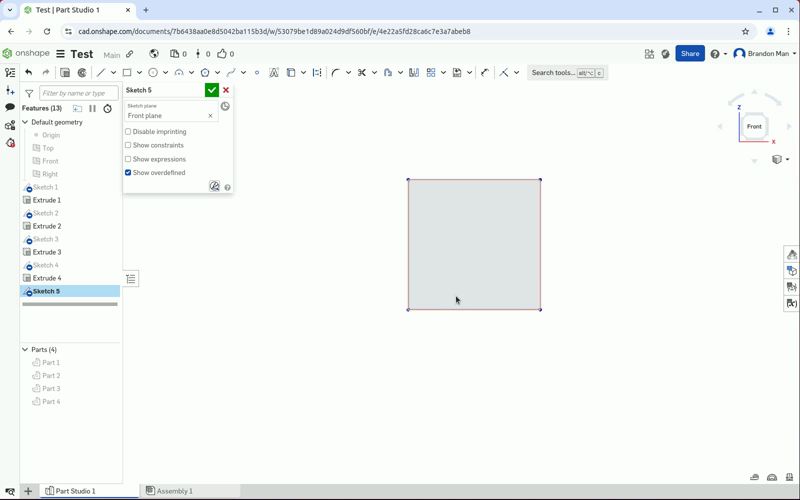
scroll(6)
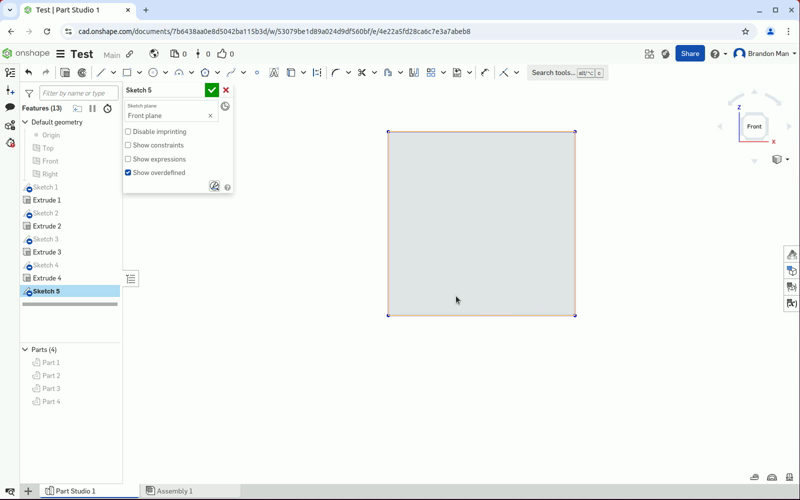
scroll(6)
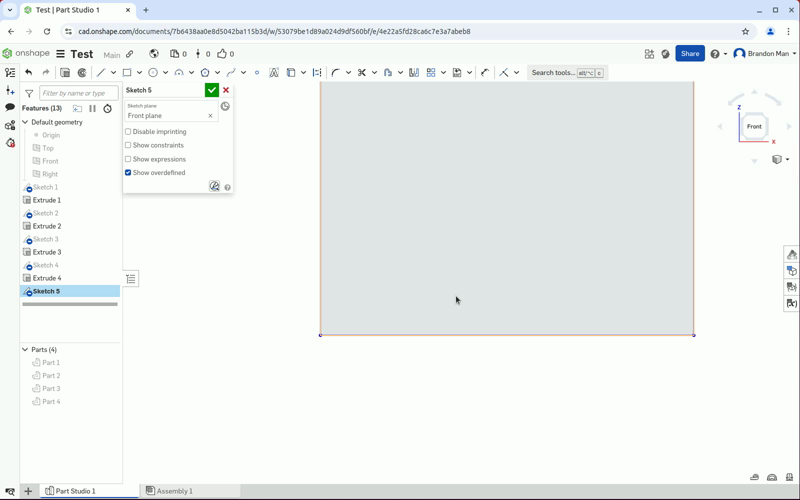
click(456, 295)
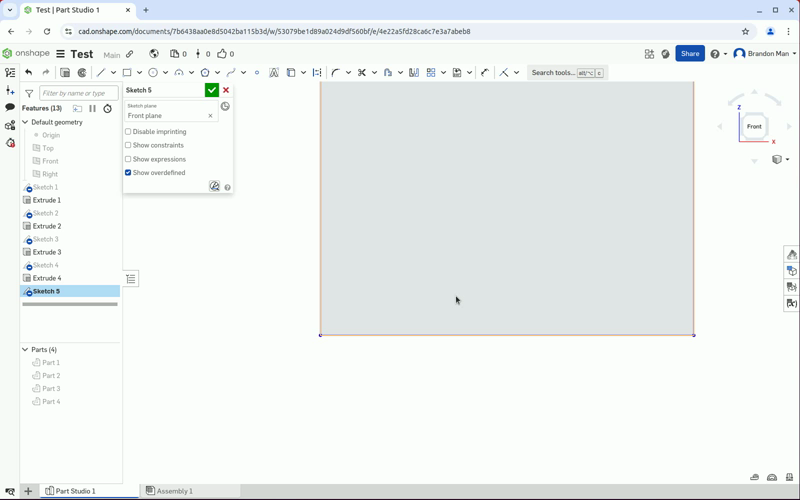
scroll(-6)
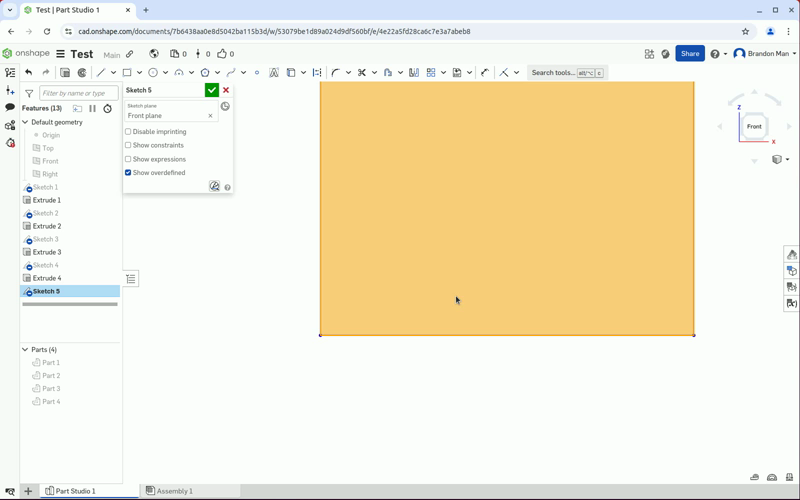
scroll(-6)
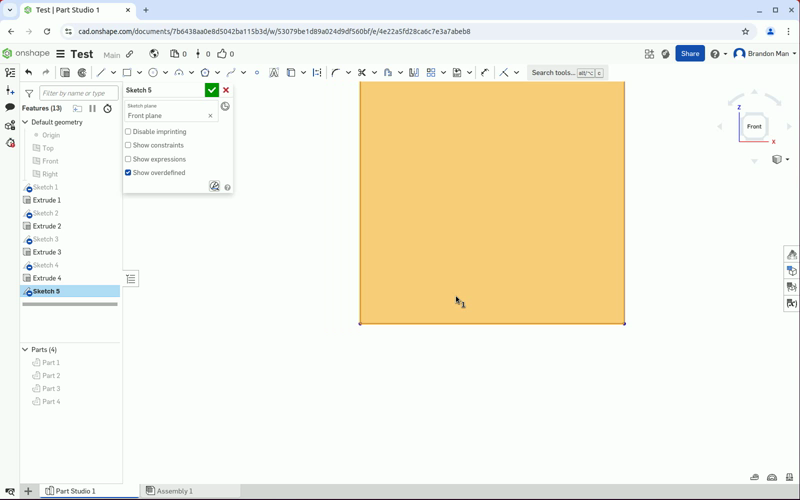
scroll(-6)
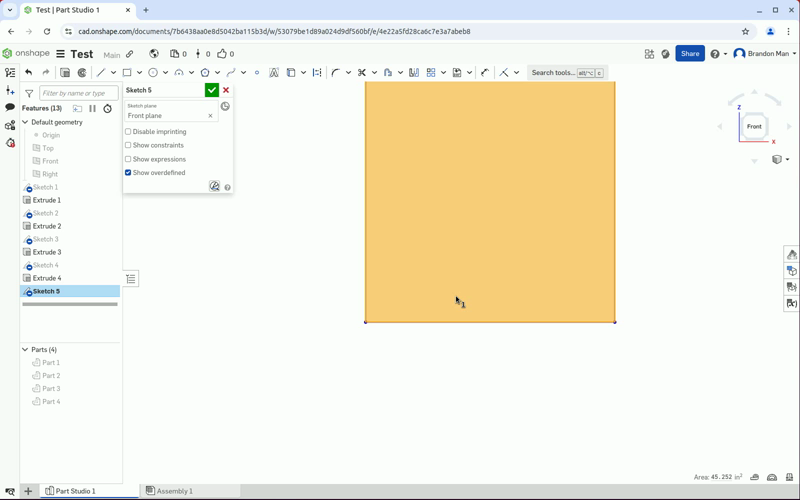
scroll(-6)
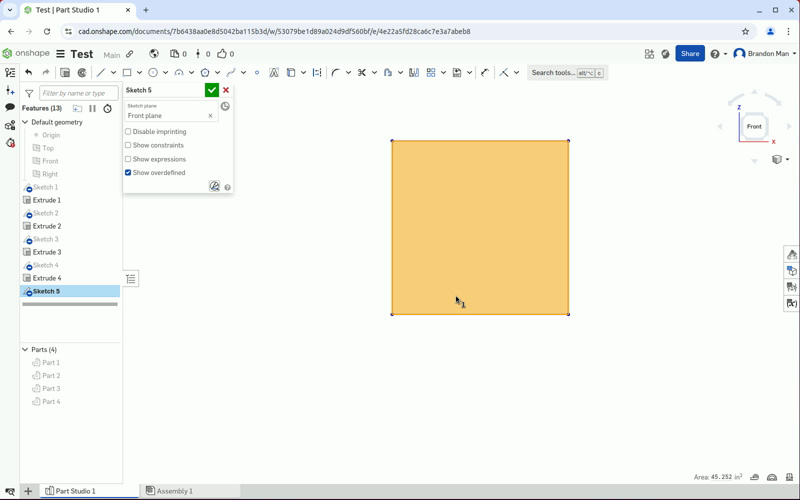
scroll(-6)
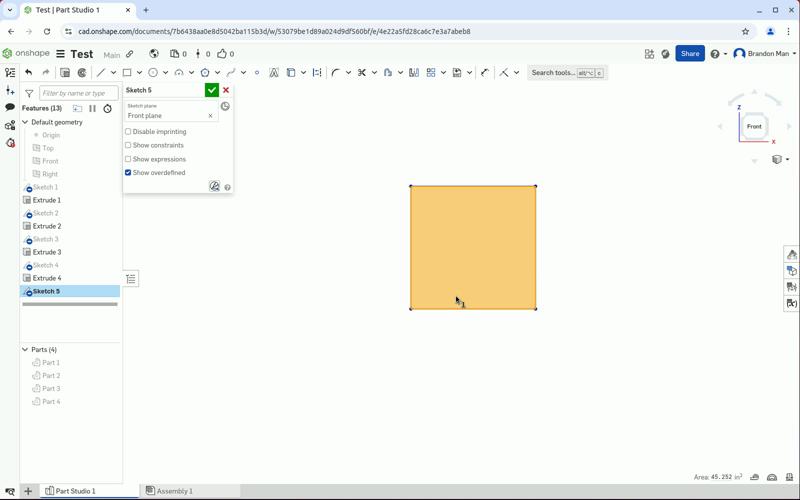
scroll(-6)
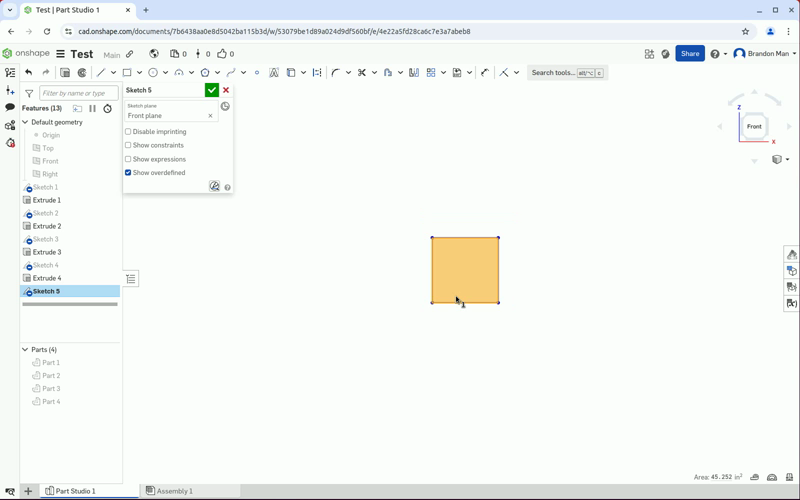
scroll(-6)
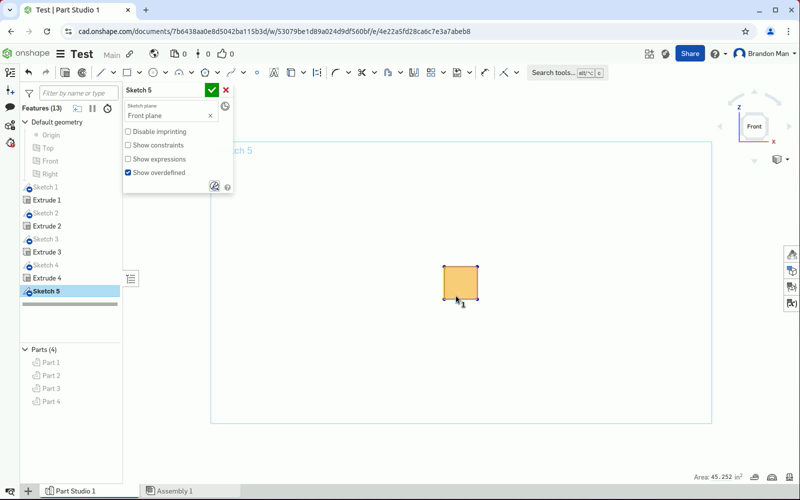
mouse_move(73, 352)
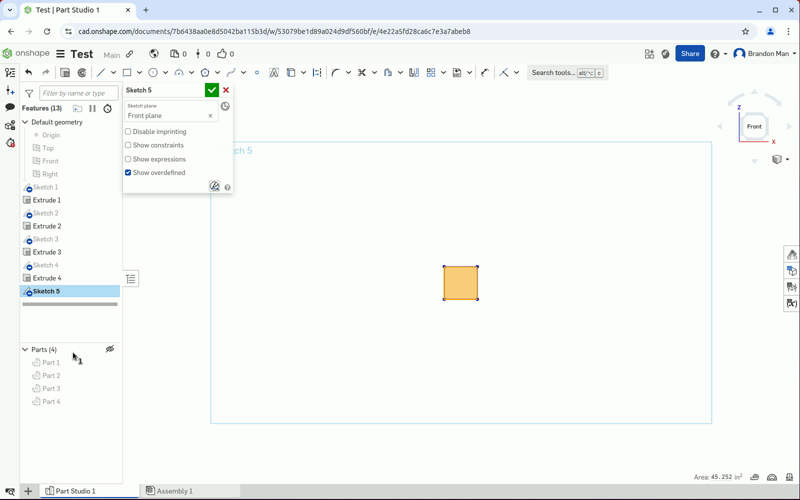
key(shift+y)
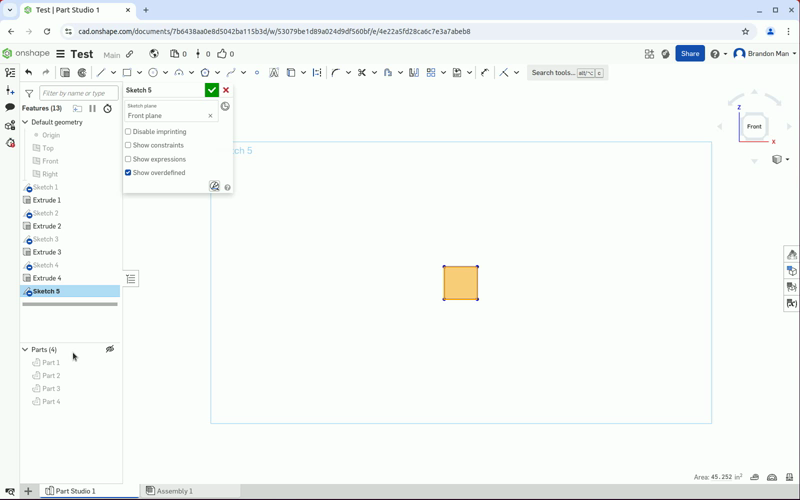
key(shift+e)
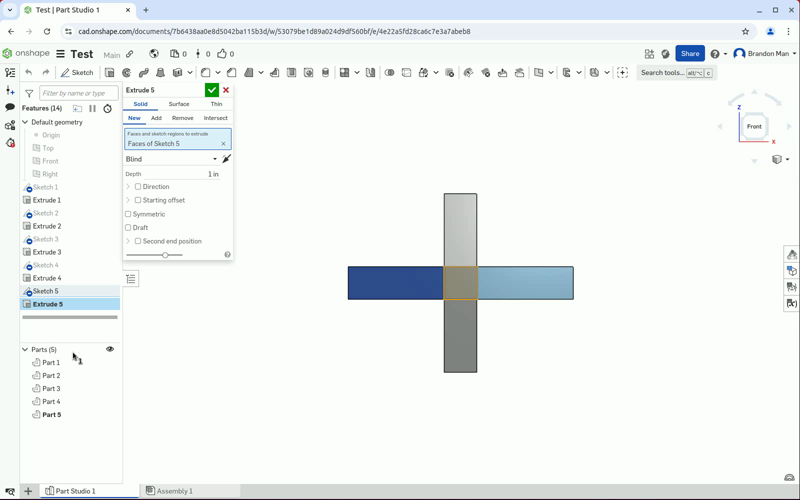
mouse_move(143, 106)
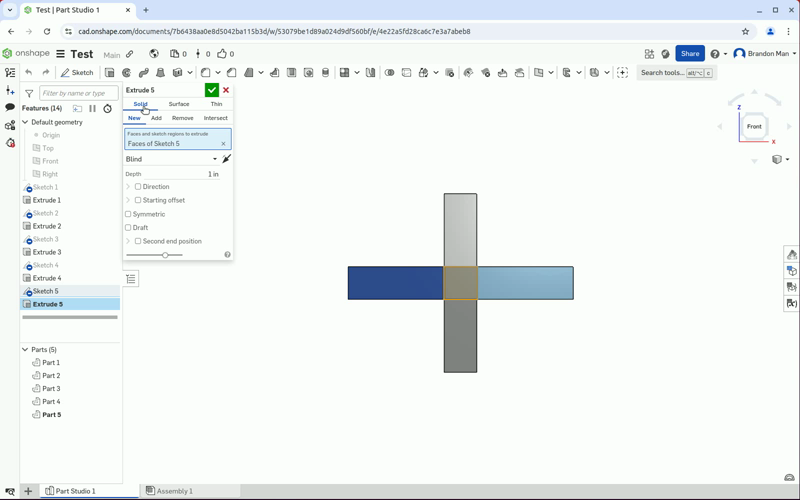
click(143, 106)
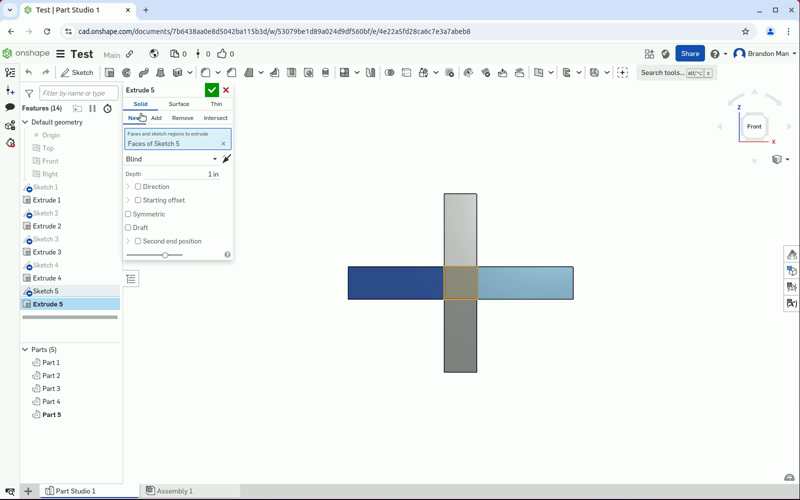
mouse_move(137, 120)
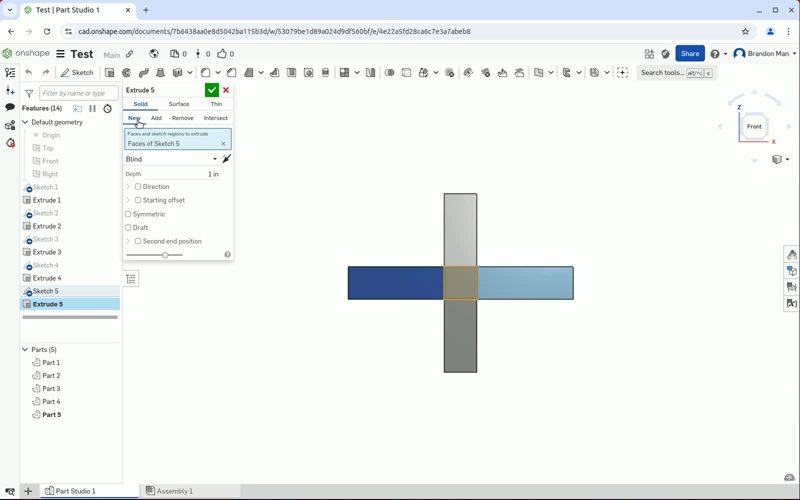
click(137, 120)
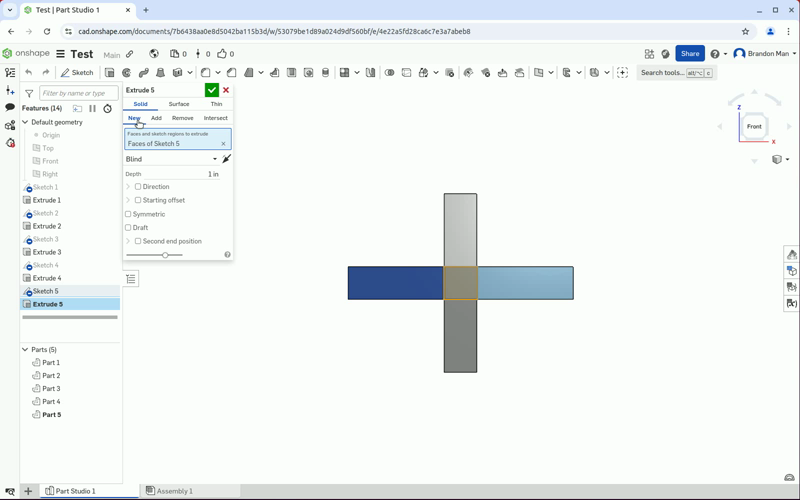
key(tab, 4)
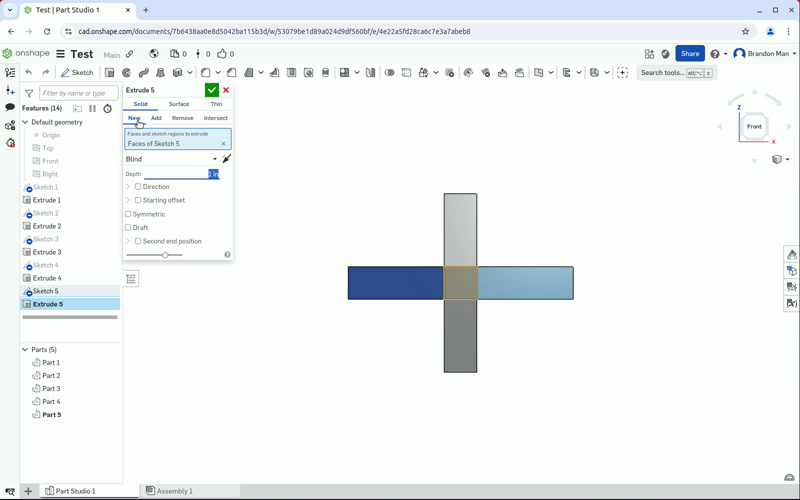
text(0.722)
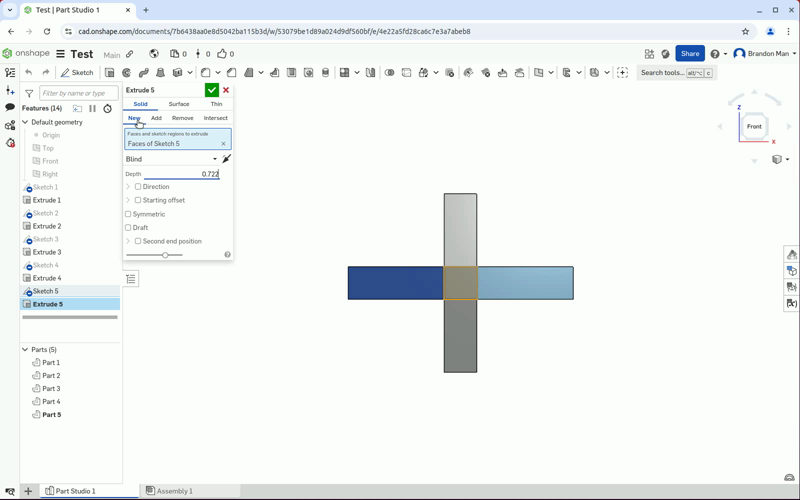
key(enter)
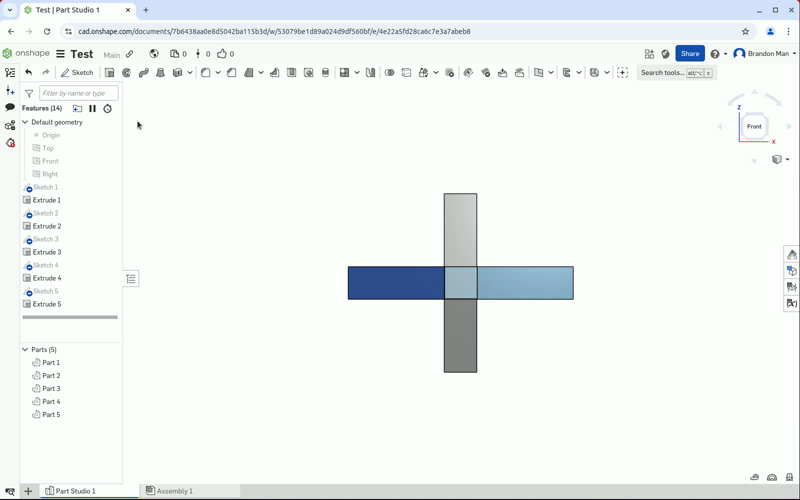
key(shift+h)
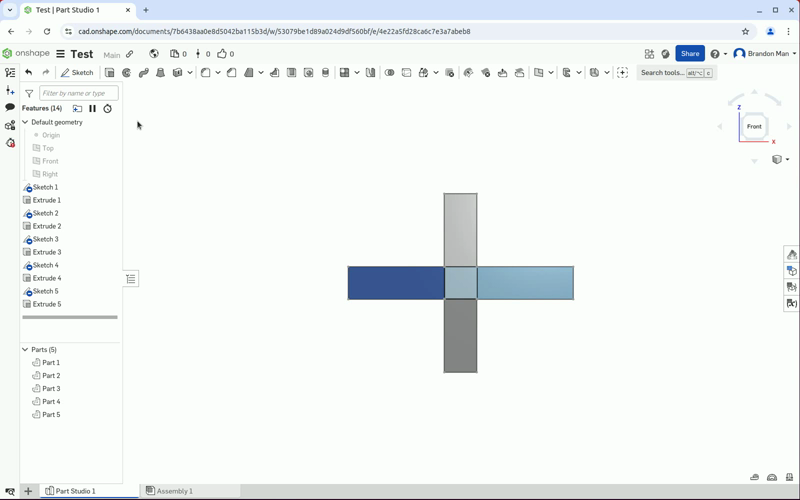
key(shift+h)
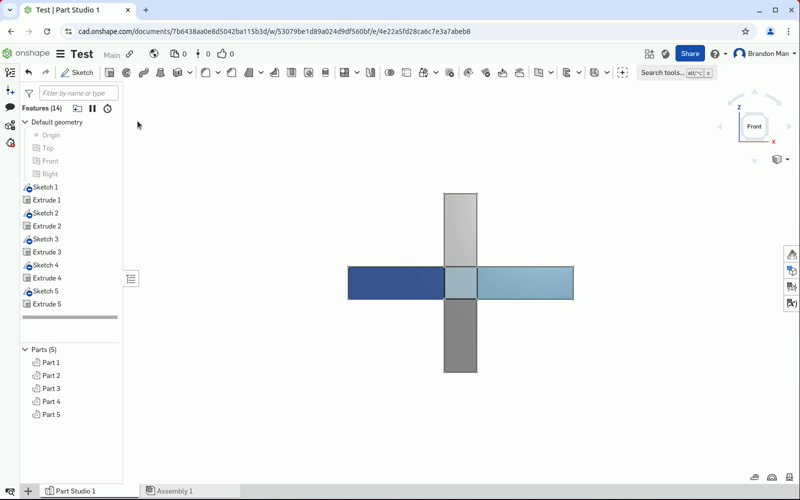
key(shift+7)
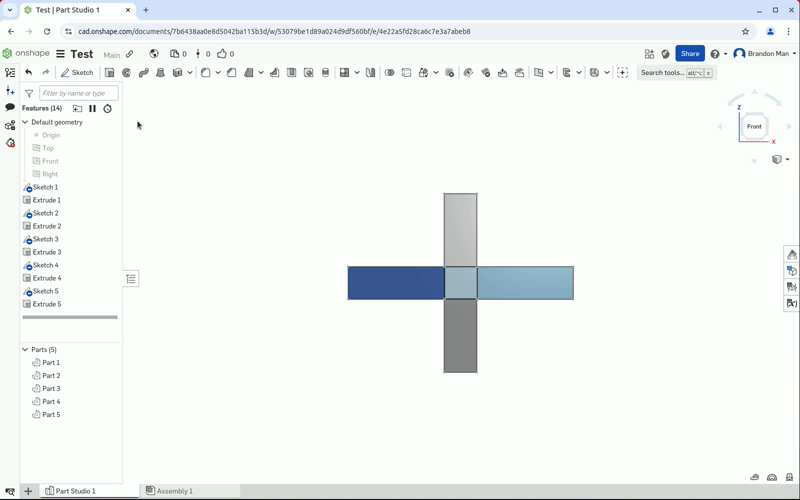
key(left, 2)
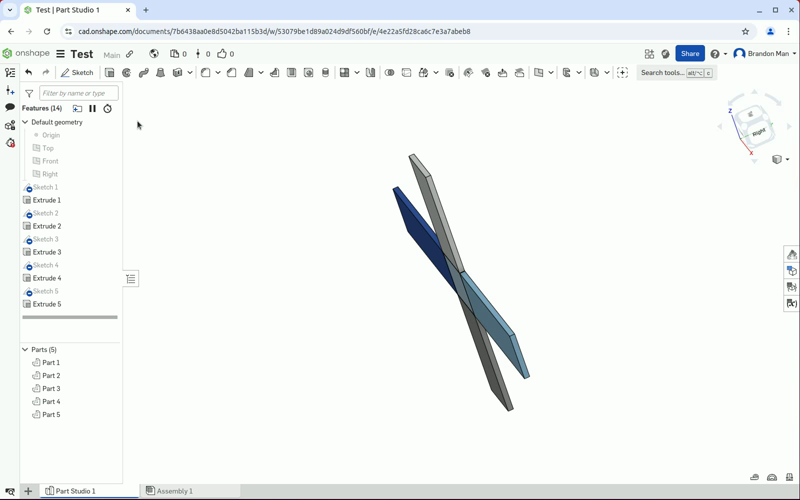
key(down, 2)
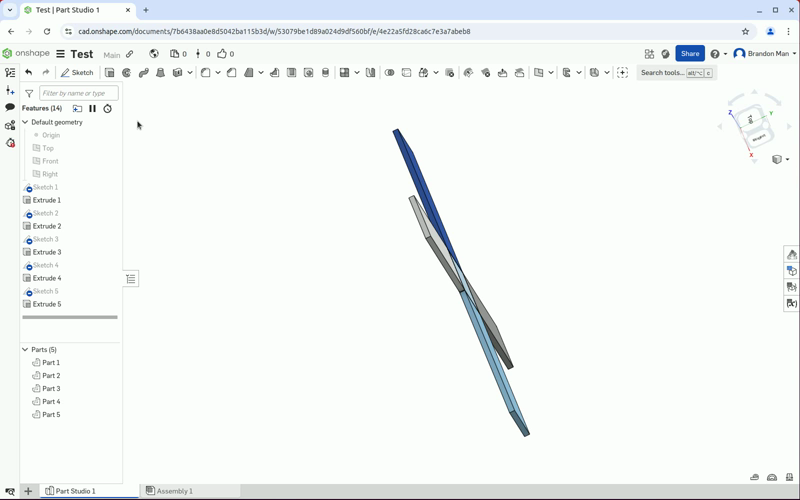
key(up, 2)
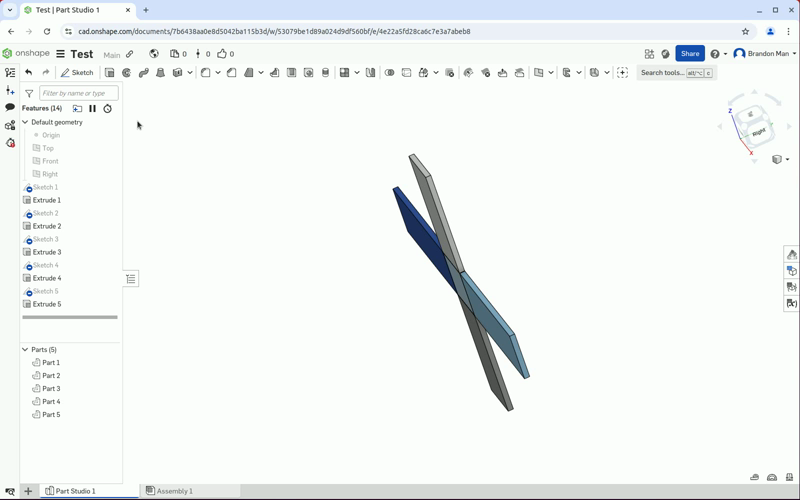
key(right, 2)
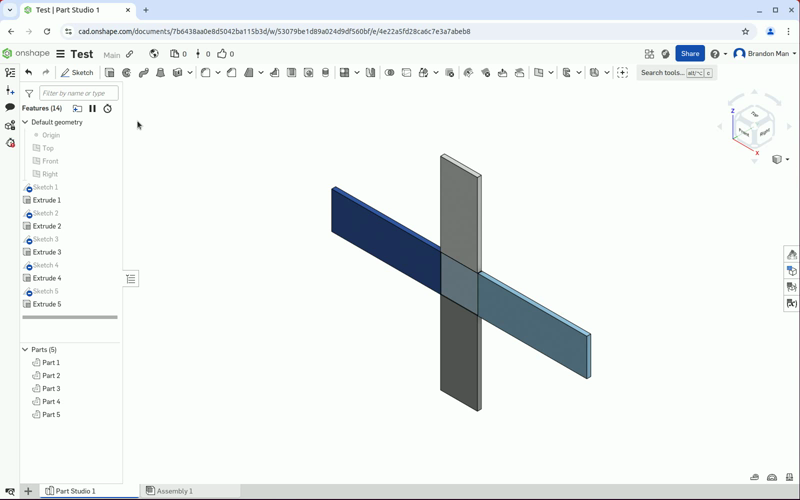
mouse_move(73, 189)
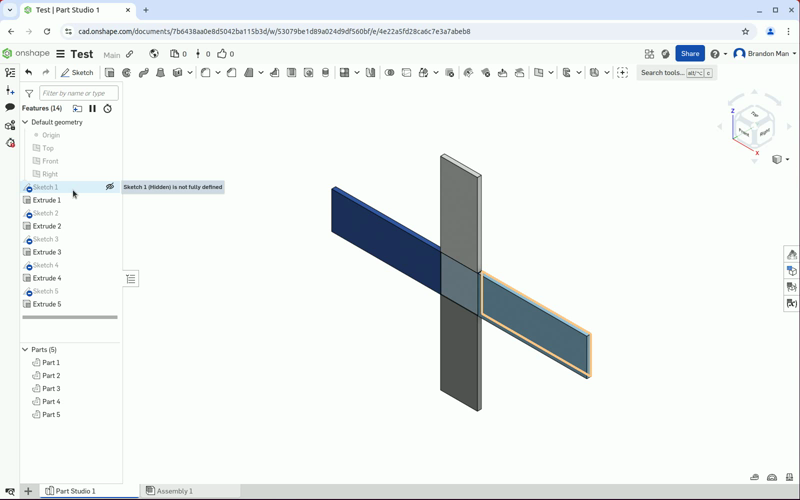
click(73, 189)